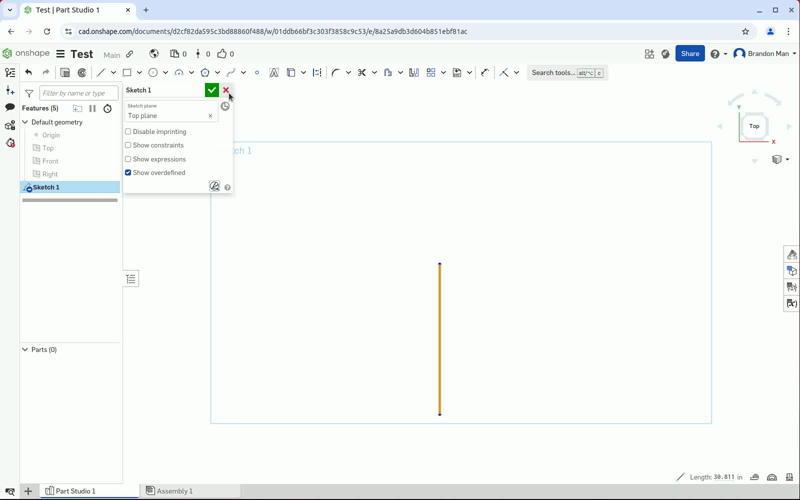
key(shift+h)
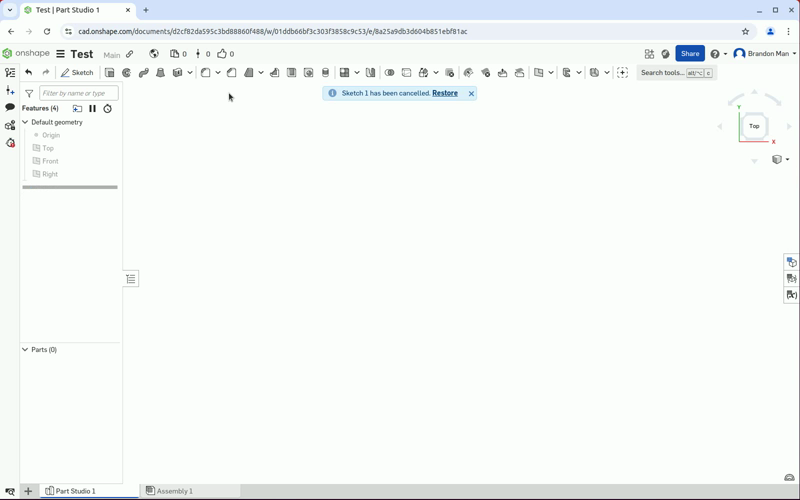
mouse_move(73, 352)
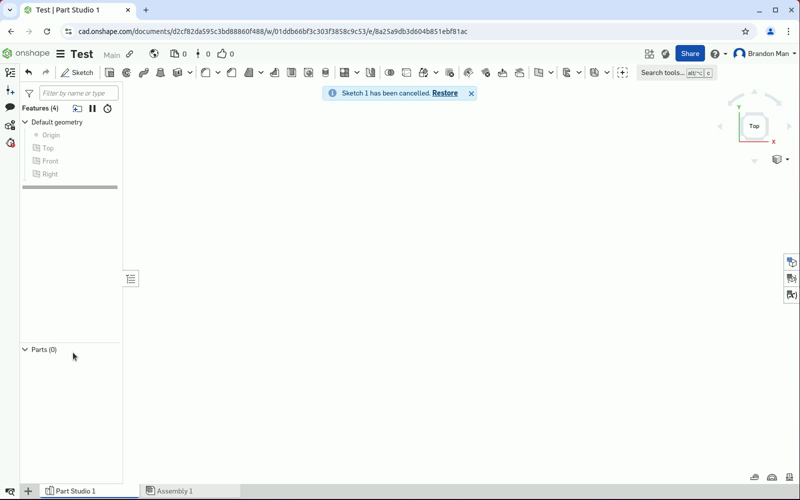
key(y)
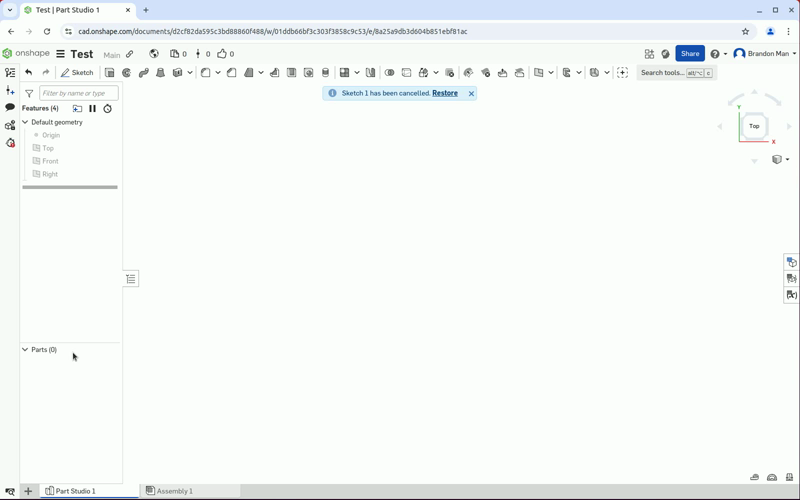
key(shift+p)
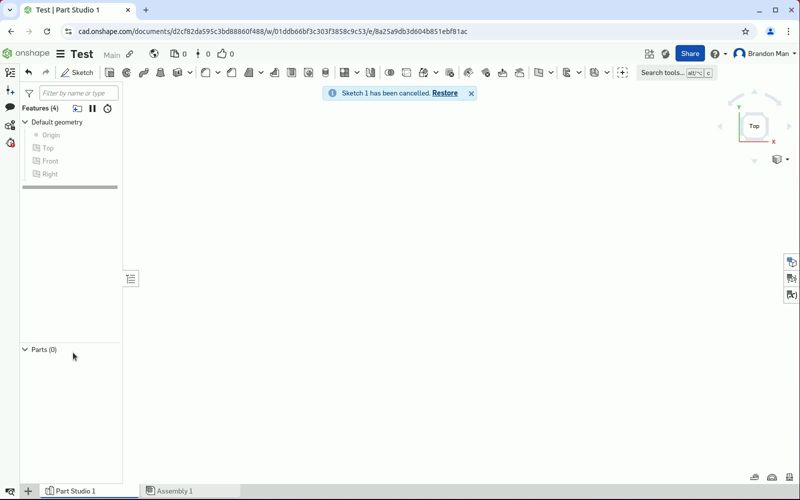
key(space)
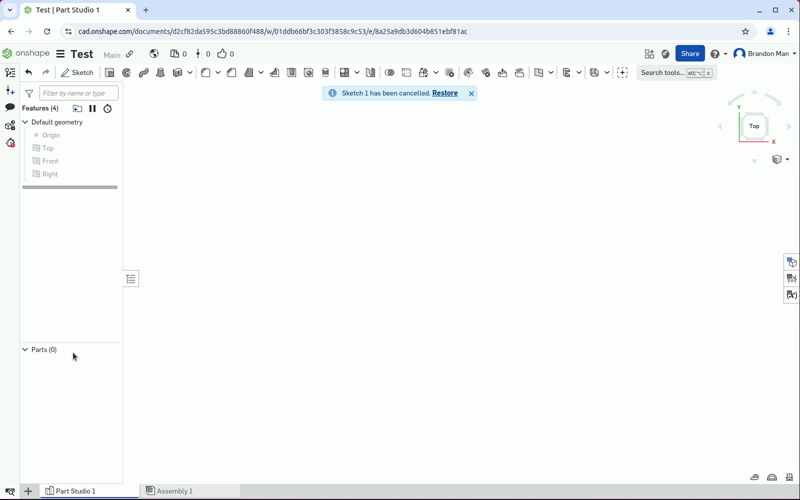
key_down(shift)
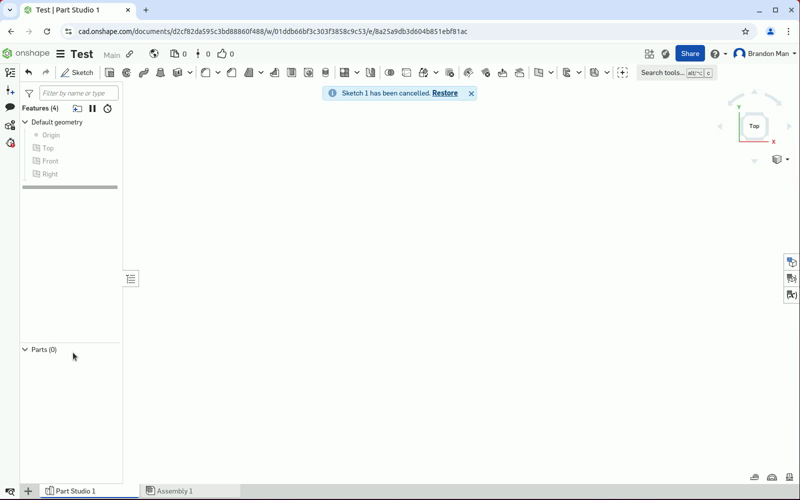
key(up)
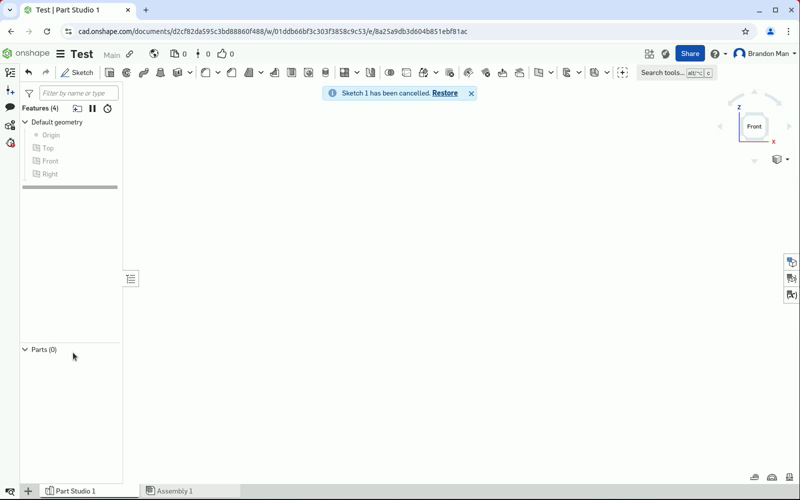
key_up(shift)
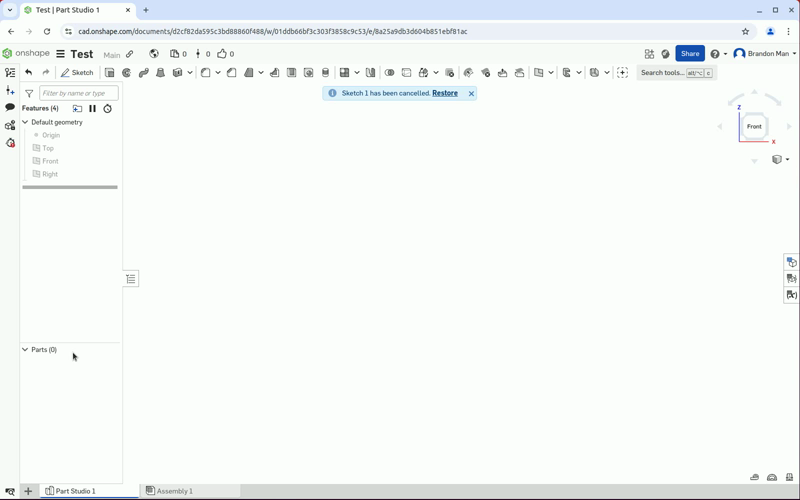
mouse_move(73, 352)
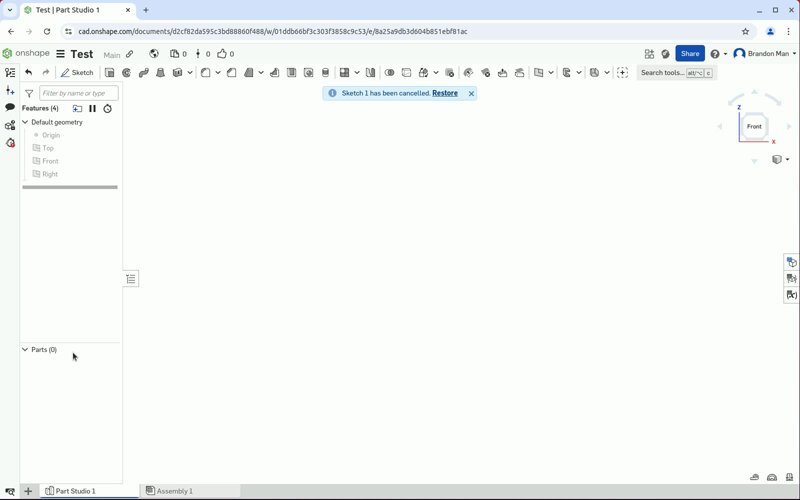
key(shift+y)
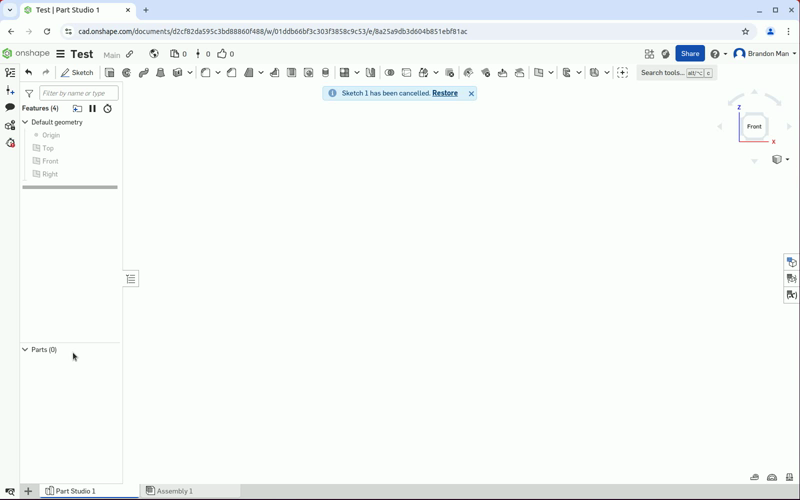
key(shift+s)
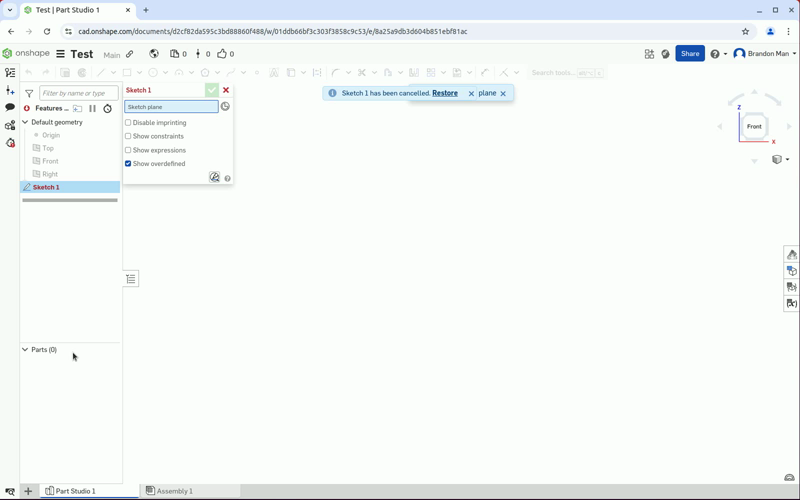
mouse_move(73, 163)
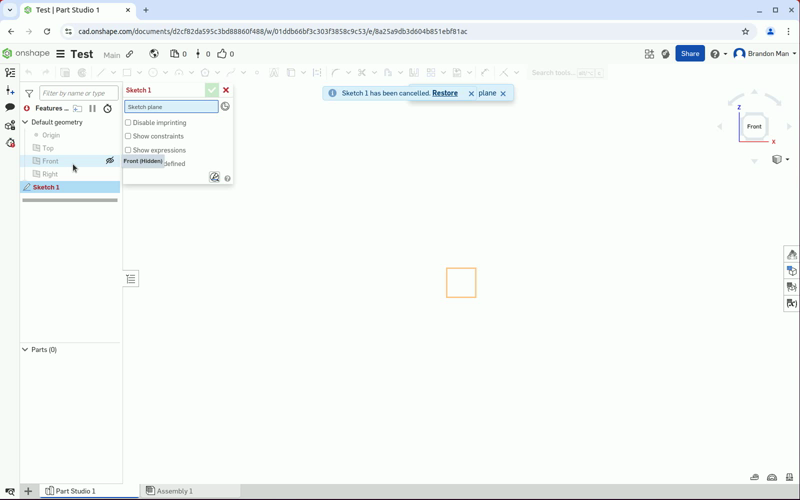
click(73, 163)
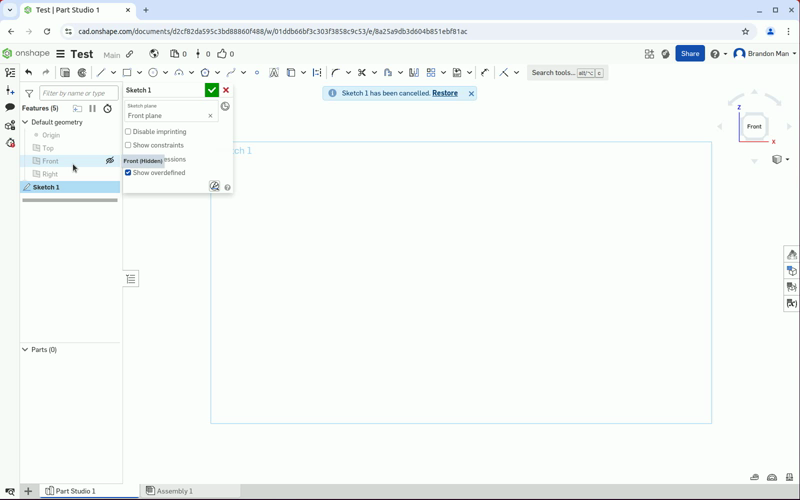
mouse_move(73, 352)
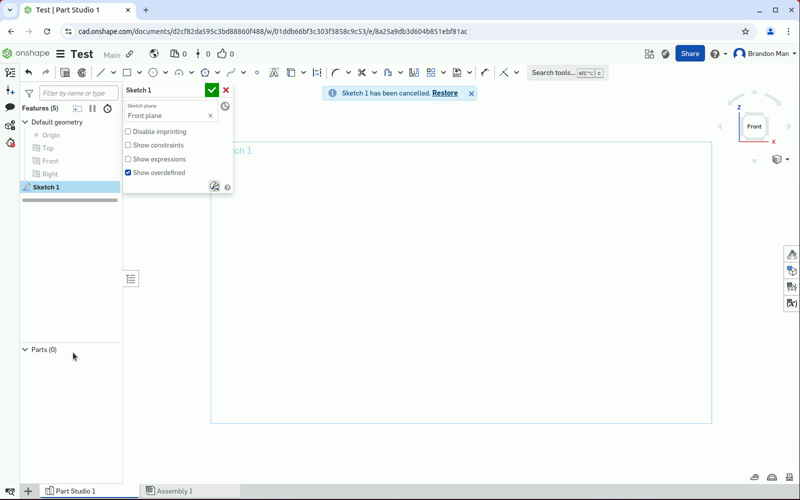
key(y)
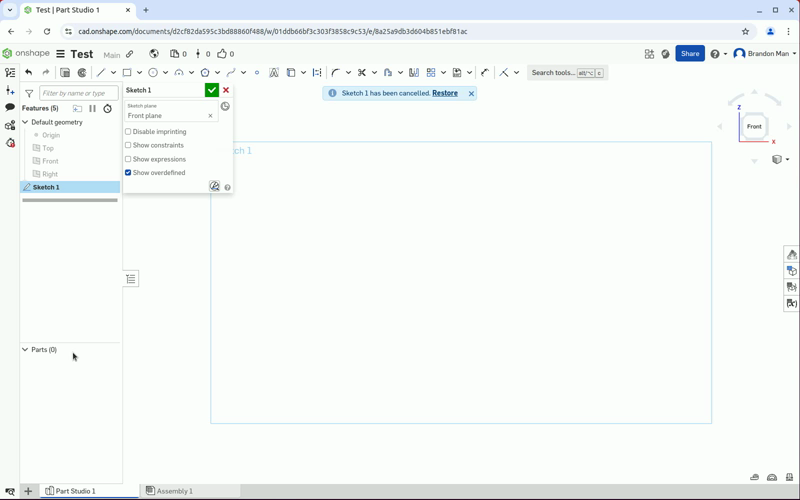
key(l)
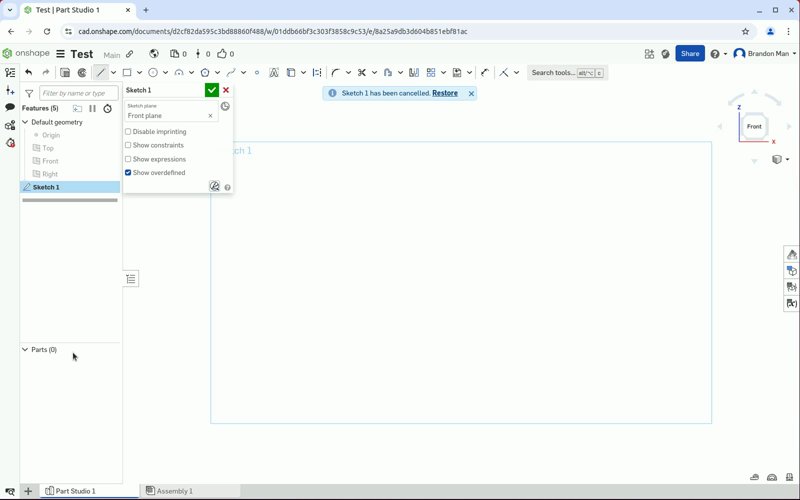
key_down(shift)
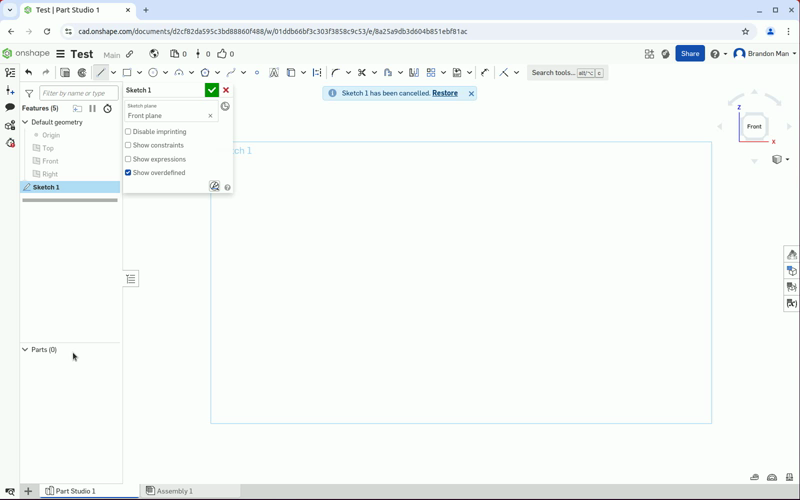
mouse_move(504, 249)
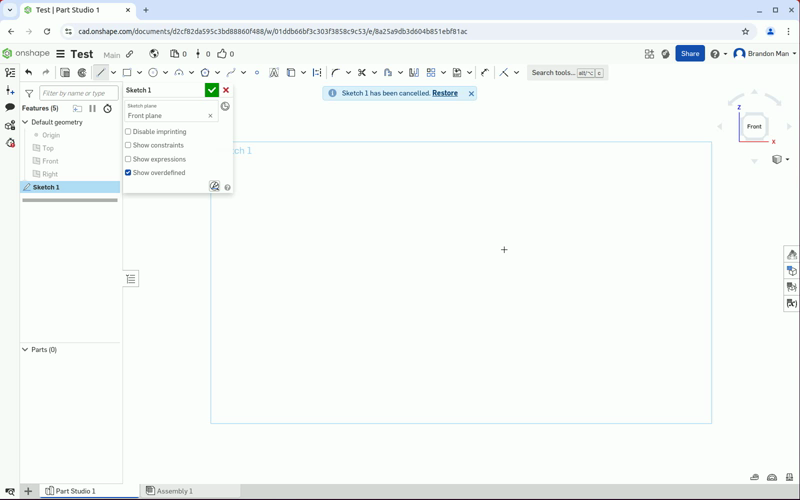
click(504, 249)
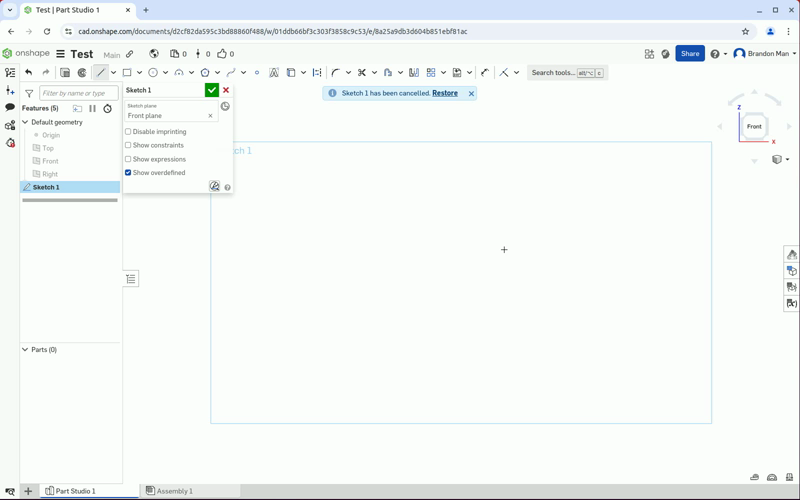
key_up(shift)
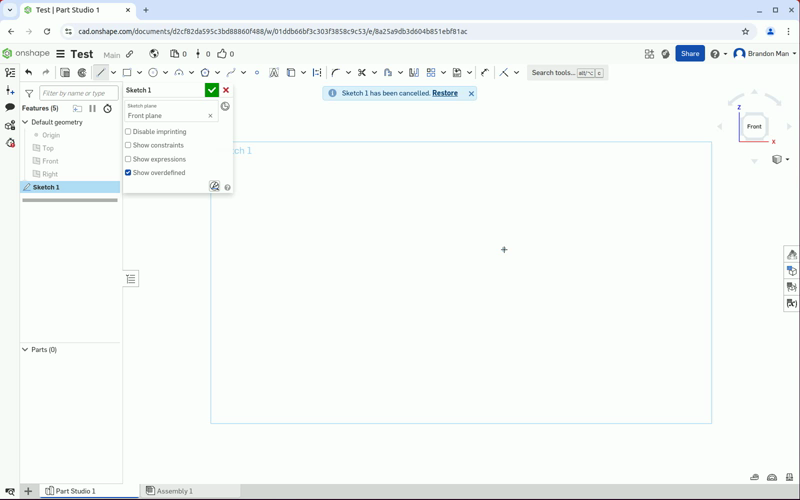
key_down(shift)
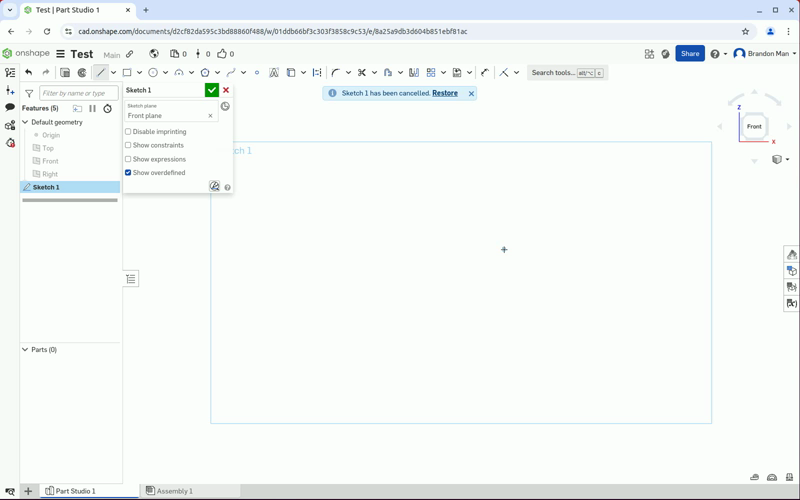
mouse_move(534, 249)
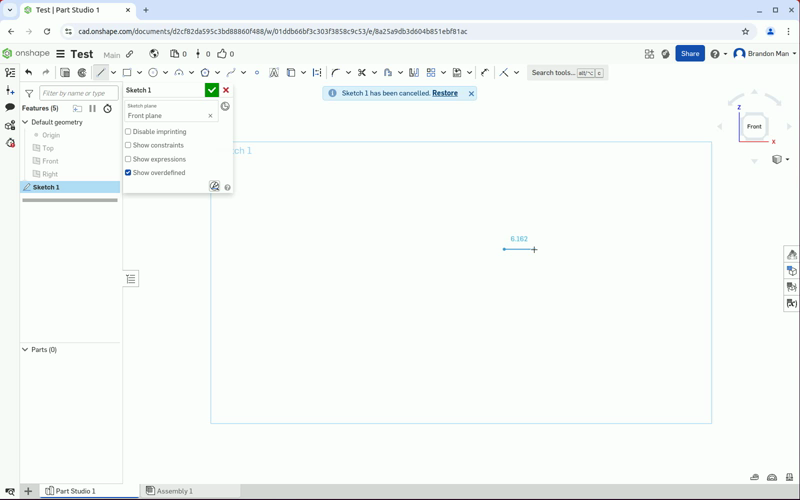
mouse_move(507, 249)
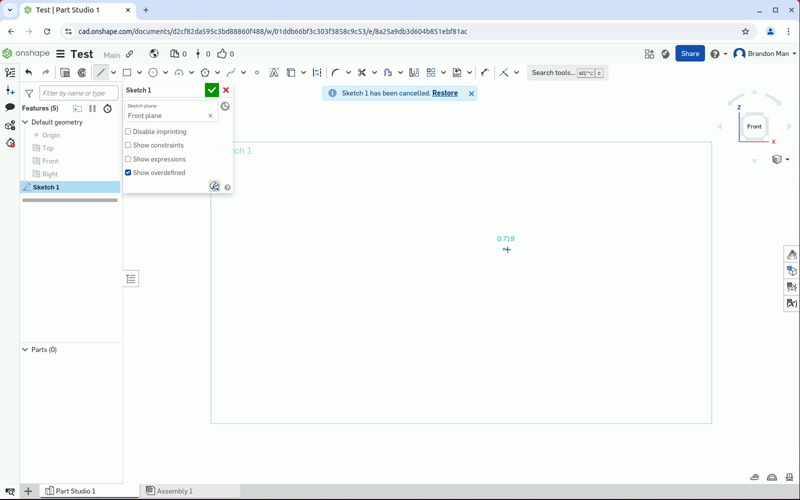
scroll(6)
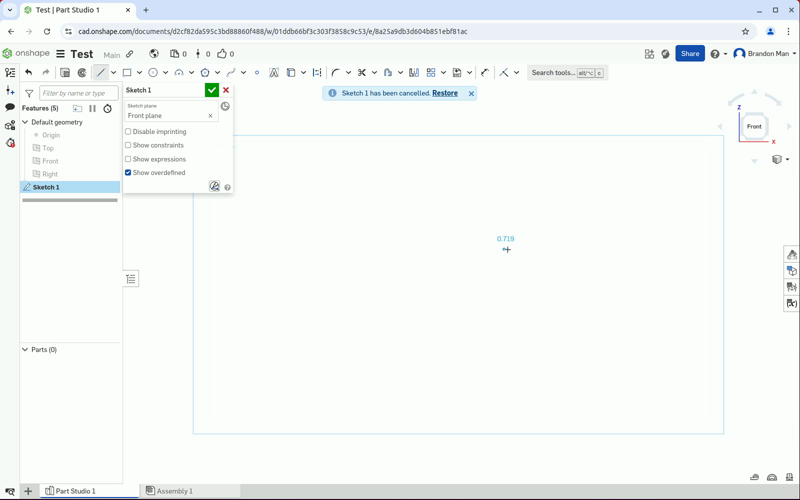
scroll(6)
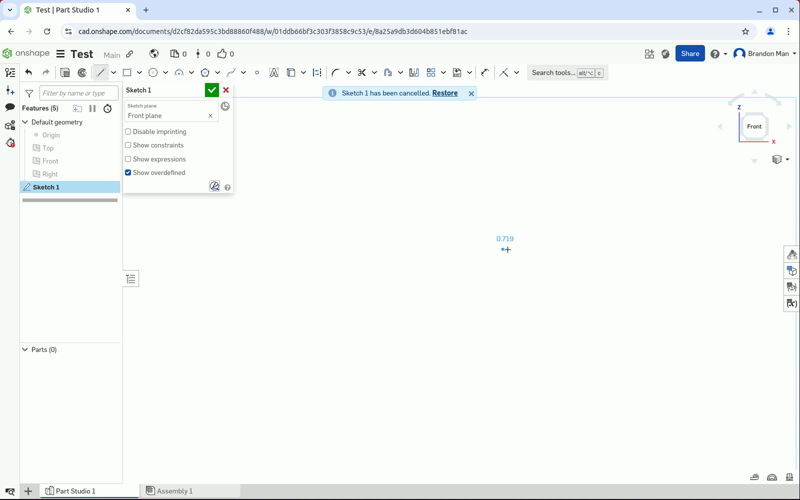
scroll(6)
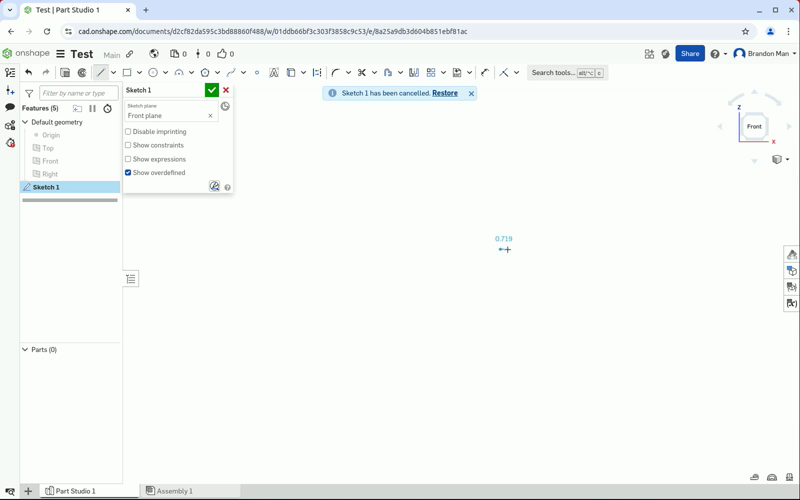
scroll(6)
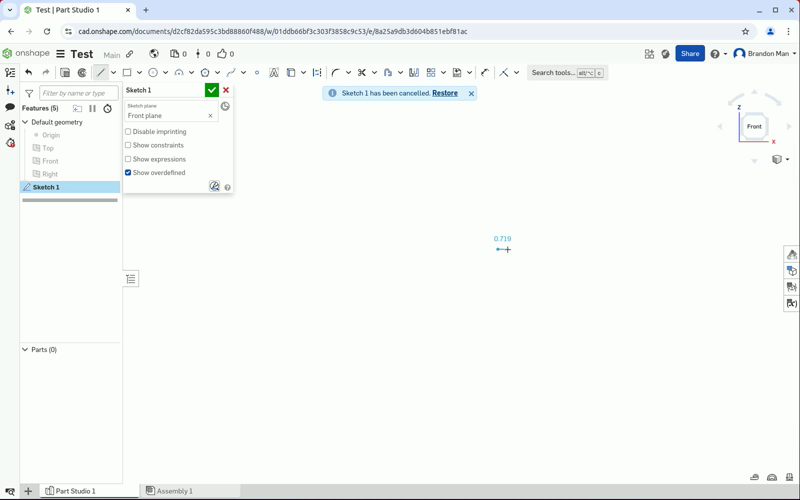
scroll(6)
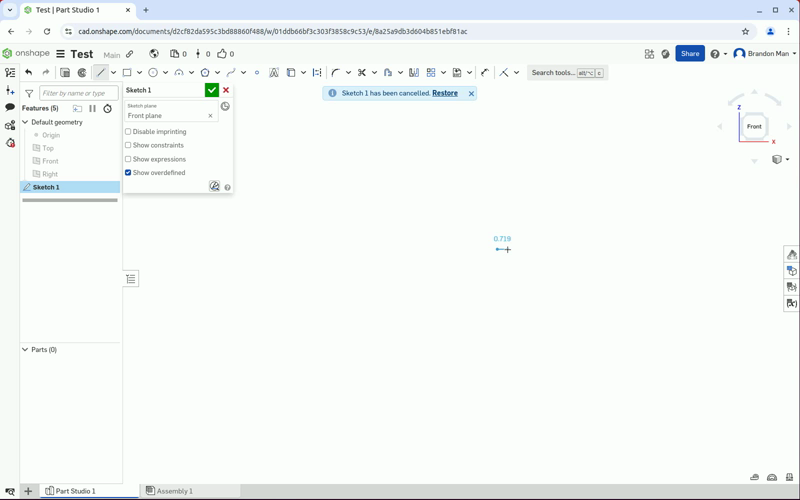
scroll(6)
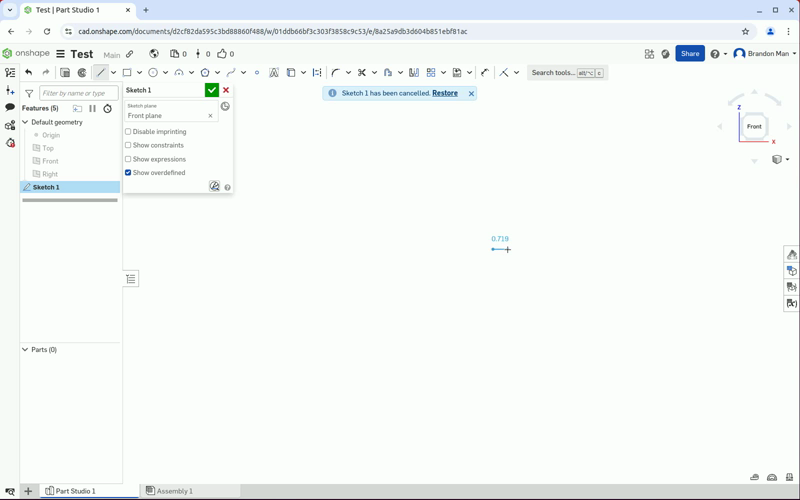
scroll(6)
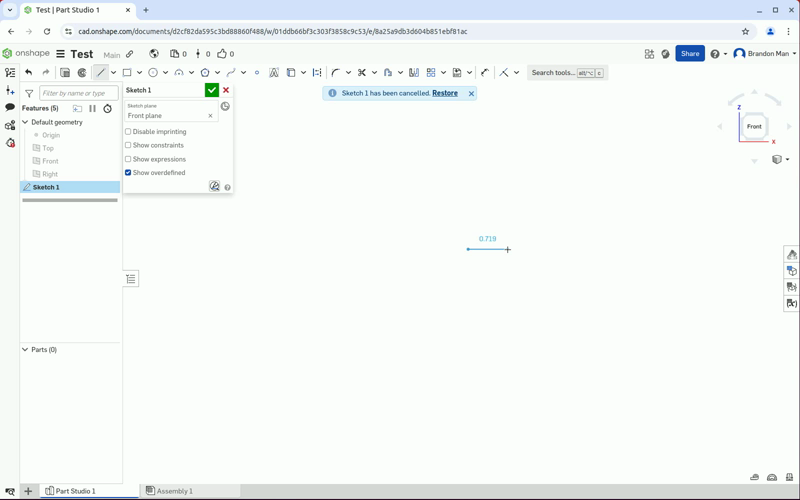
click(507, 249)
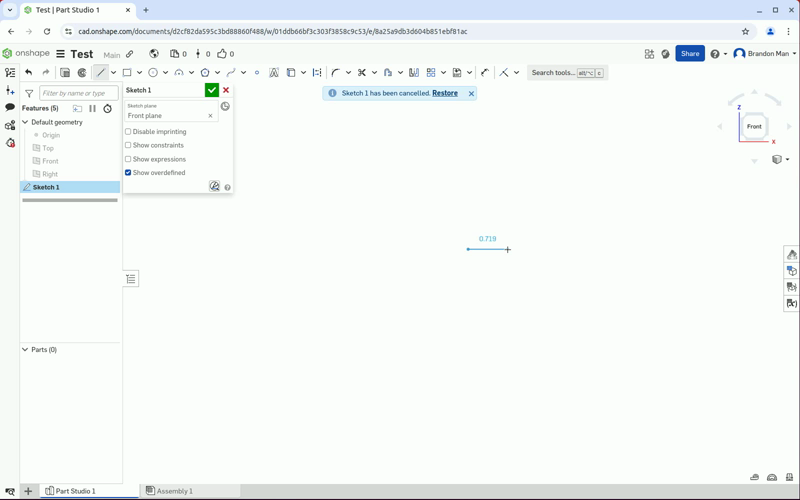
scroll(-6)
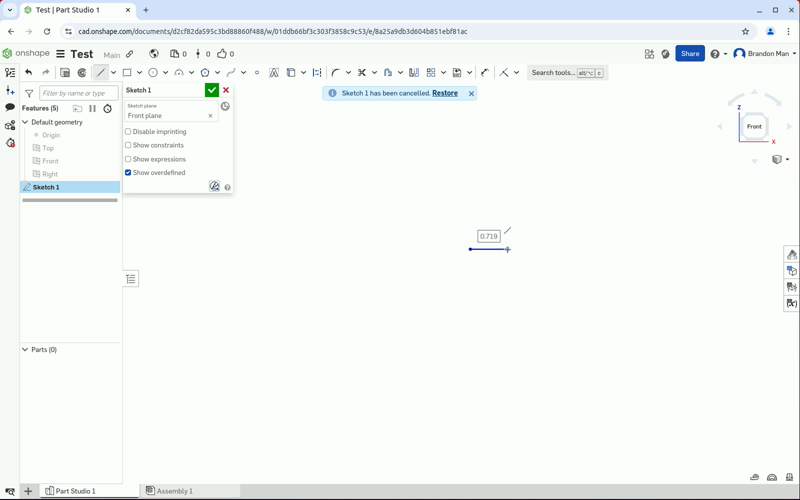
scroll(-6)
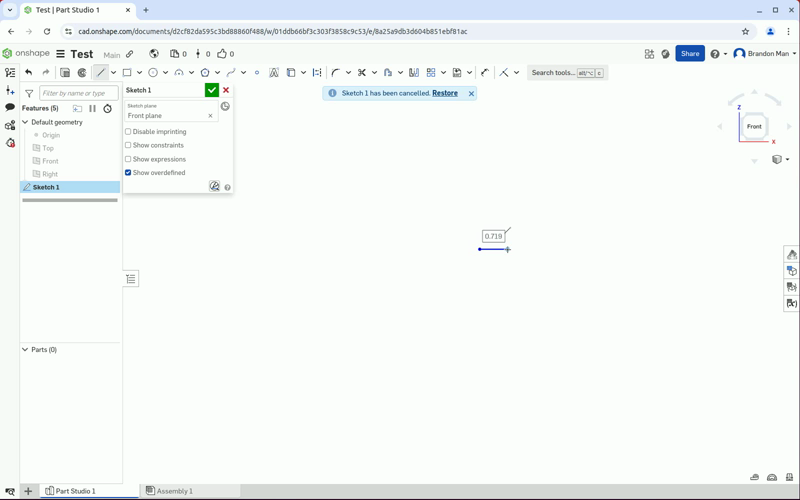
scroll(-6)
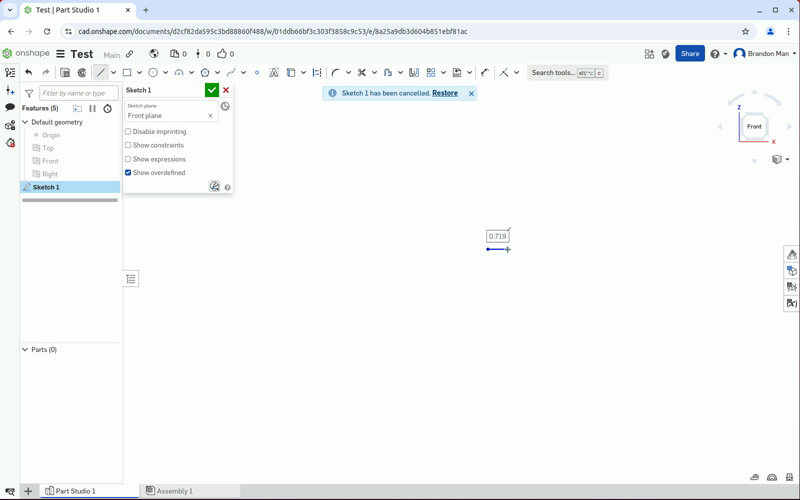
scroll(-6)
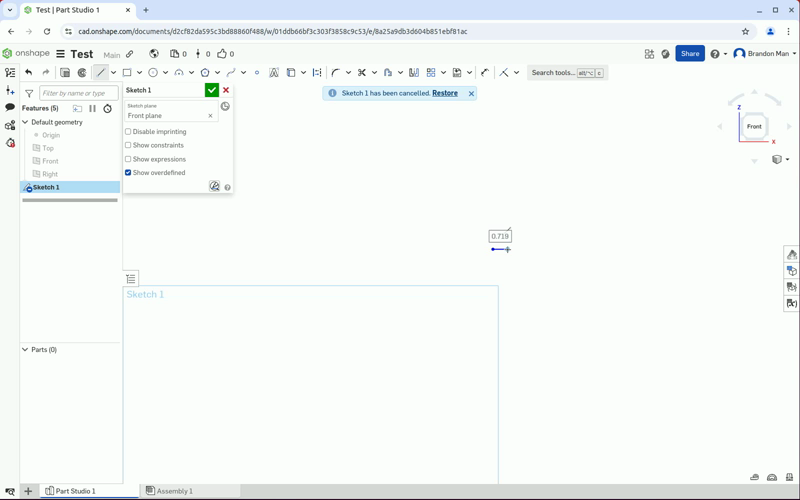
scroll(-6)
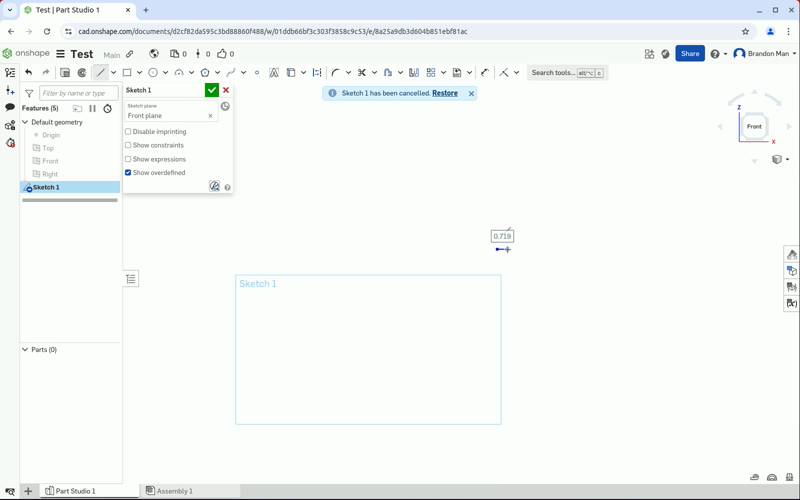
scroll(-6)
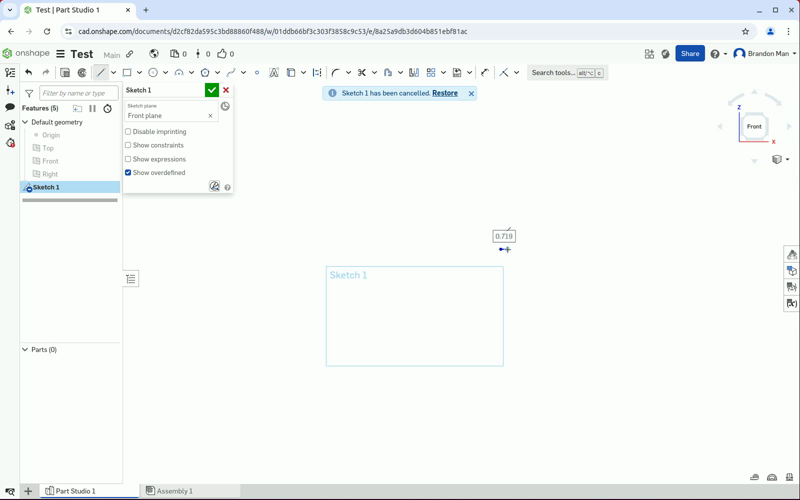
scroll(-6)
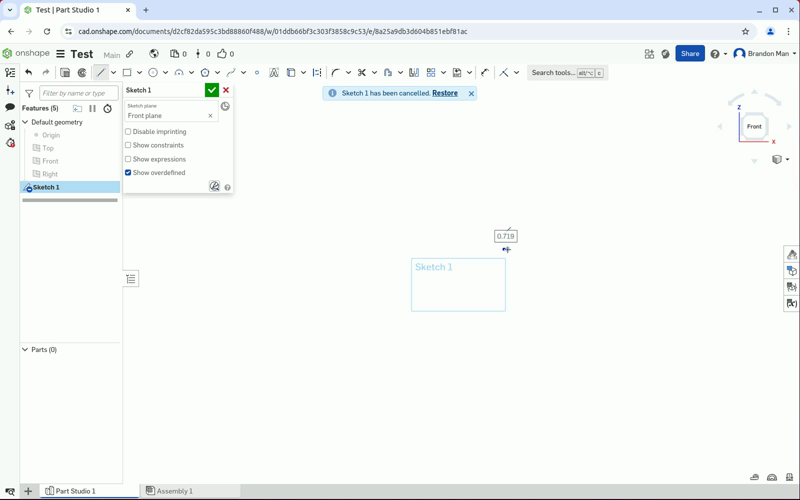
key_up(shift)
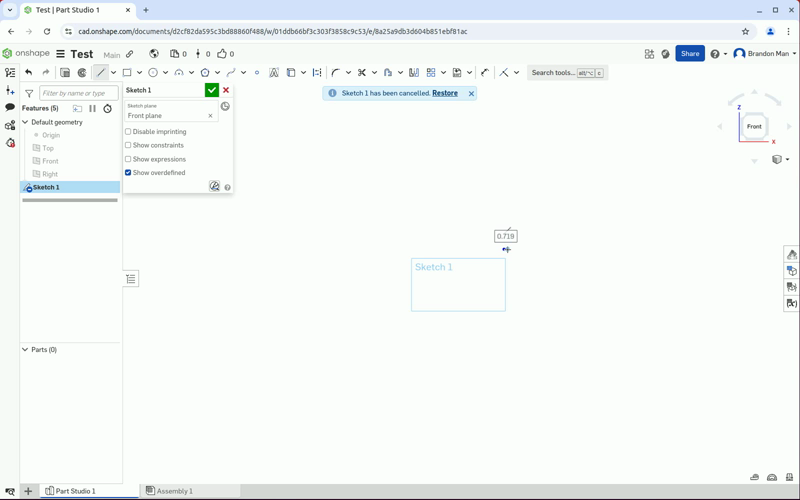
key(esc)
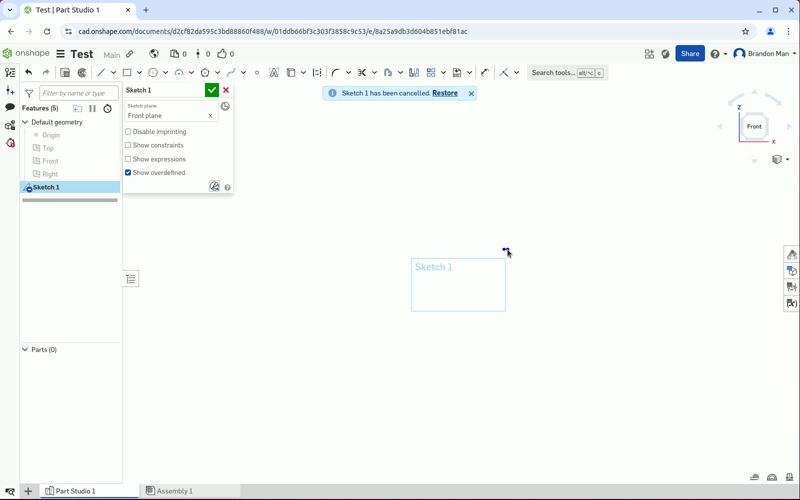
key(a)
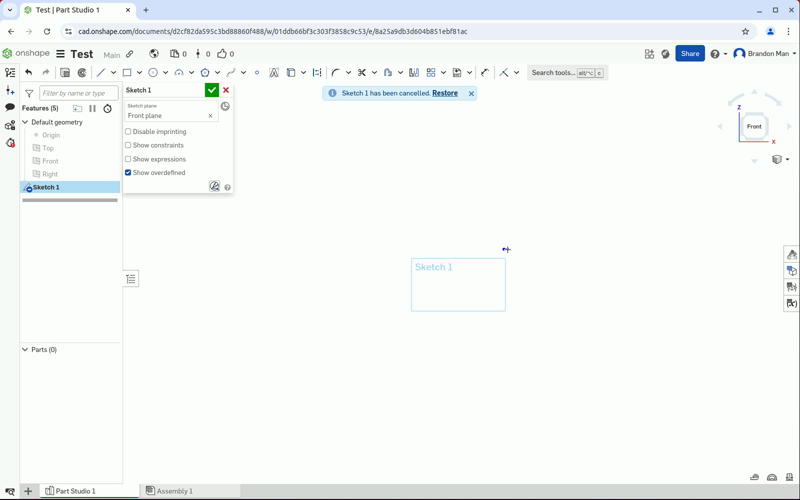
mouse_move(507, 249)
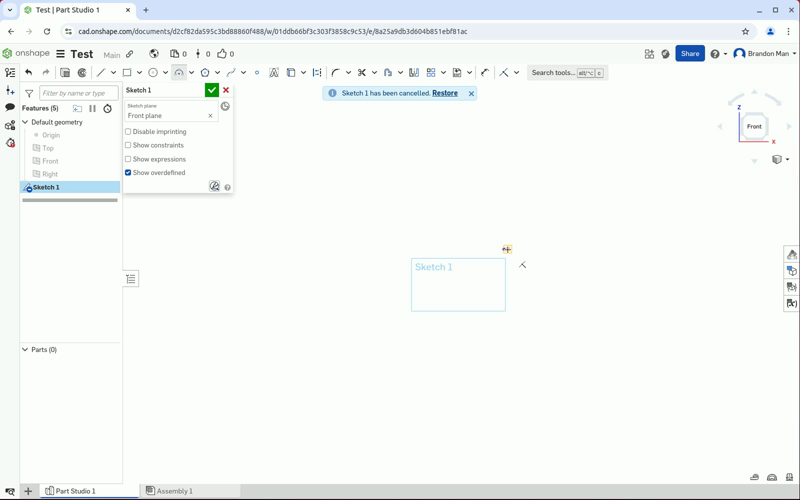
scroll(6)
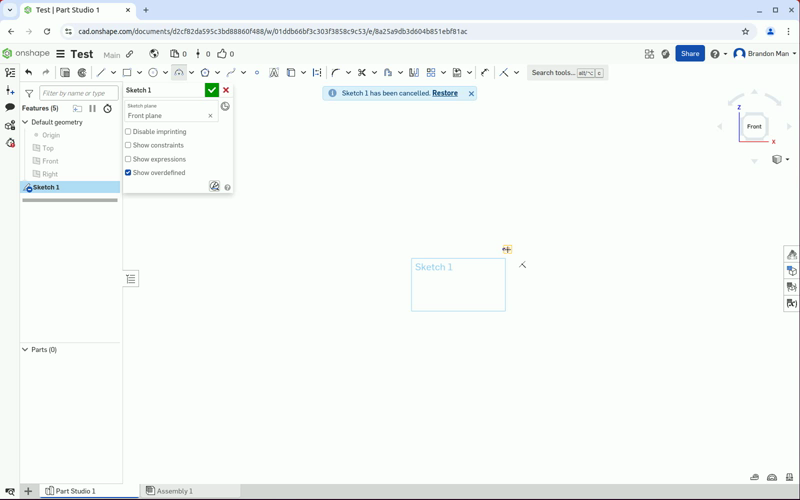
scroll(6)
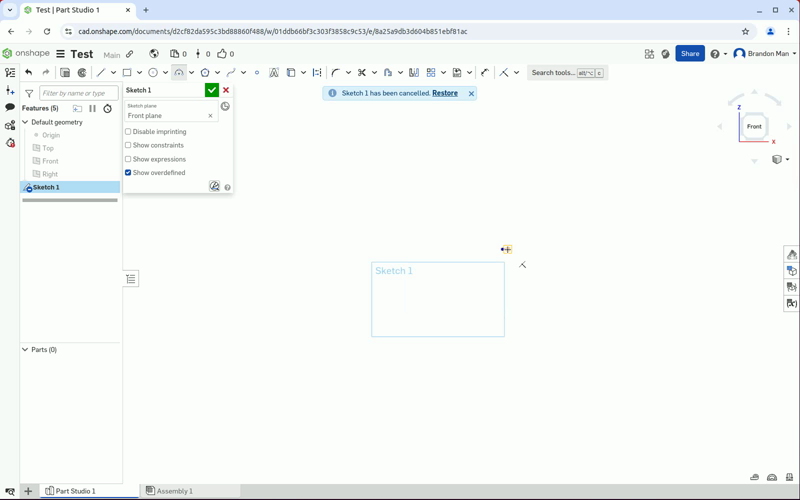
scroll(6)
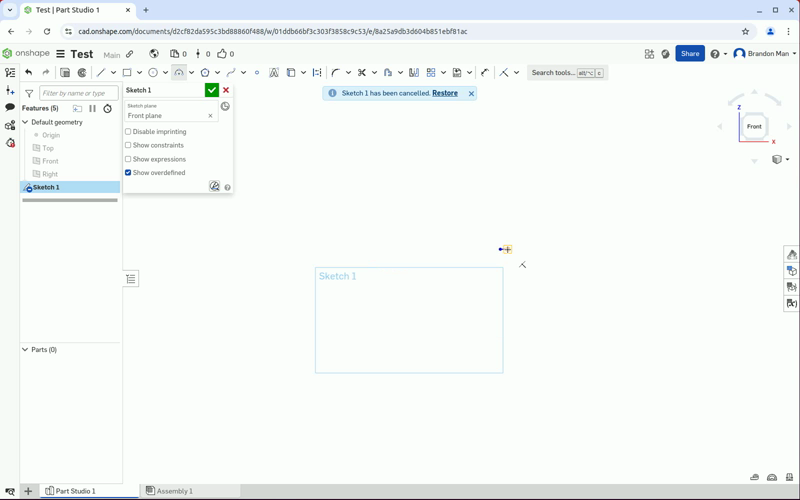
scroll(6)
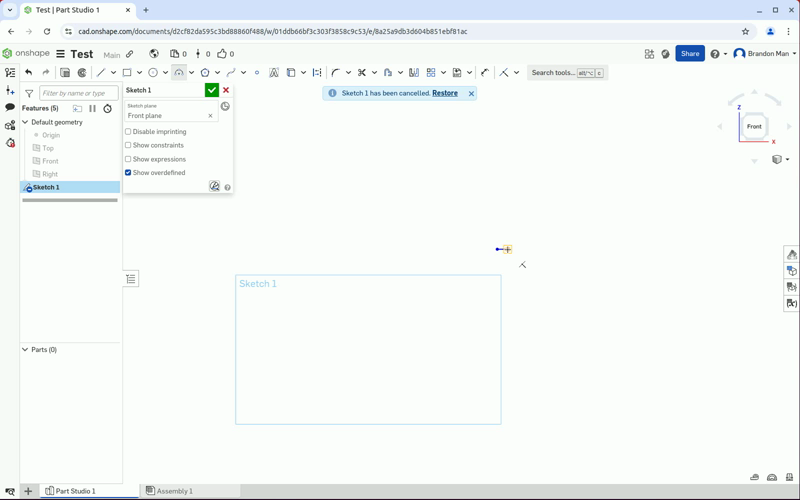
scroll(6)
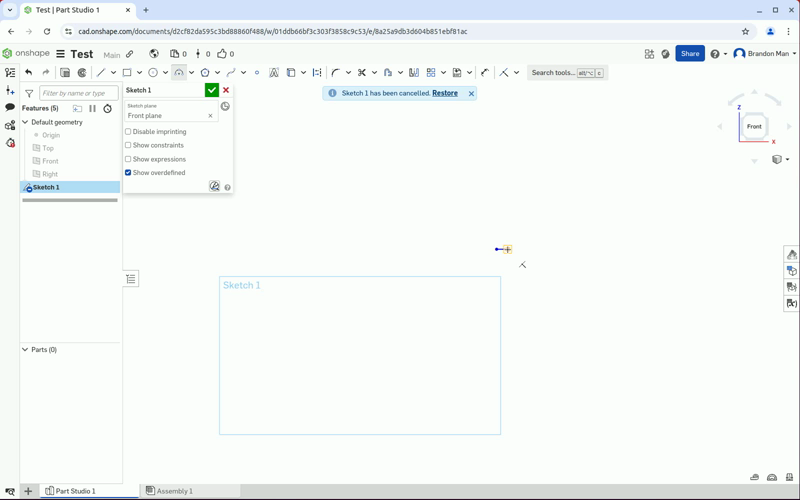
scroll(6)
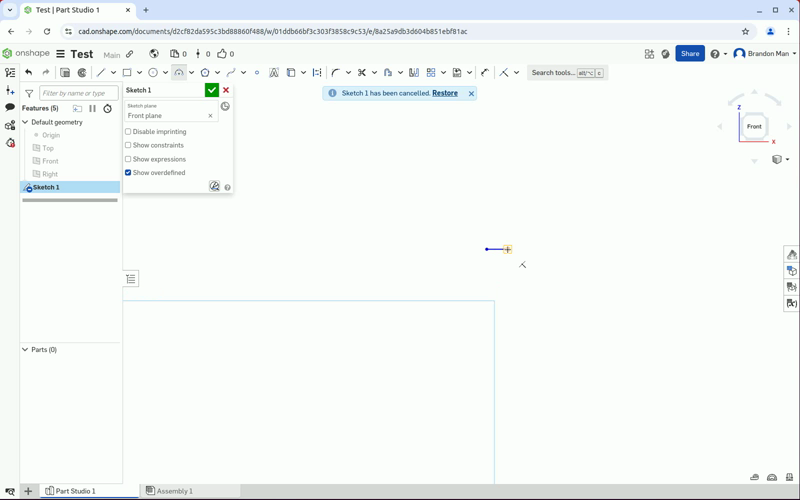
scroll(6)
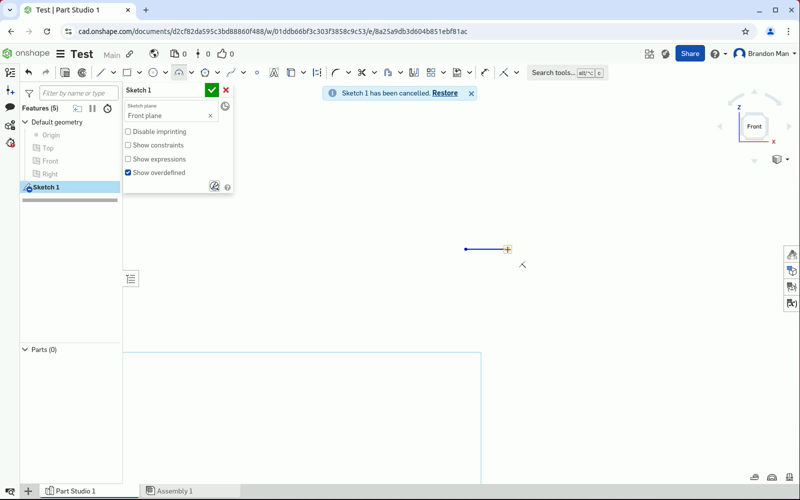
click(507, 249)
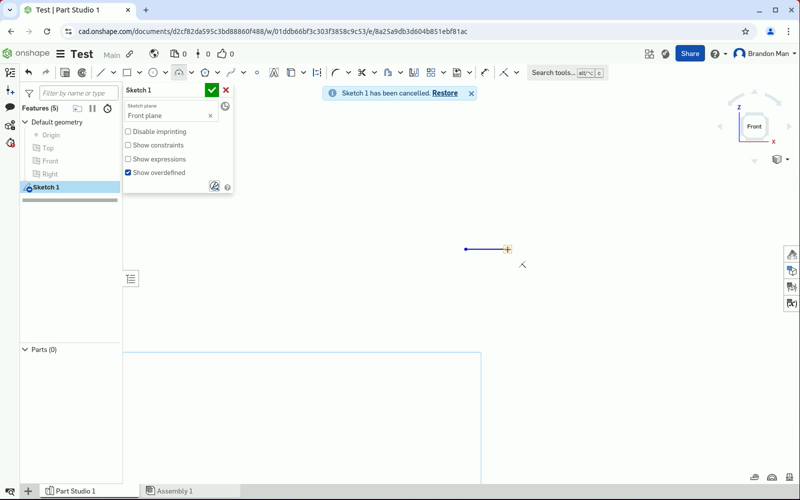
scroll(-6)
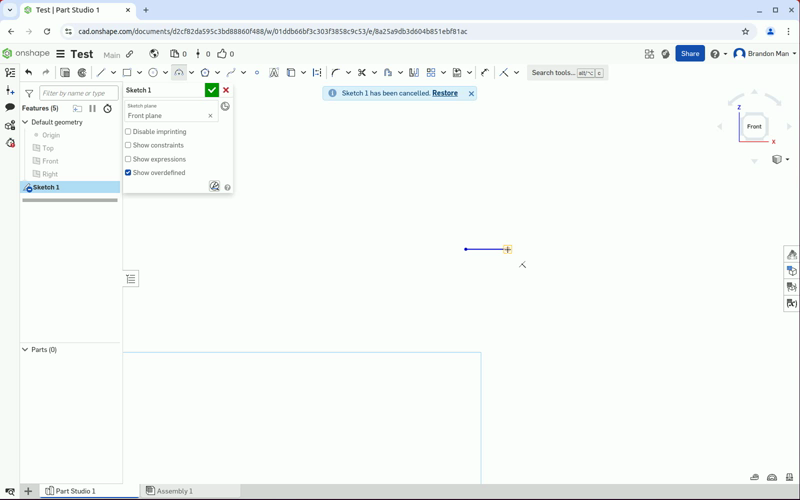
scroll(-6)
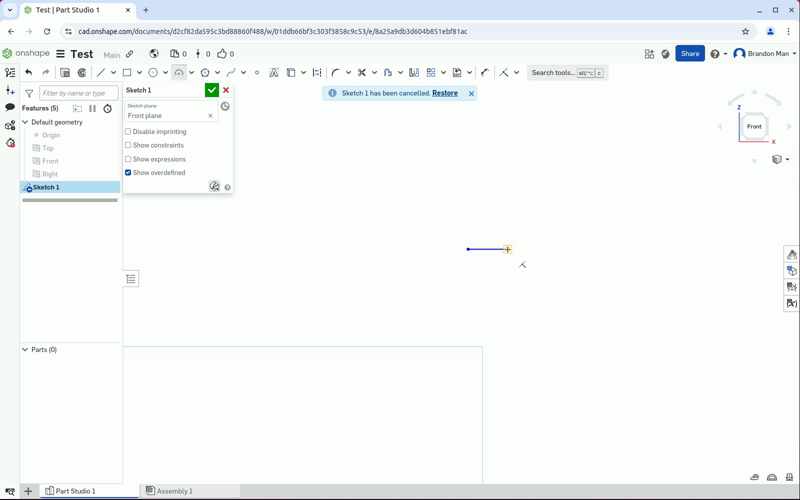
scroll(-6)
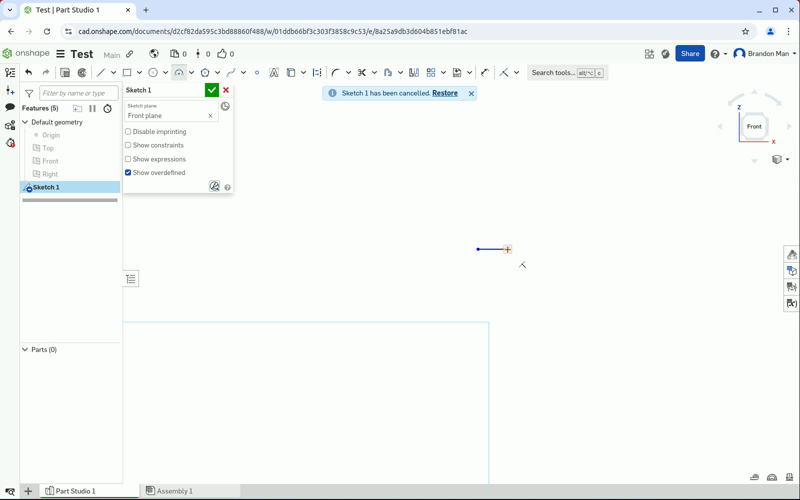
scroll(-6)
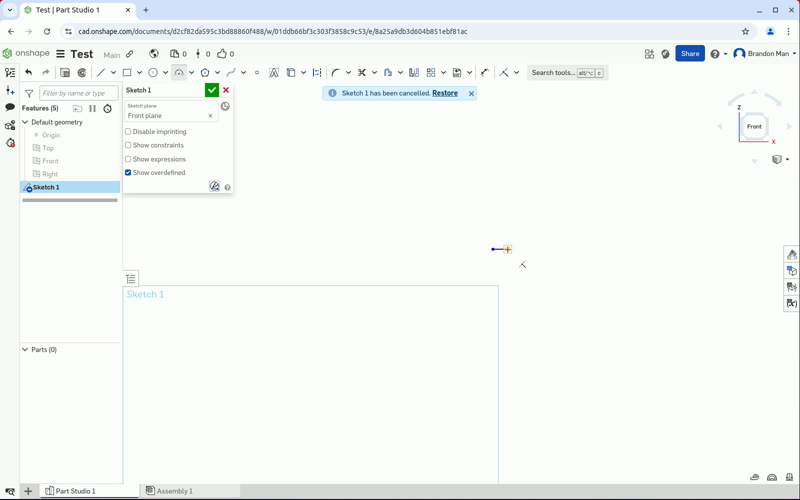
scroll(-6)
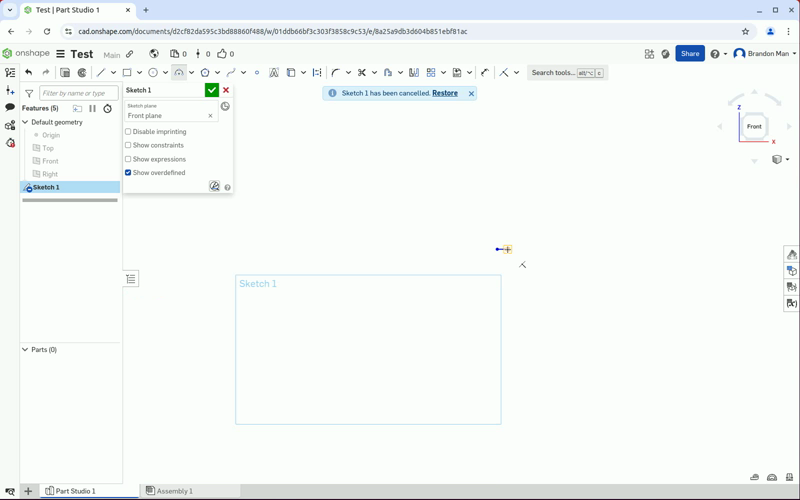
scroll(-6)
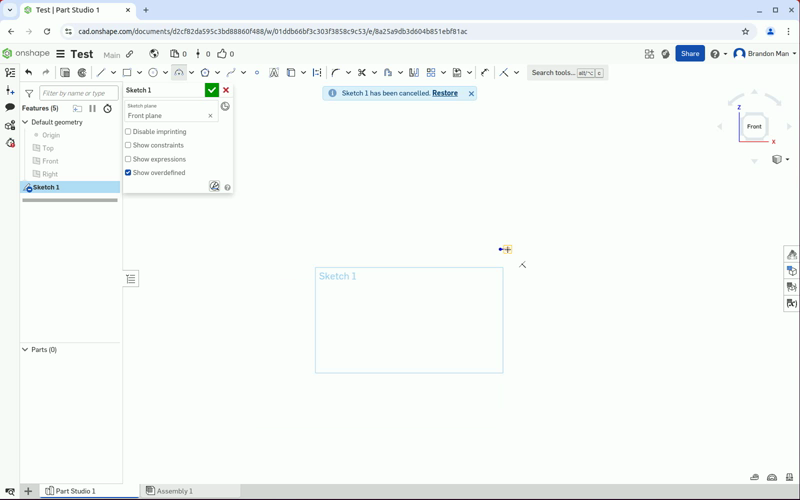
scroll(-6)
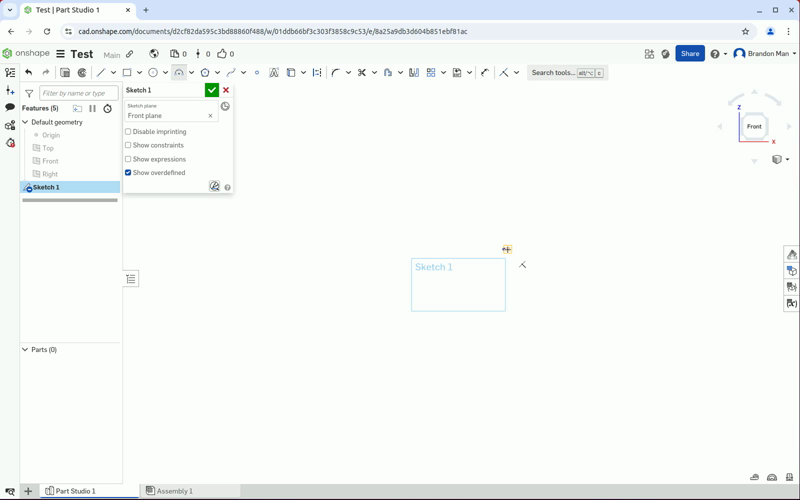
key_down(shift)
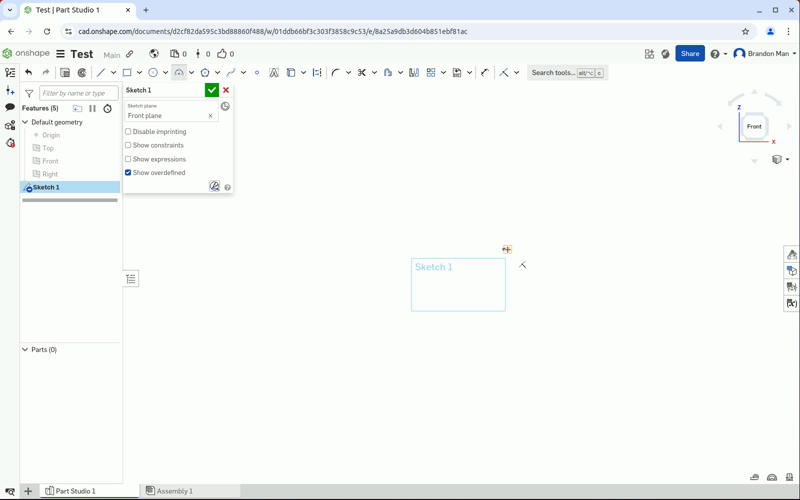
mouse_move(536, 245)
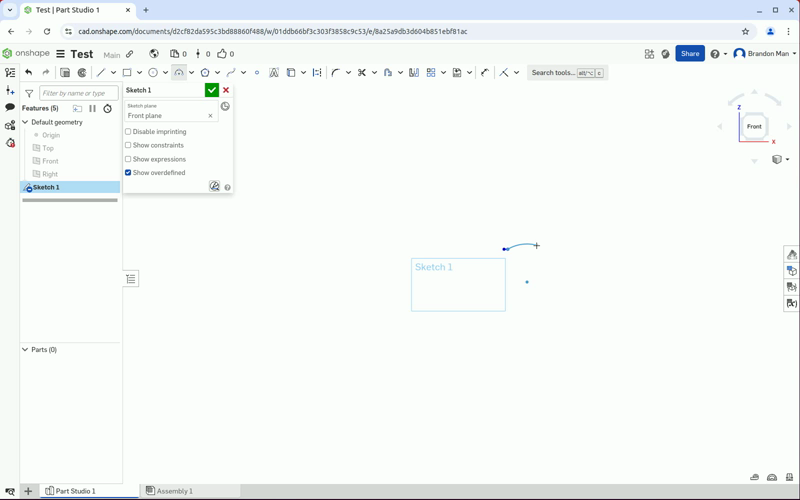
click(536, 245)
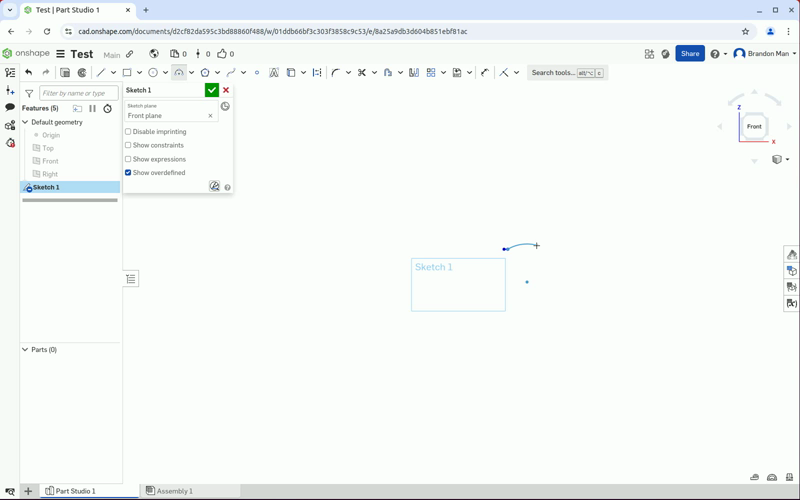
mouse_move(522, 247)
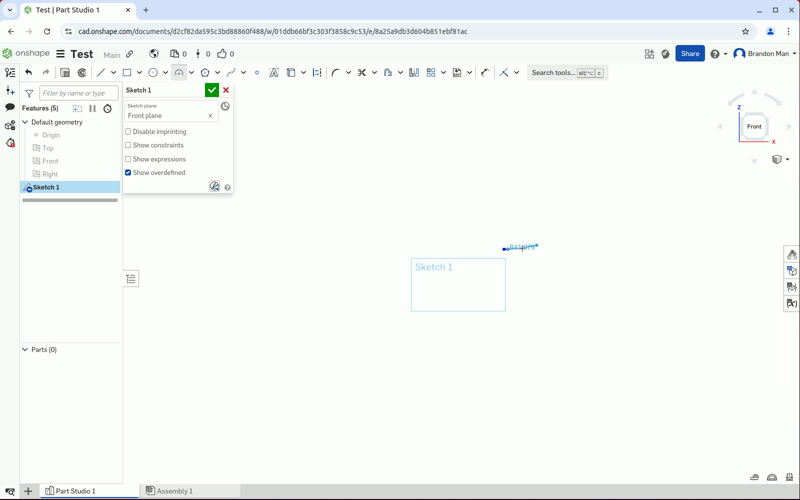
click(522, 247)
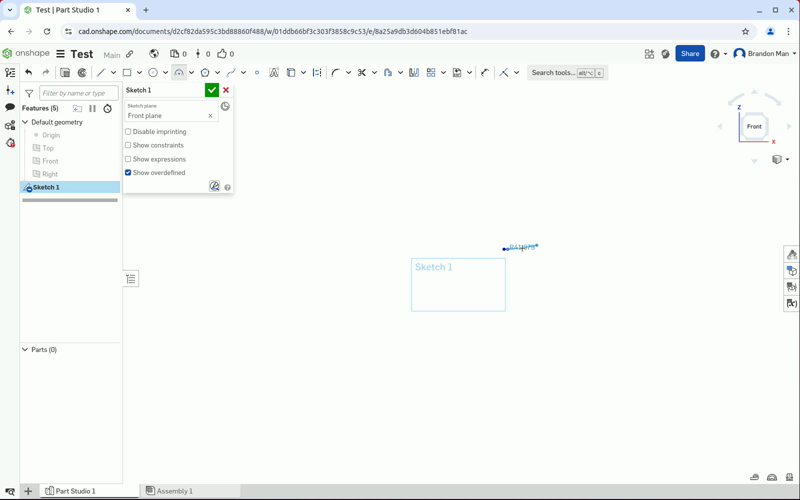
key_up(shift)
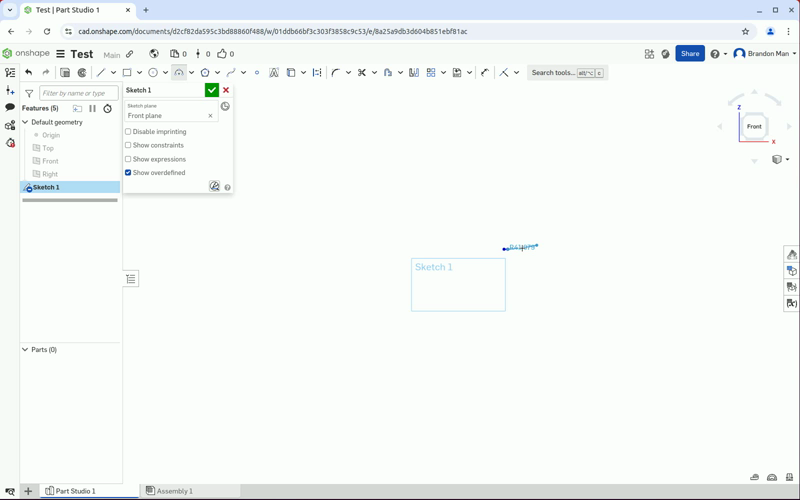
key(esc)
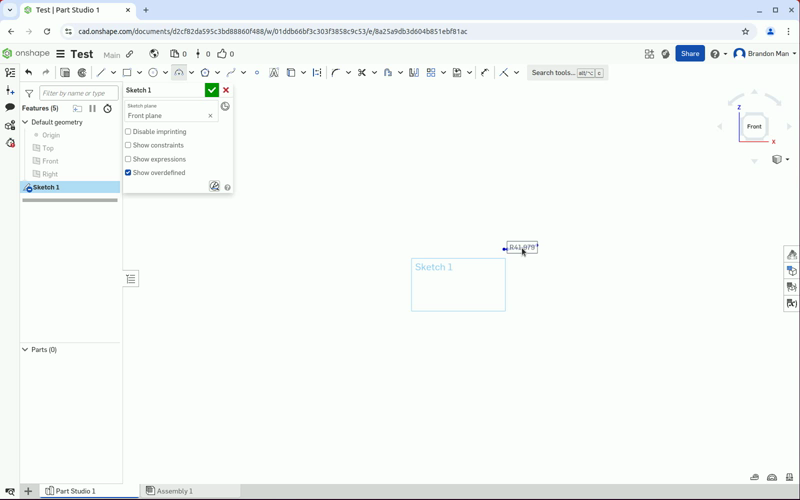
key(l)
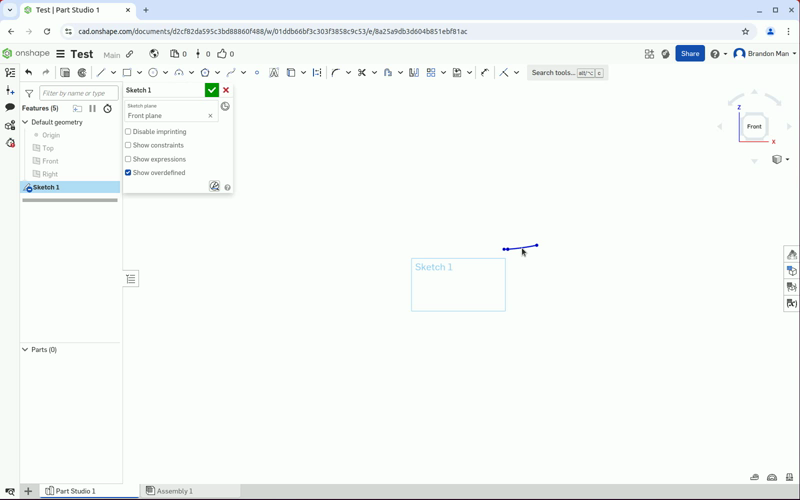
mouse_move(536, 245)
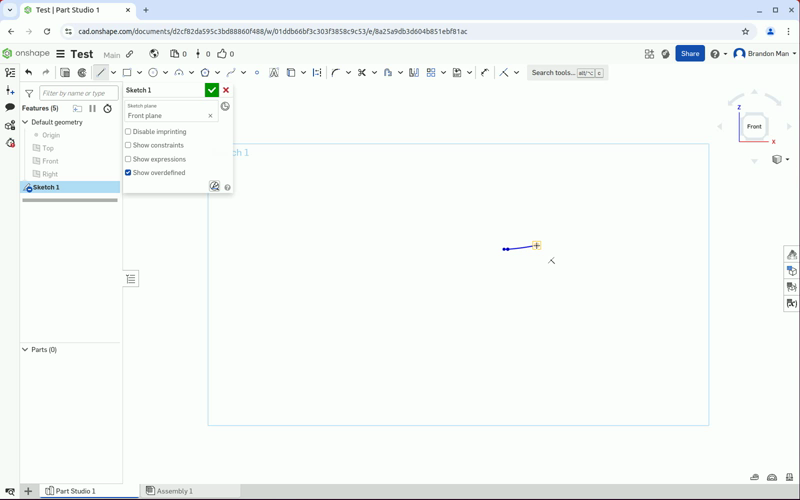
click(536, 245)
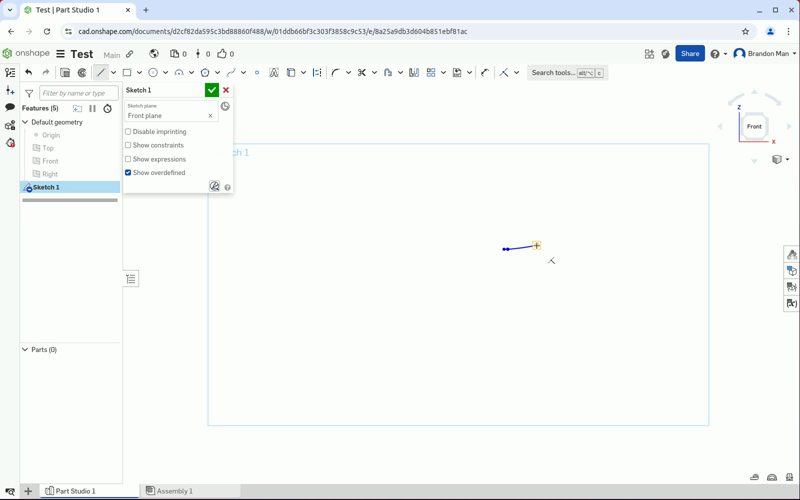
key_down(shift)
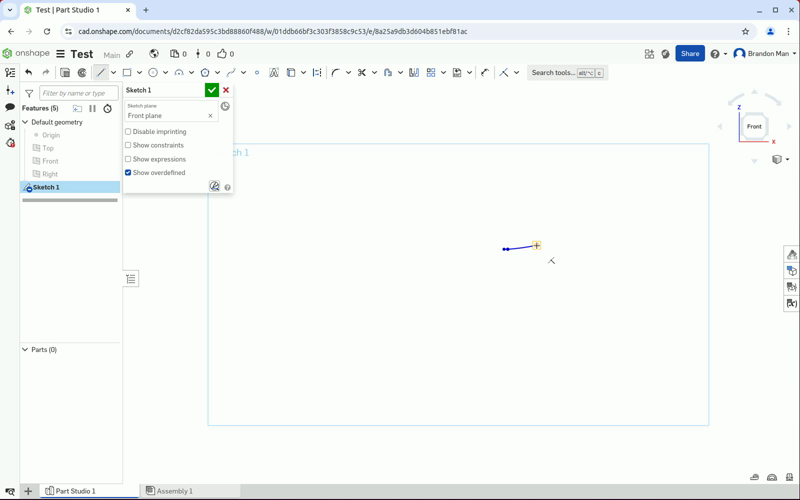
mouse_move(566, 245)
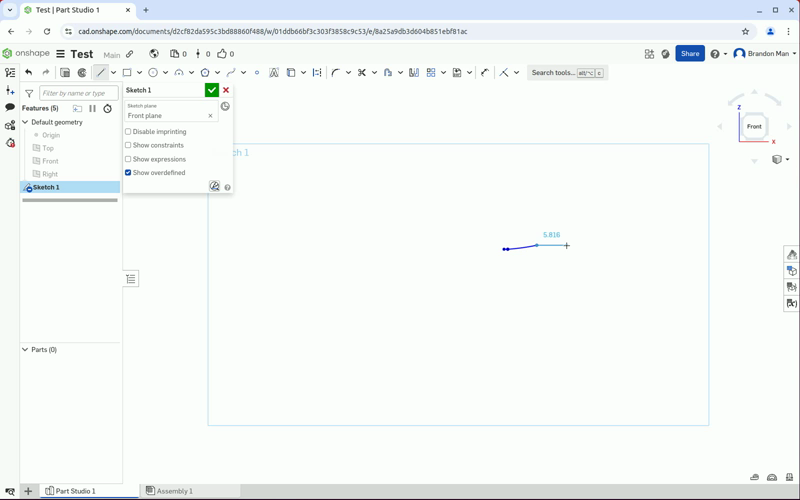
mouse_move(504, 245)
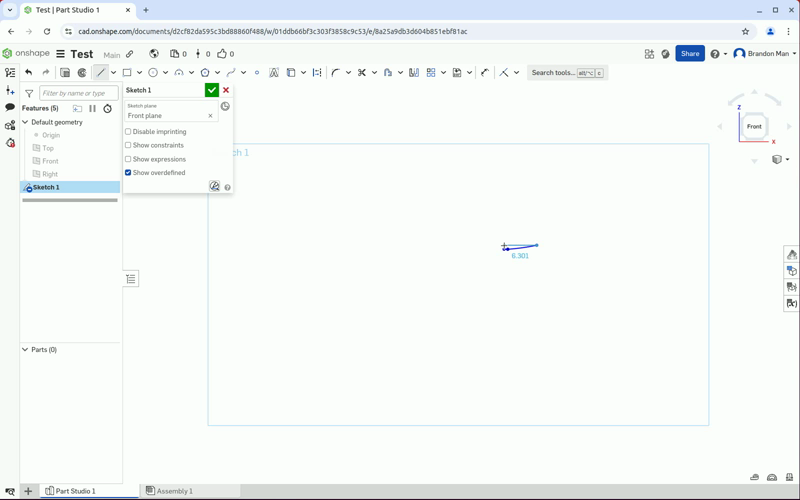
scroll(6)
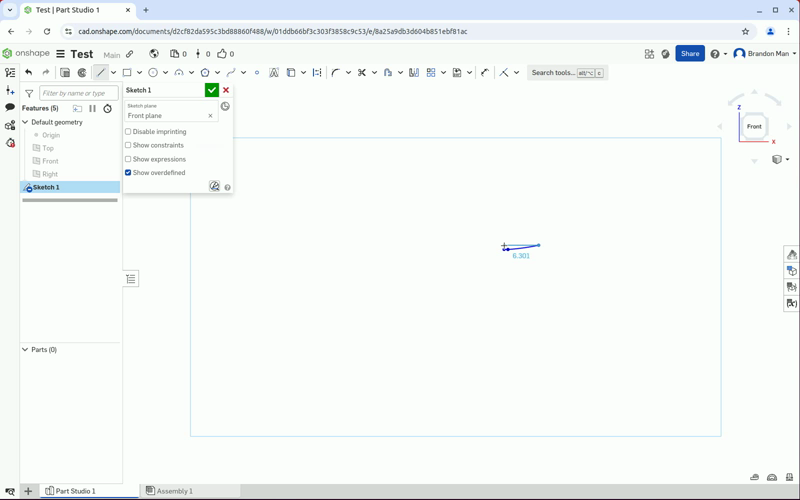
scroll(6)
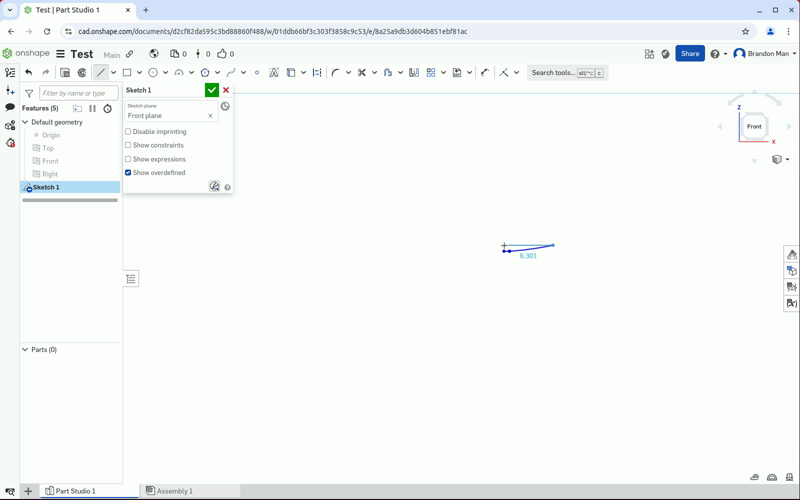
scroll(6)
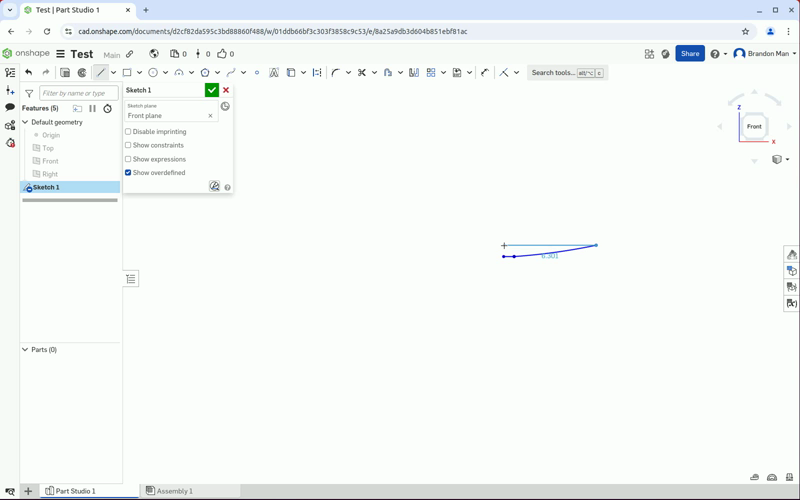
scroll(6)
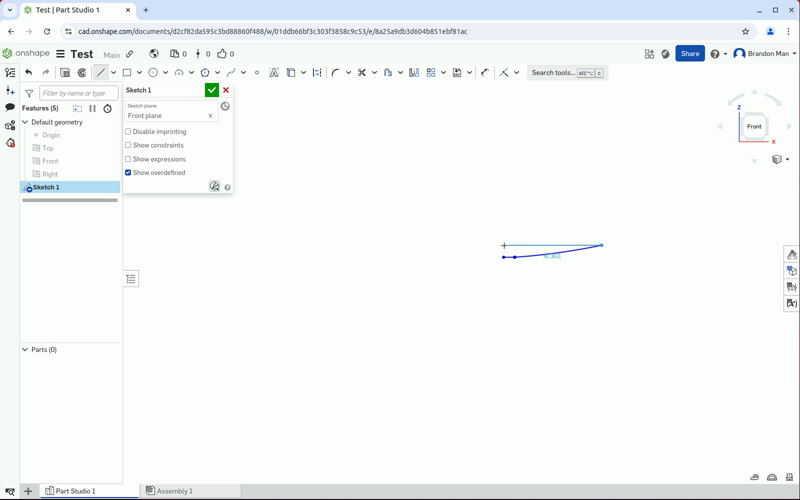
scroll(6)
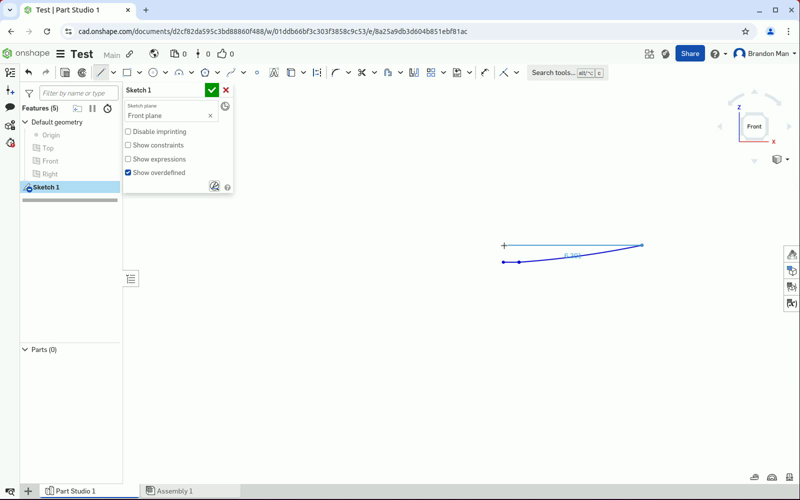
scroll(6)
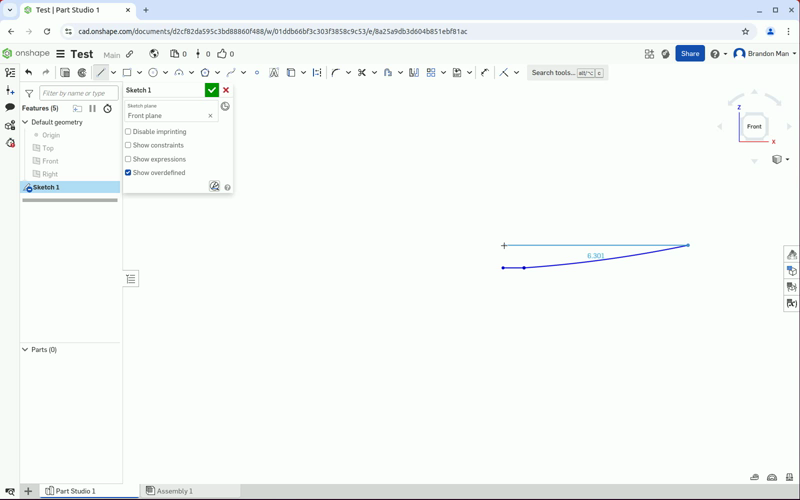
scroll(6)
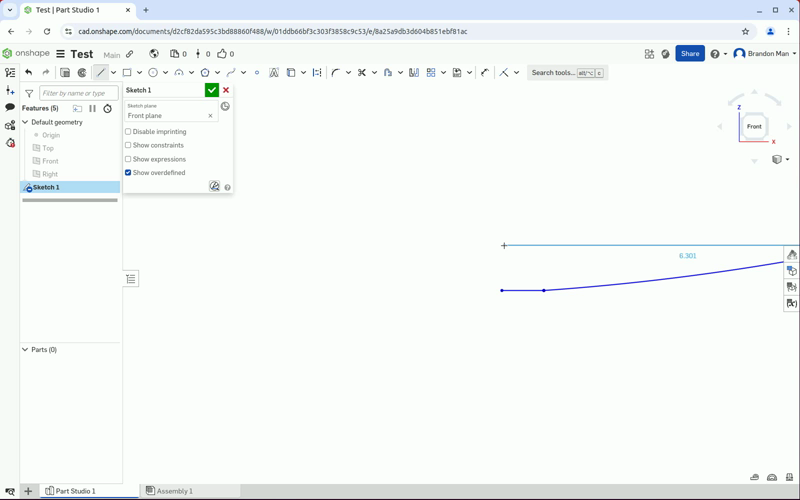
click(504, 245)
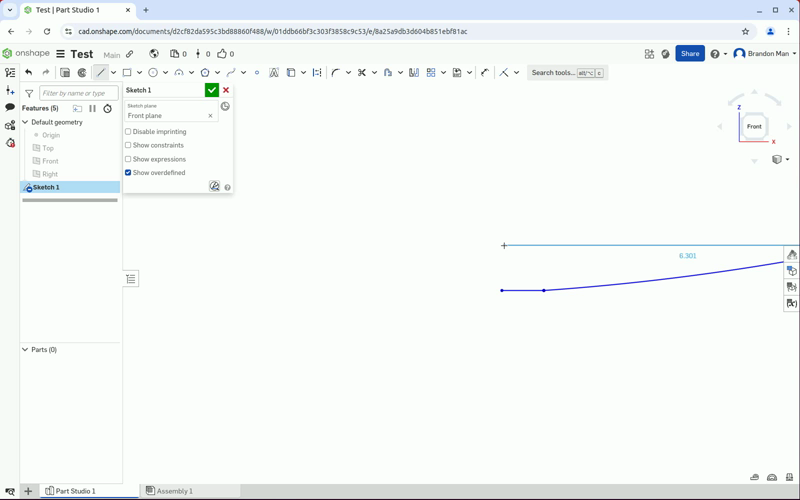
scroll(-6)
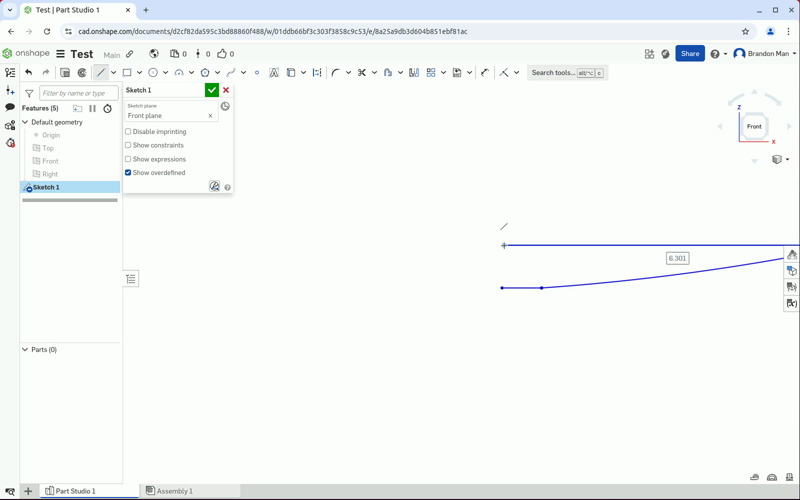
scroll(-6)
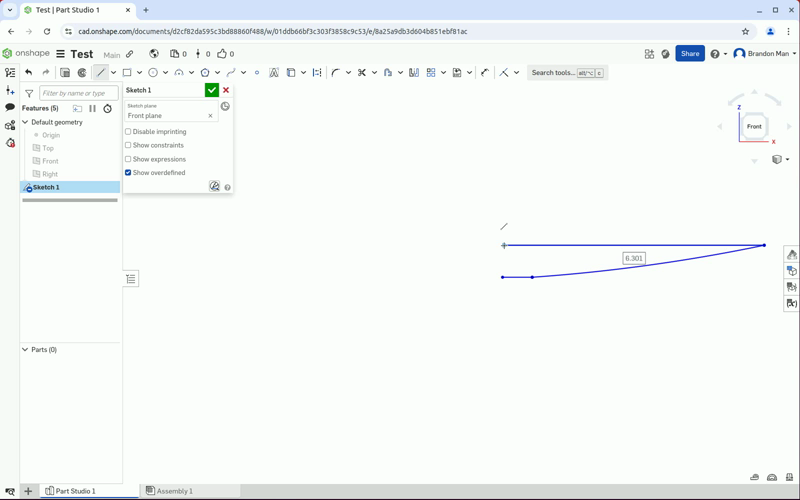
scroll(-6)
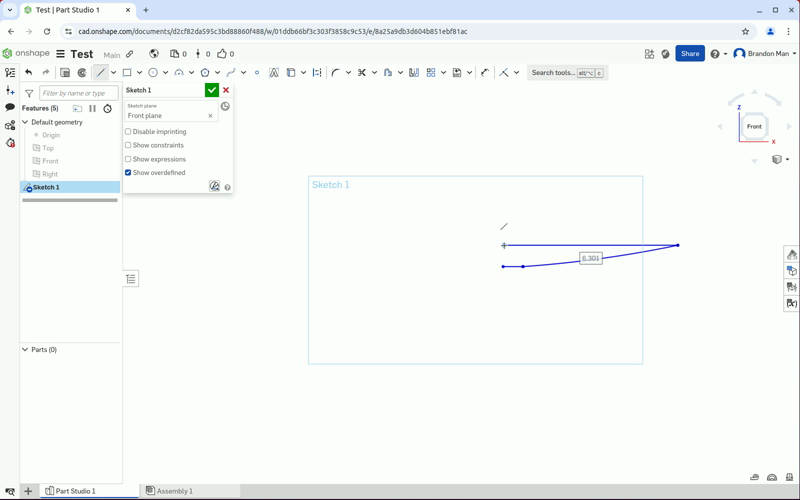
scroll(-6)
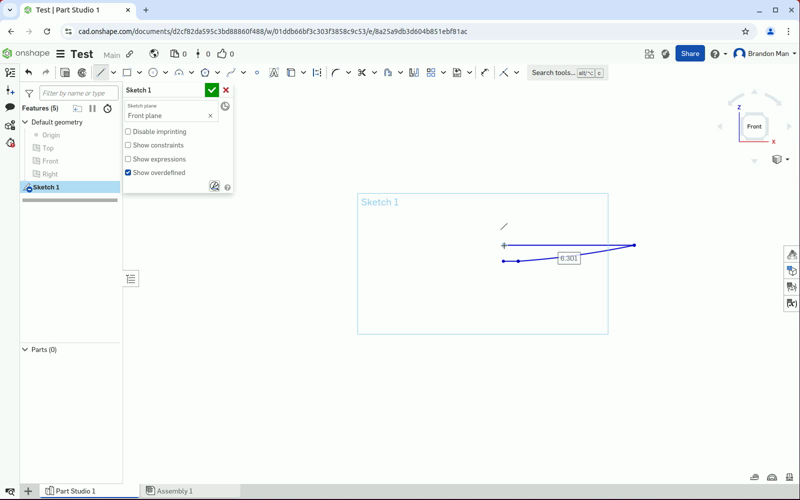
scroll(-6)
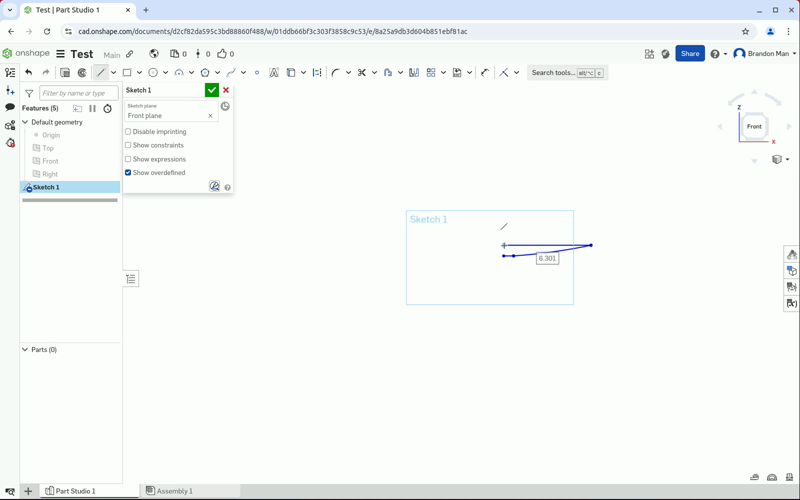
scroll(-6)
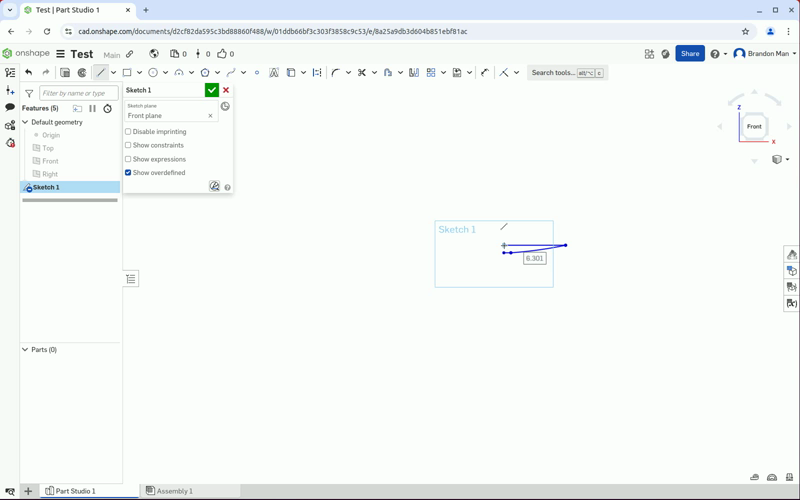
scroll(-6)
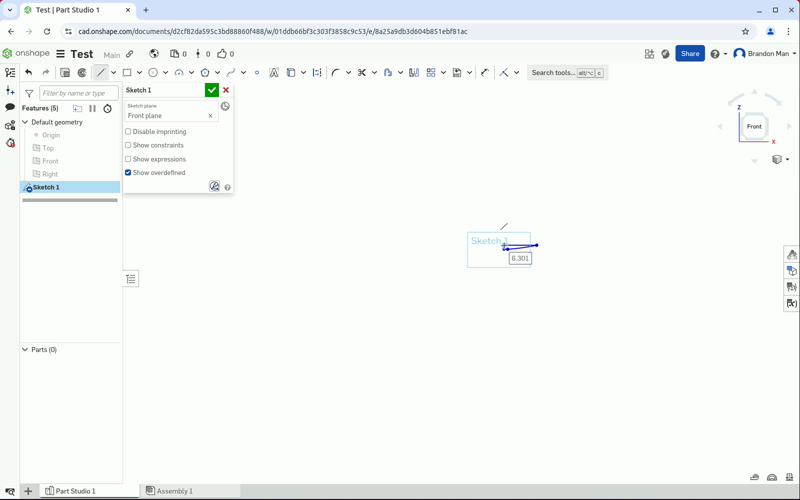
key_up(shift)
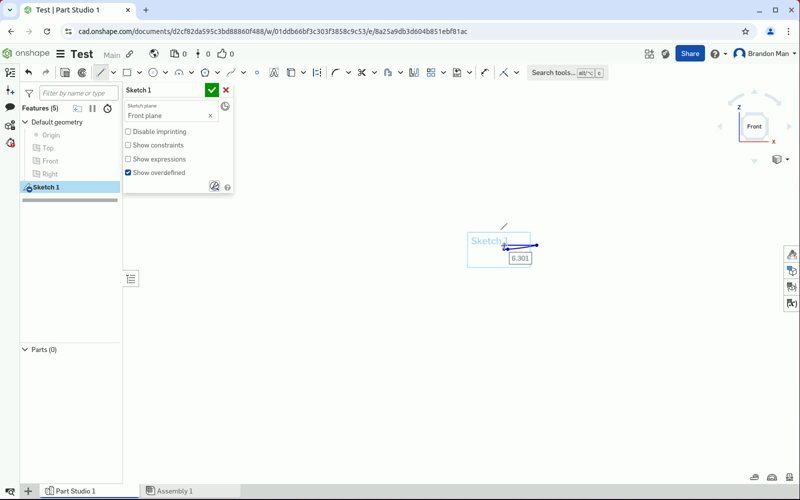
mouse_move(534, 245)
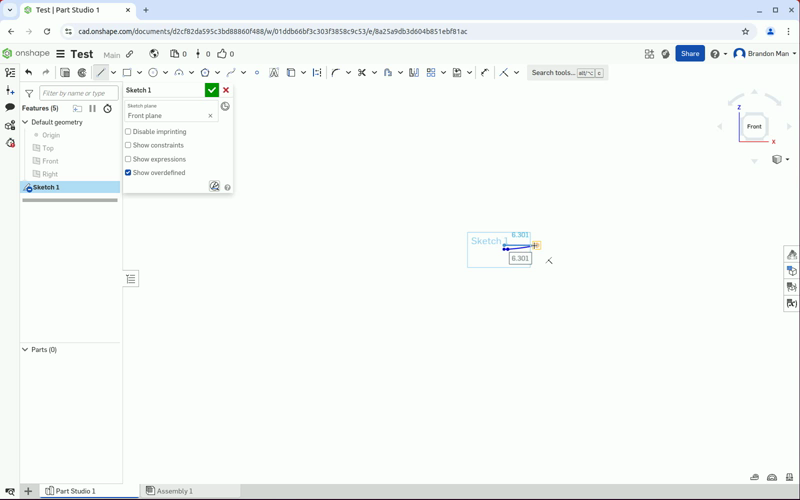
key_down(shift)
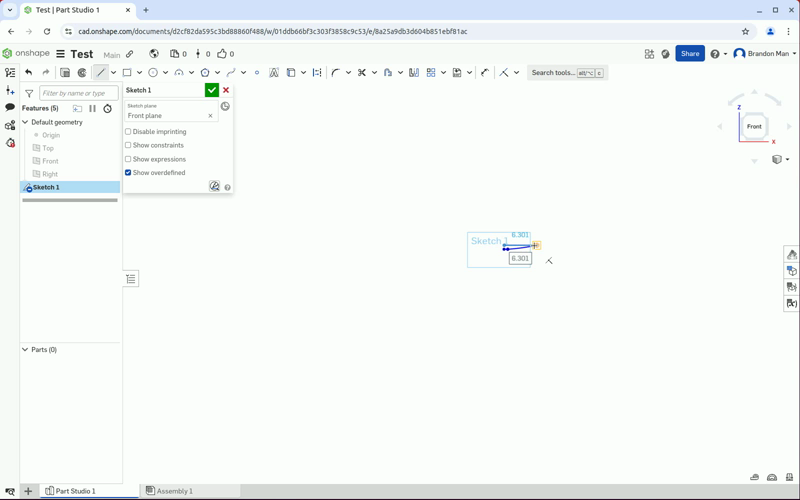
mouse_move(504, 249)
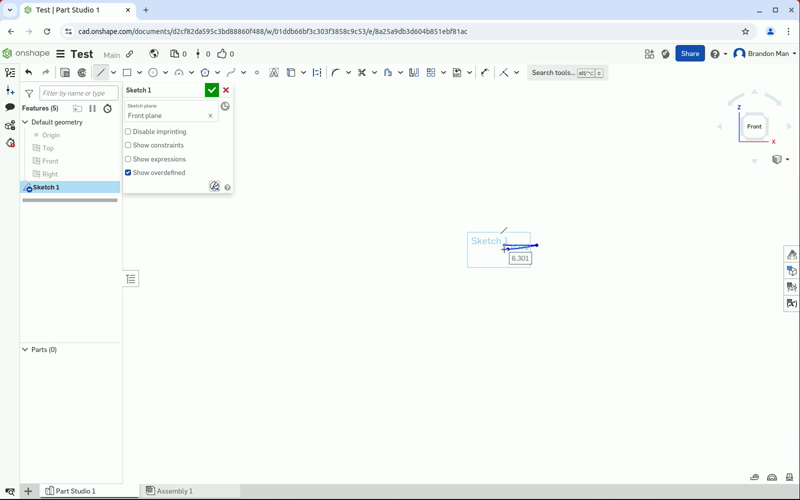
scroll(6)
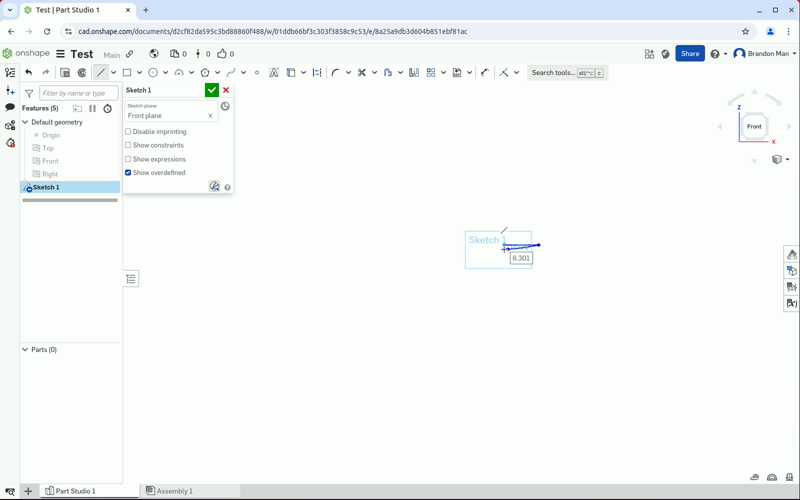
scroll(6)
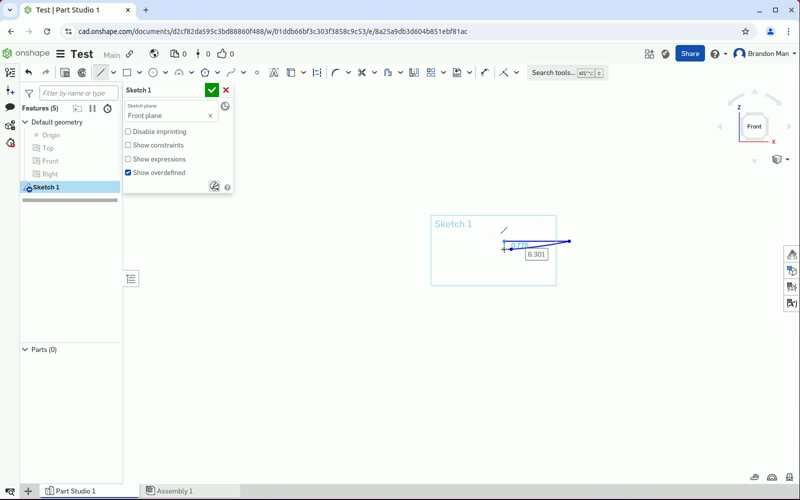
scroll(6)
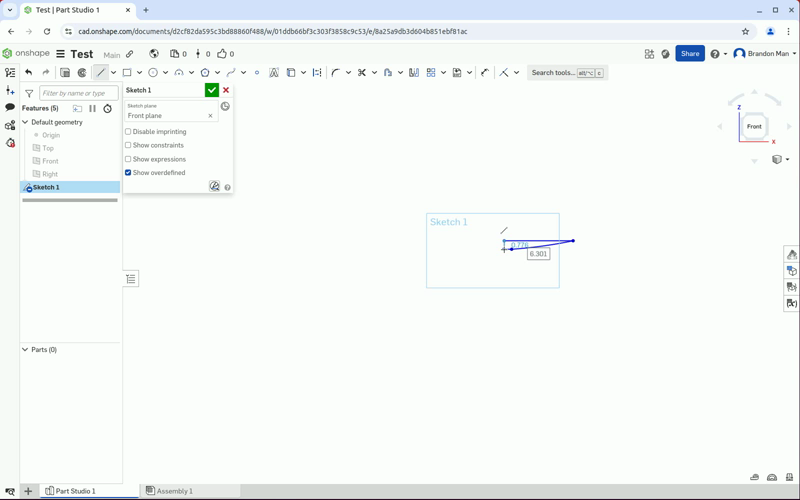
scroll(6)
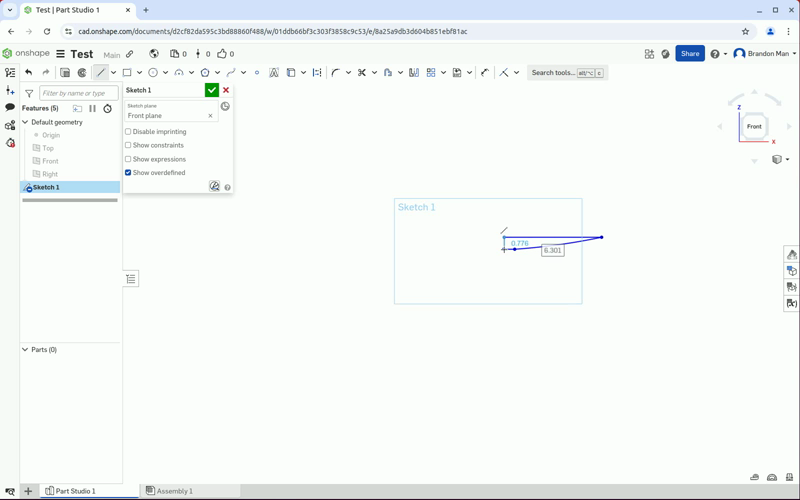
scroll(6)
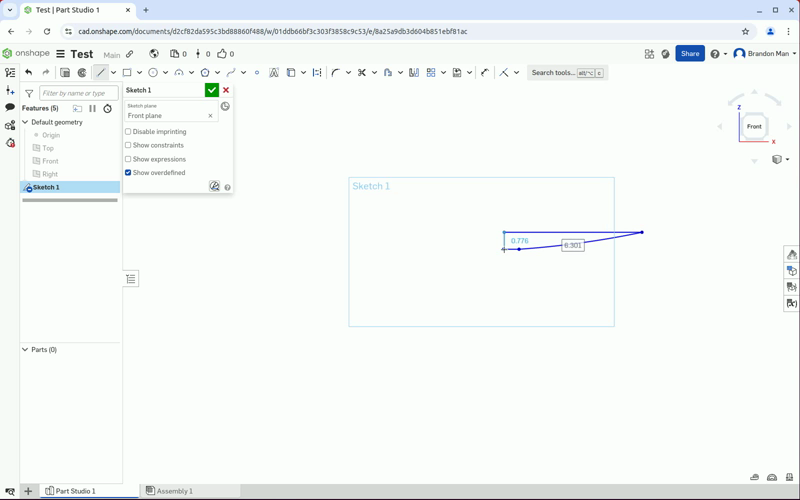
scroll(6)
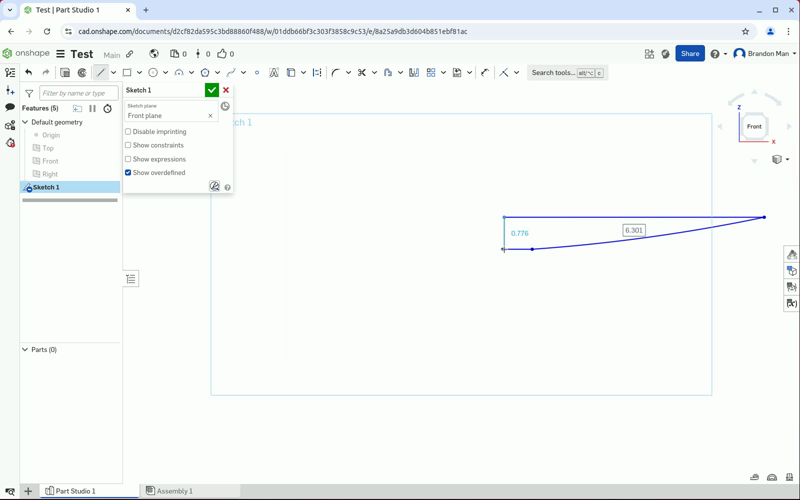
scroll(6)
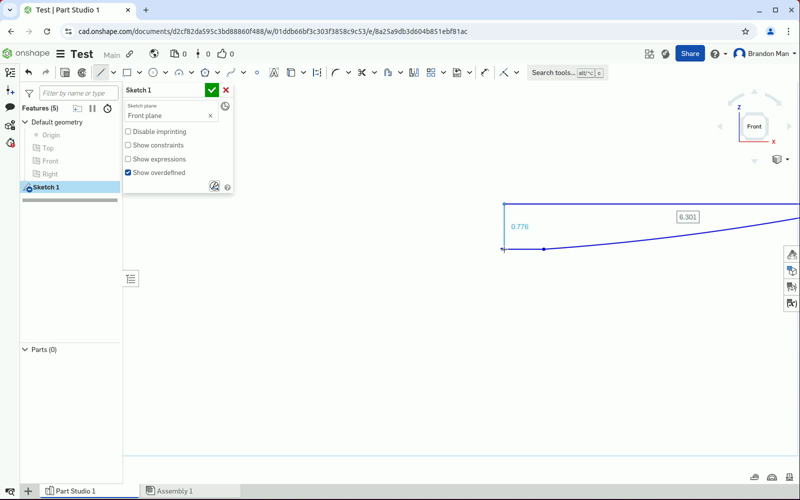
key_up(shift)
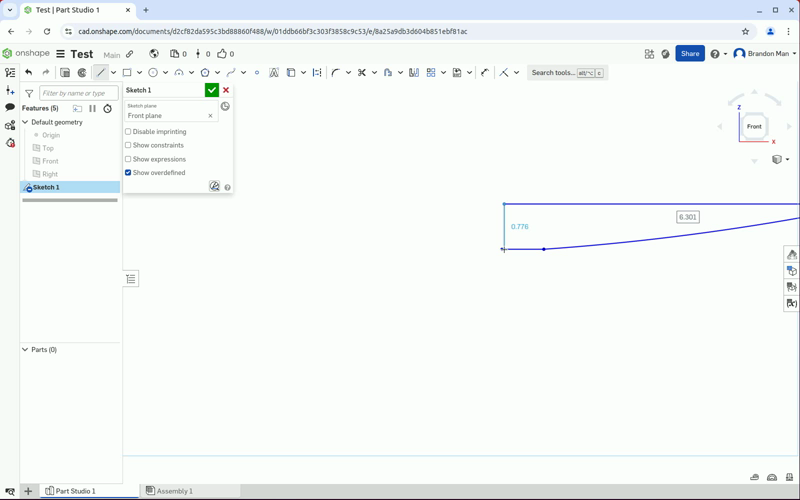
click(504, 249)
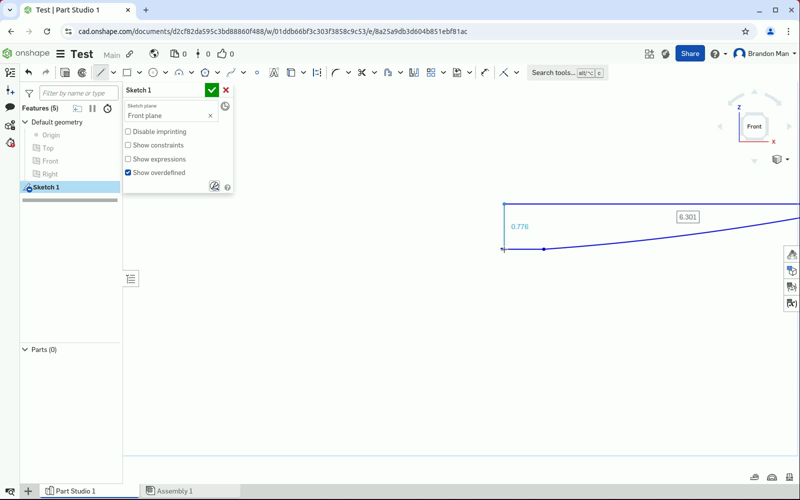
scroll(-6)
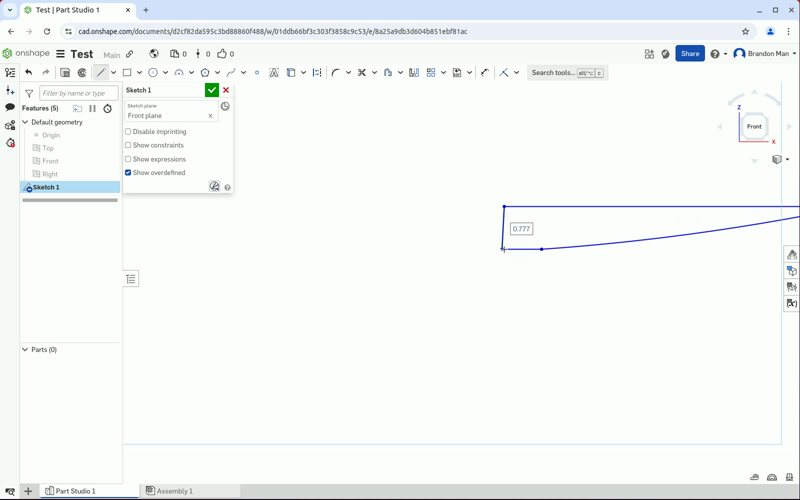
scroll(-6)
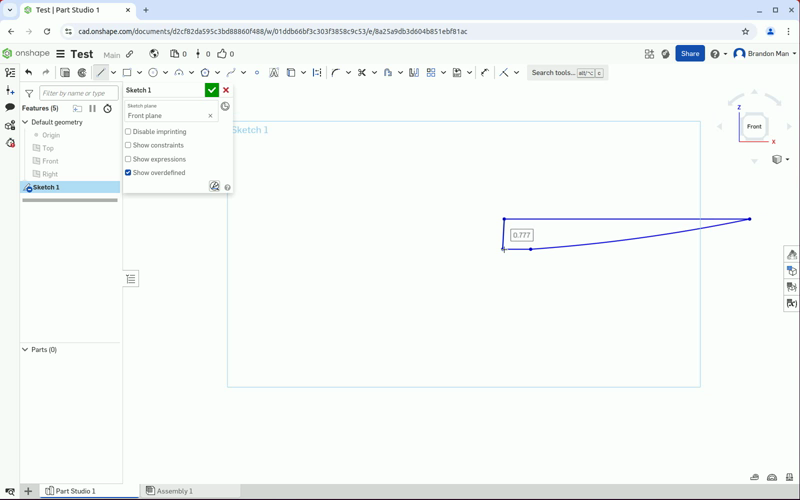
scroll(-6)
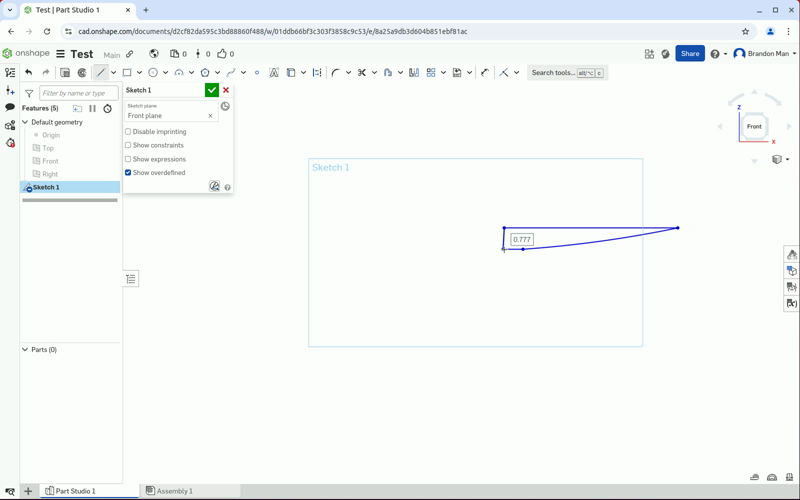
scroll(-6)
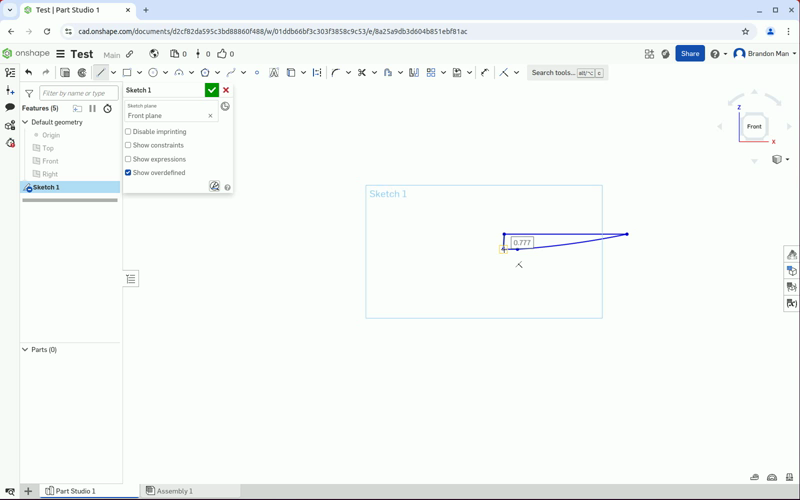
scroll(-6)
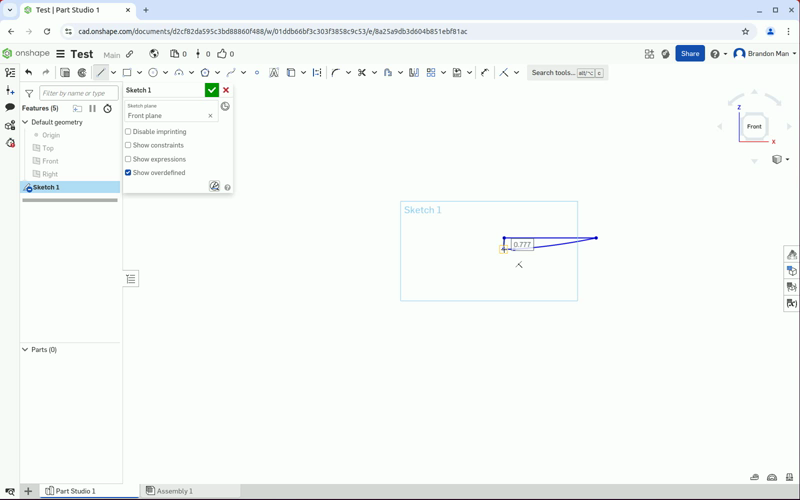
scroll(-6)
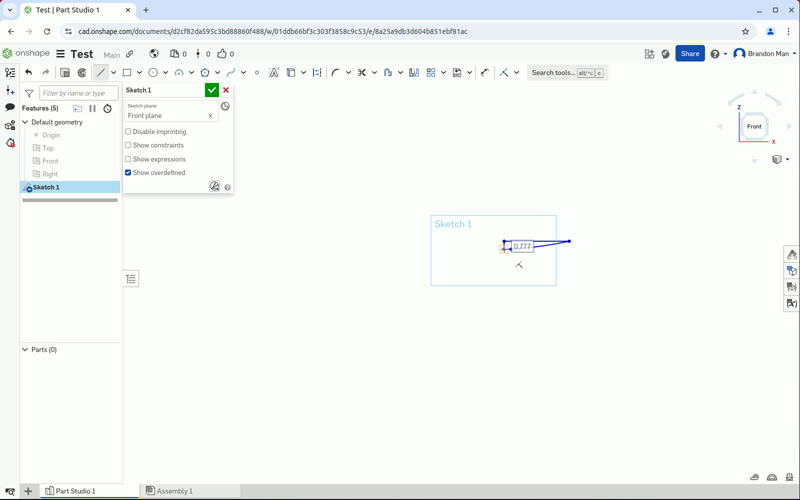
scroll(-6)
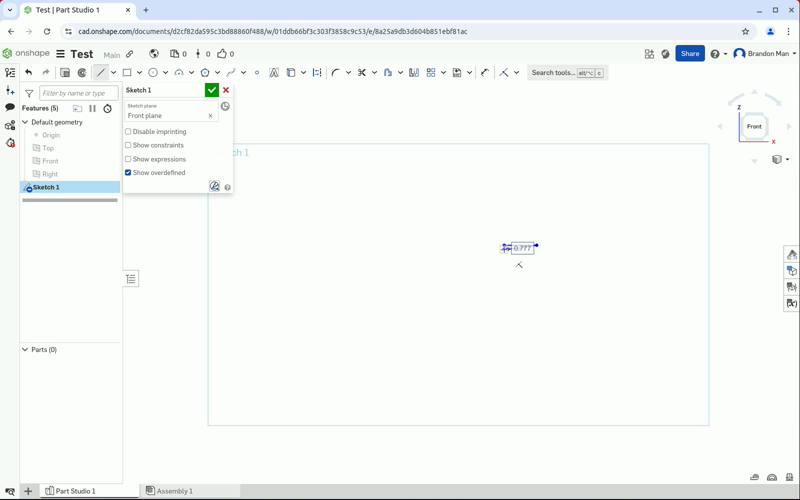
key(esc)
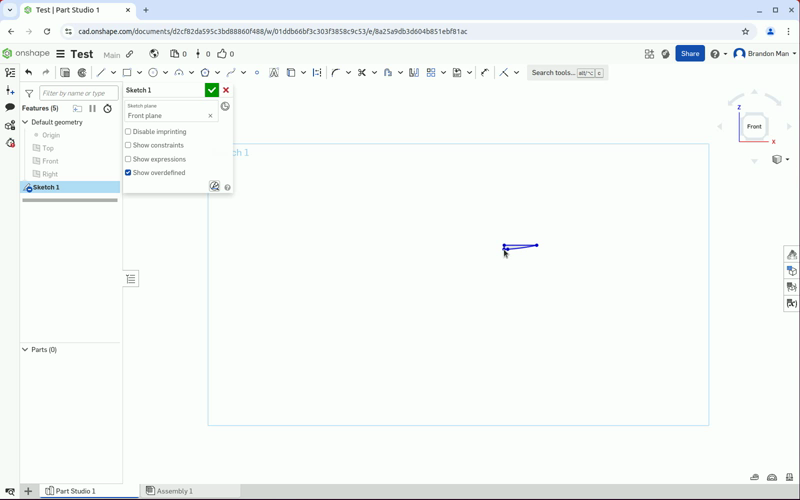
mouse_move(508, 247)
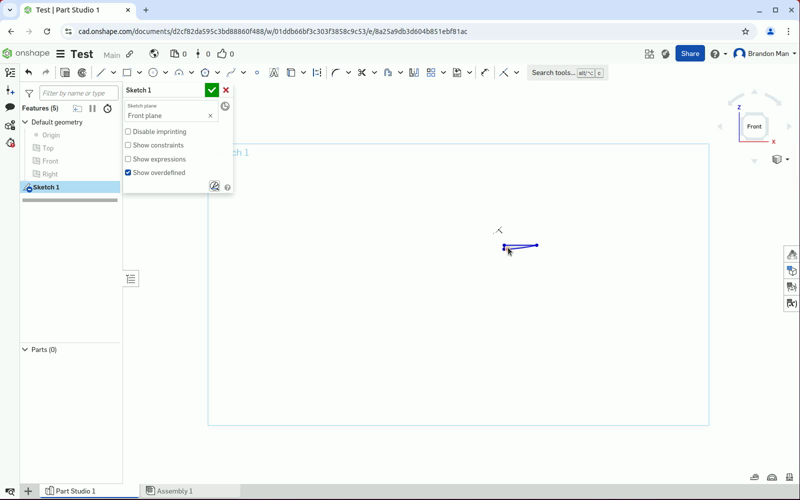
scroll(6)
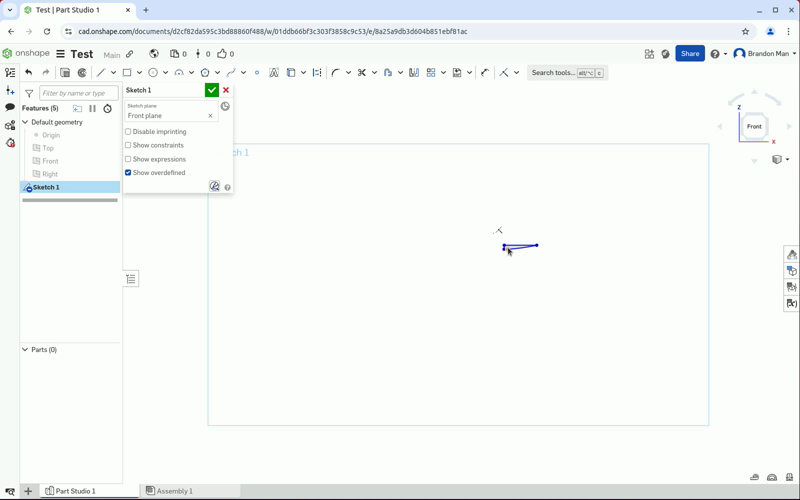
scroll(6)
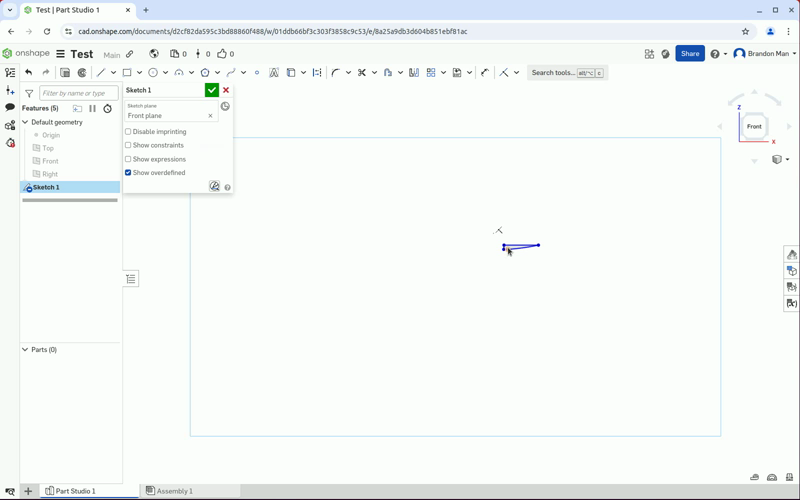
scroll(6)
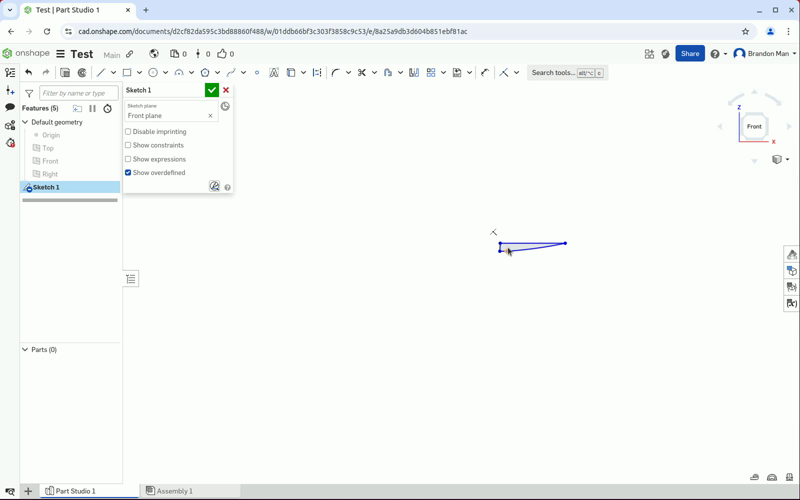
scroll(6)
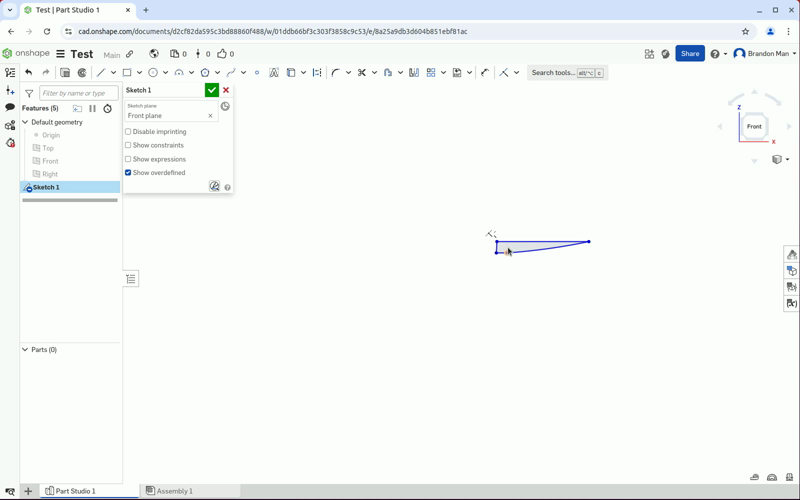
scroll(6)
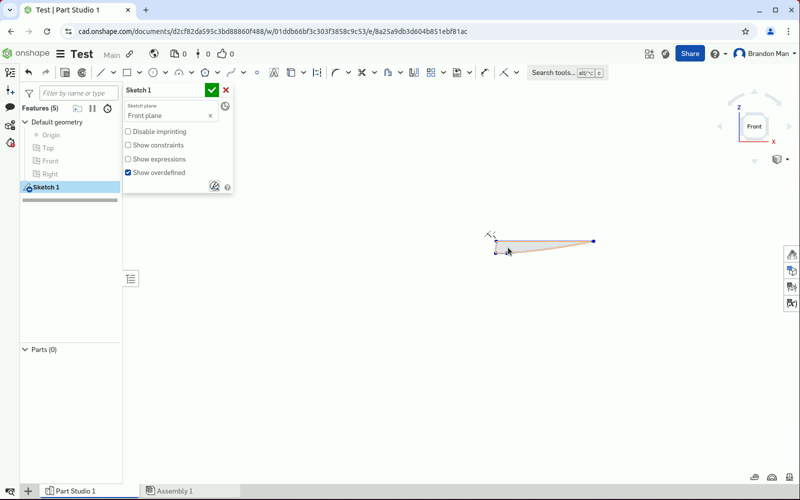
scroll(6)
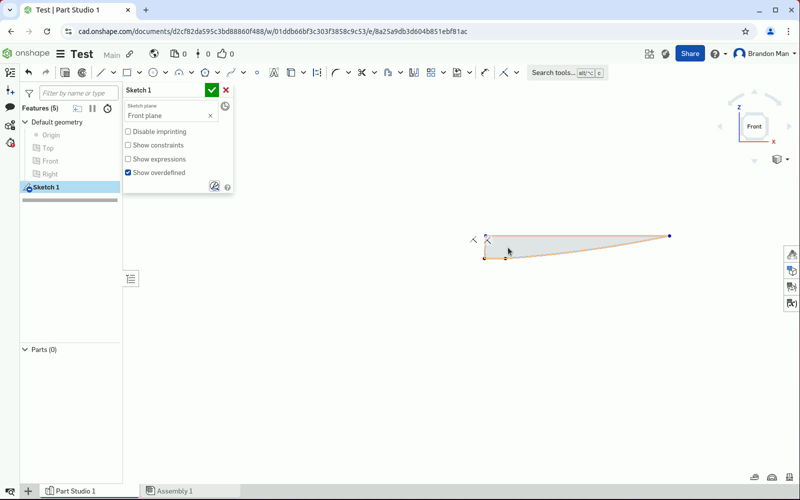
scroll(6)
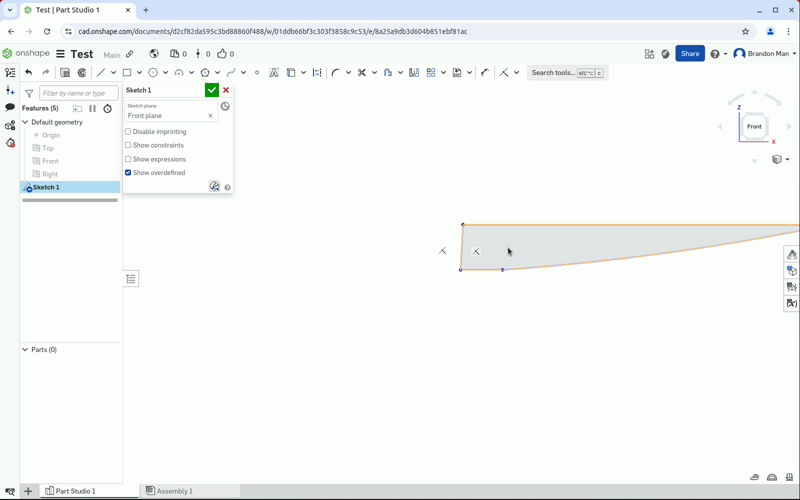
click(508, 247)
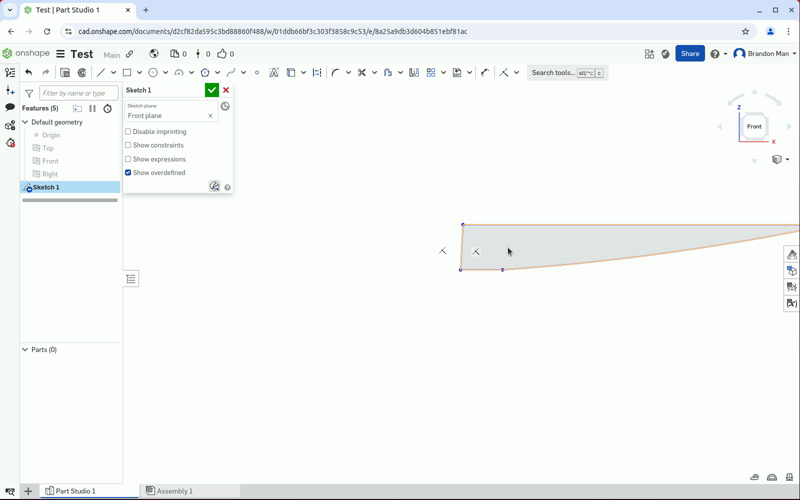
scroll(-6)
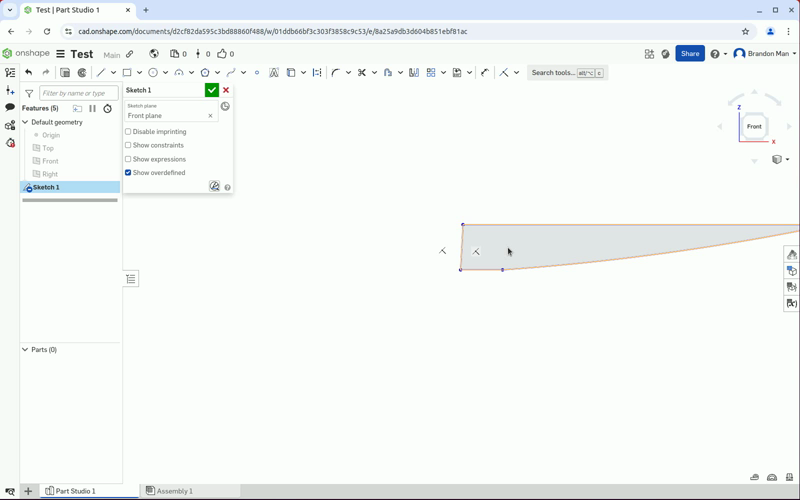
scroll(-6)
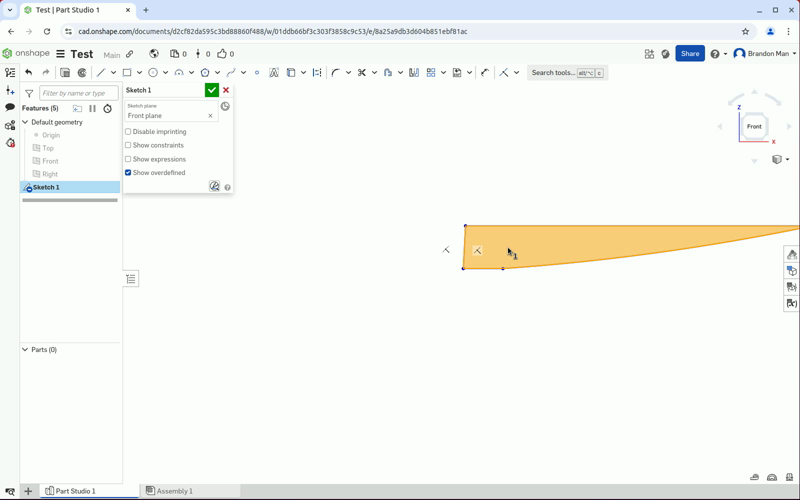
scroll(-6)
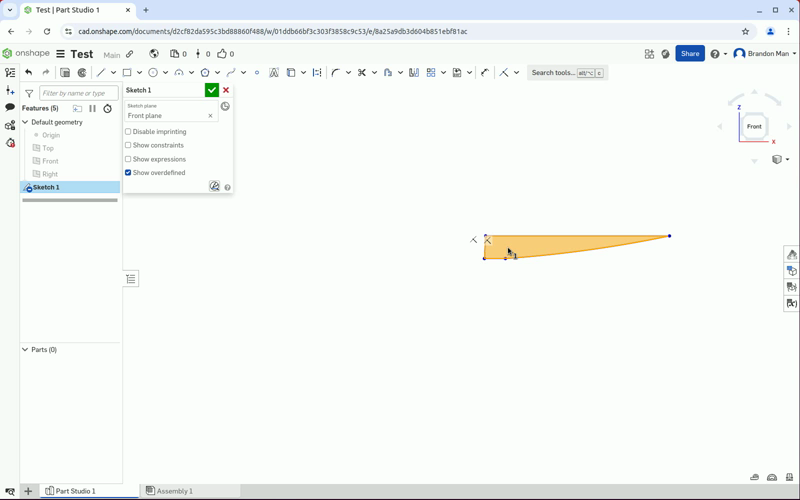
scroll(-6)
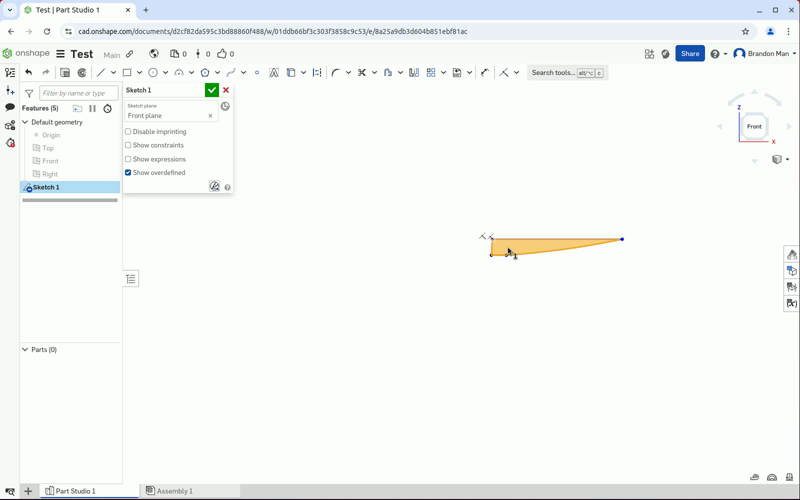
scroll(-6)
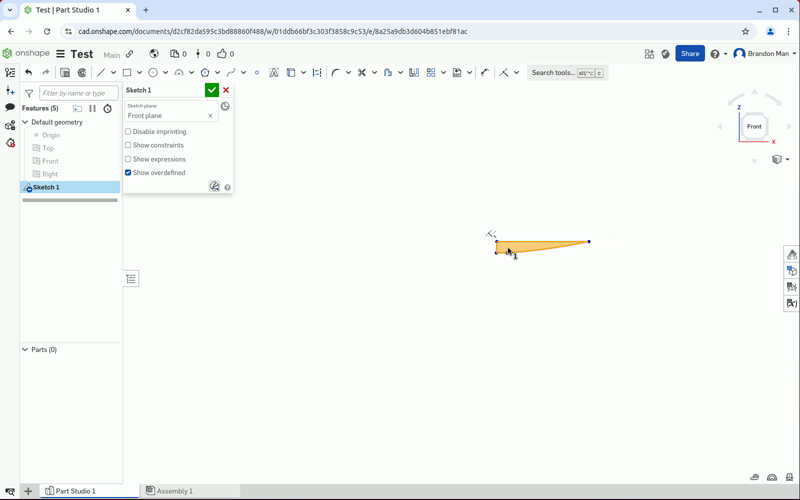
scroll(-6)
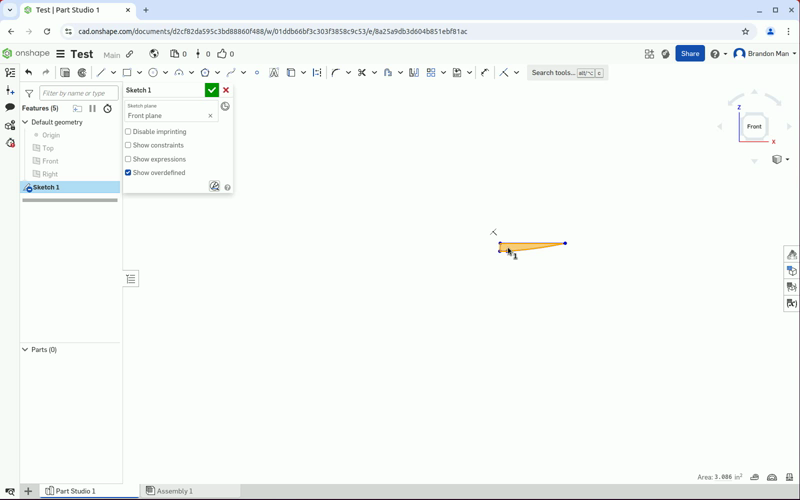
scroll(-6)
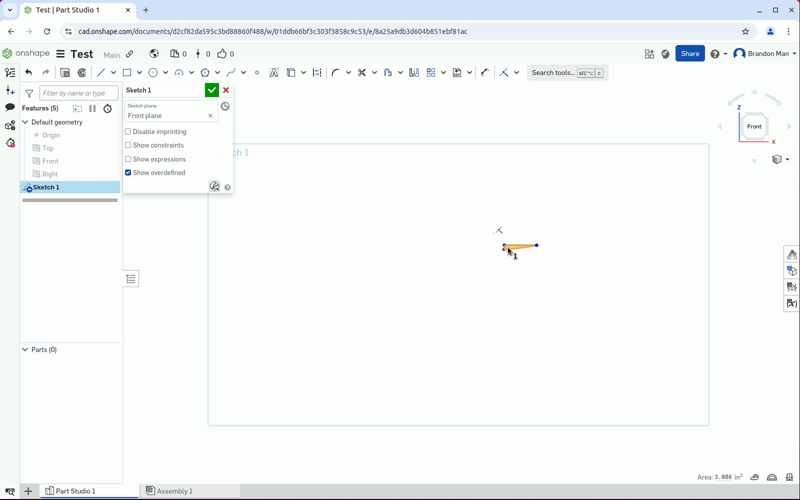
mouse_move(73, 352)
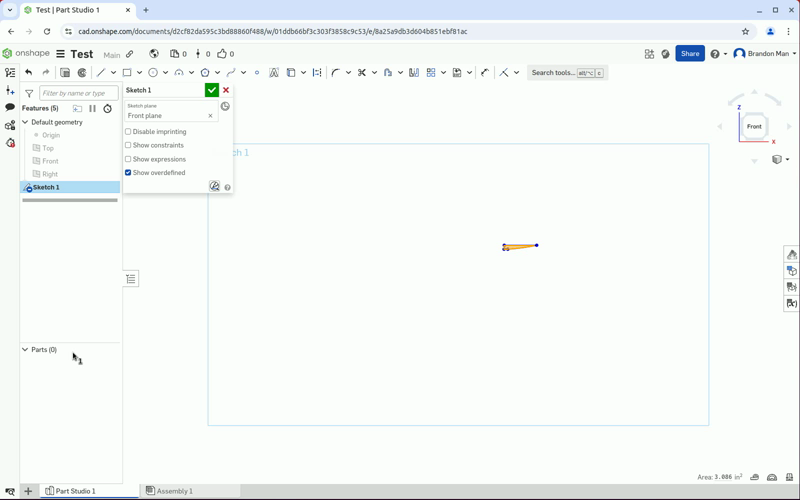
key(shift+y)
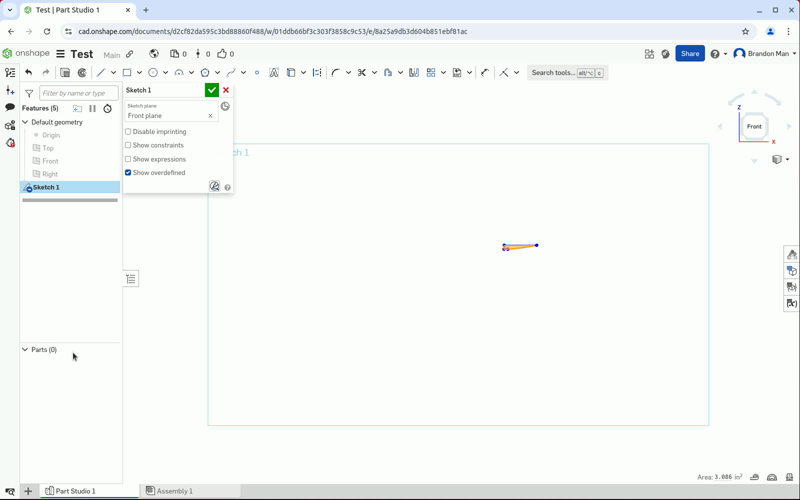
key(shift+e)
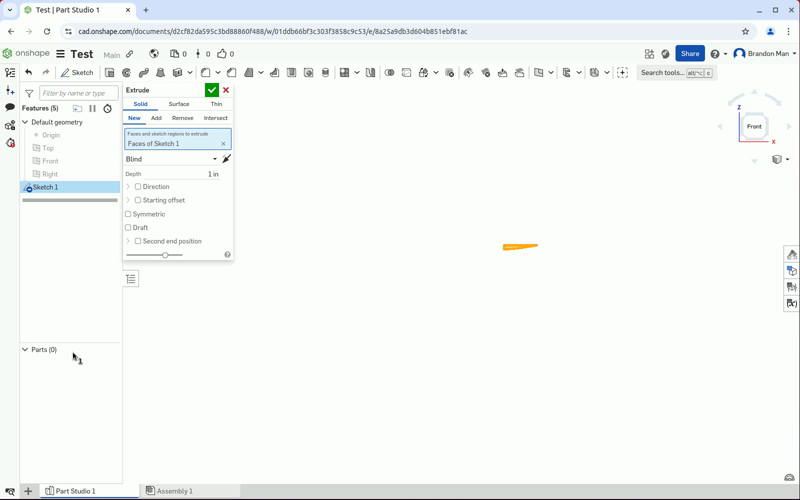
mouse_move(143, 106)
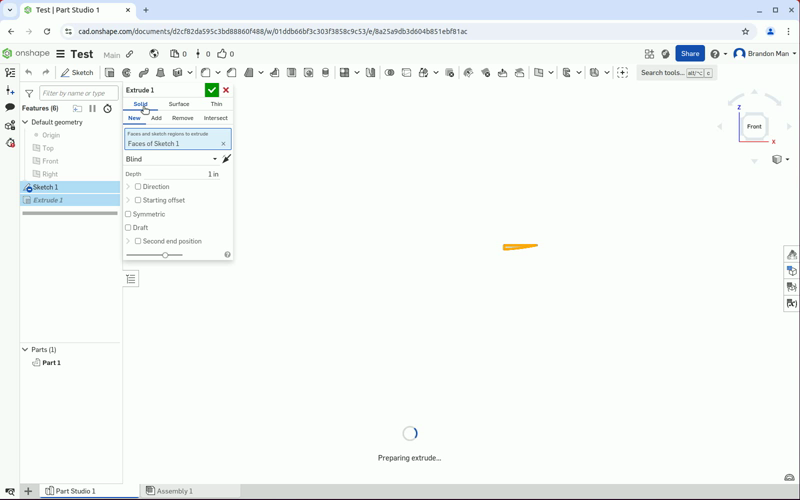
click(143, 106)
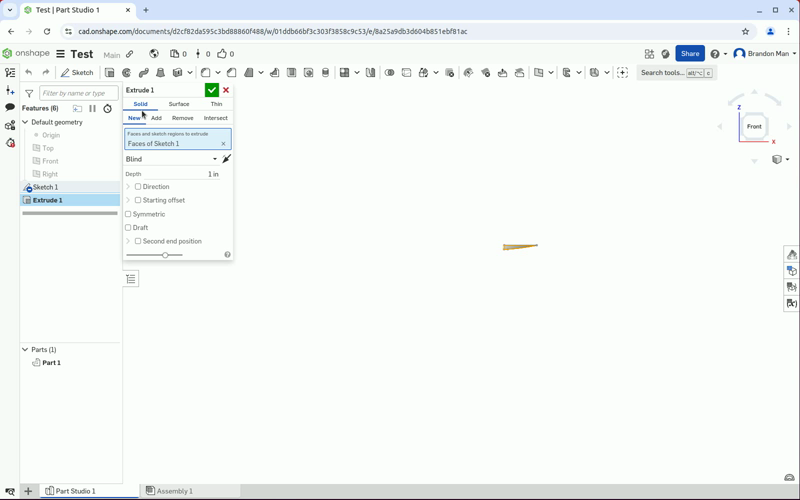
mouse_move(137, 120)
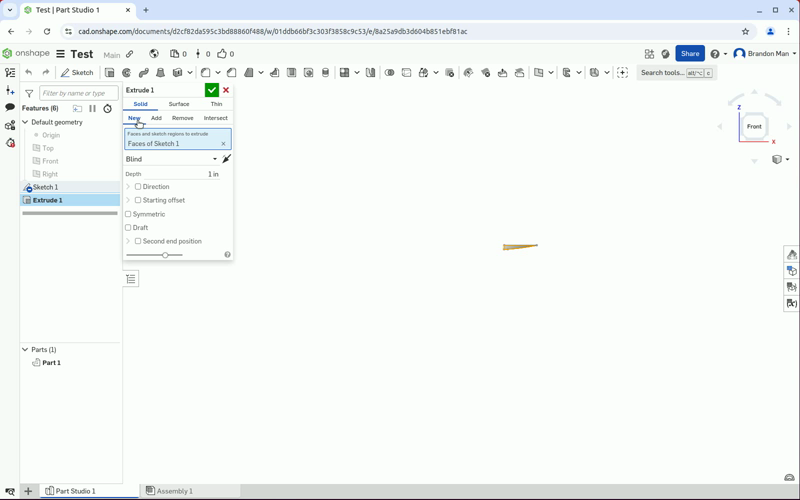
click(137, 120)
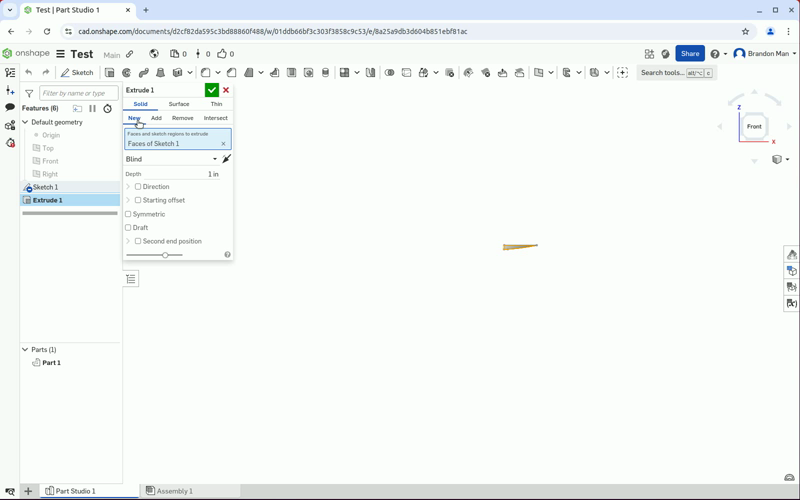
key(tab, 4)
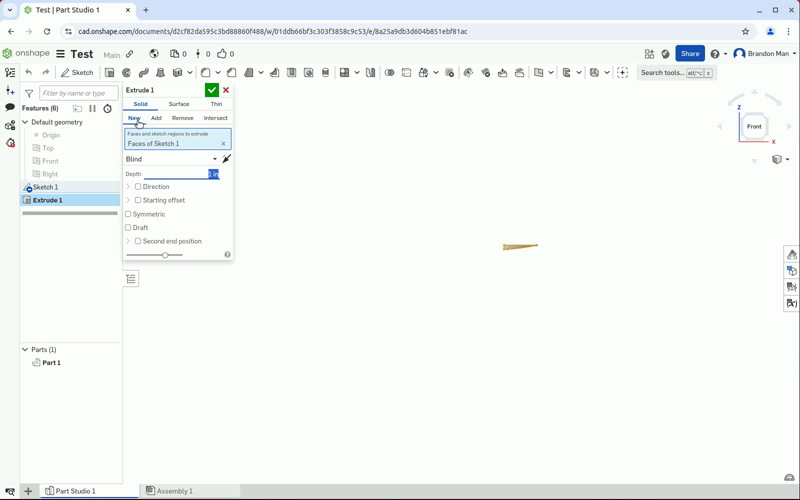
text(-2.408)
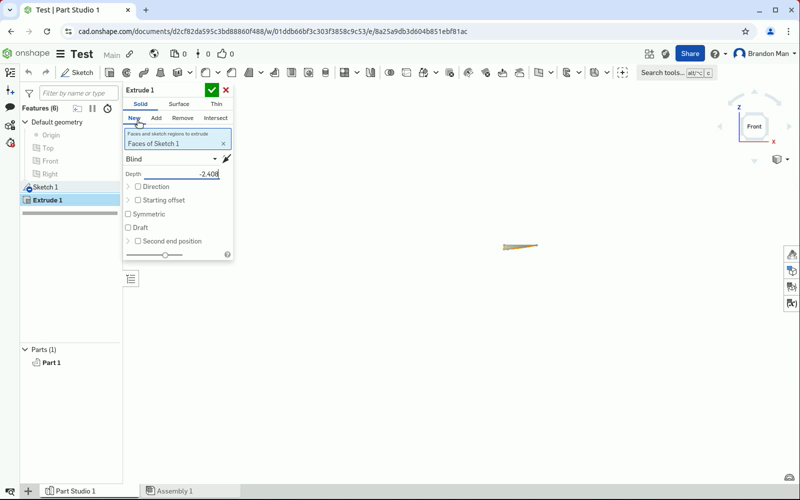
key(tab, 3)
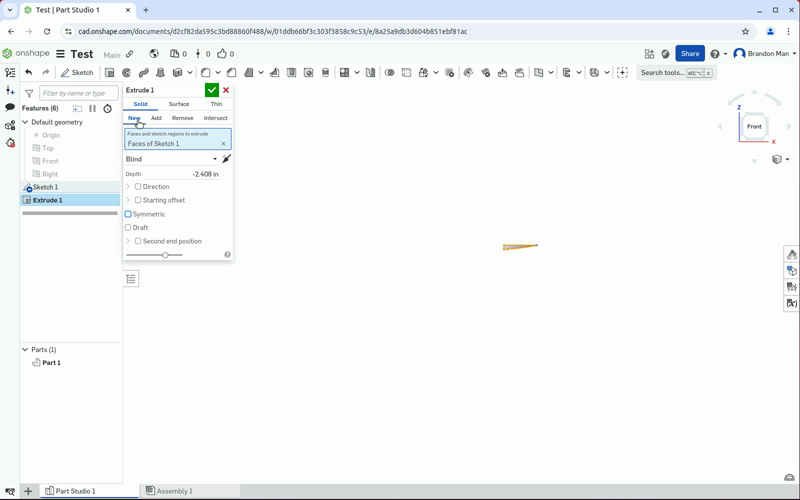
key(space)
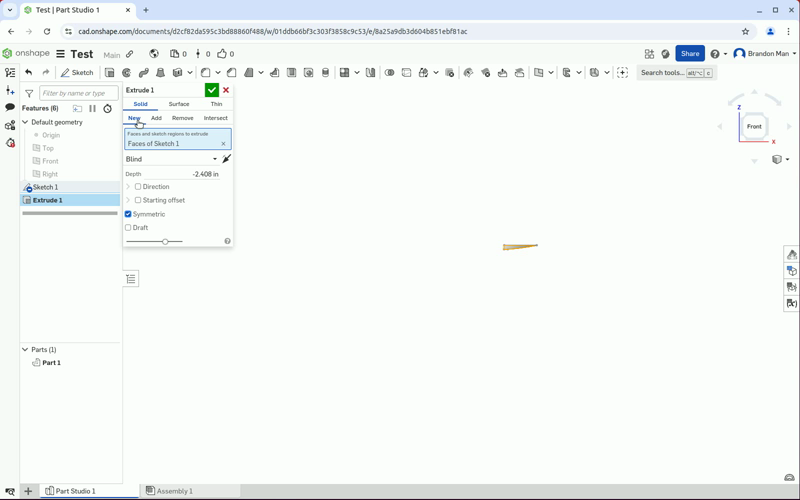
key(enter)
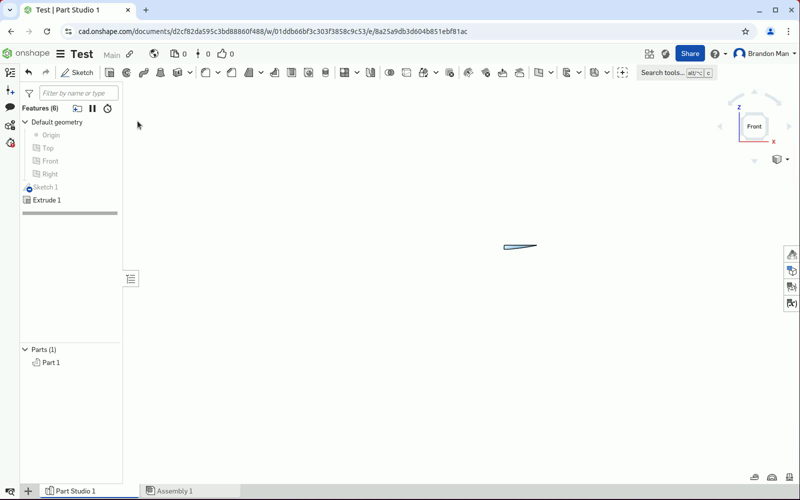
key(shift+h)
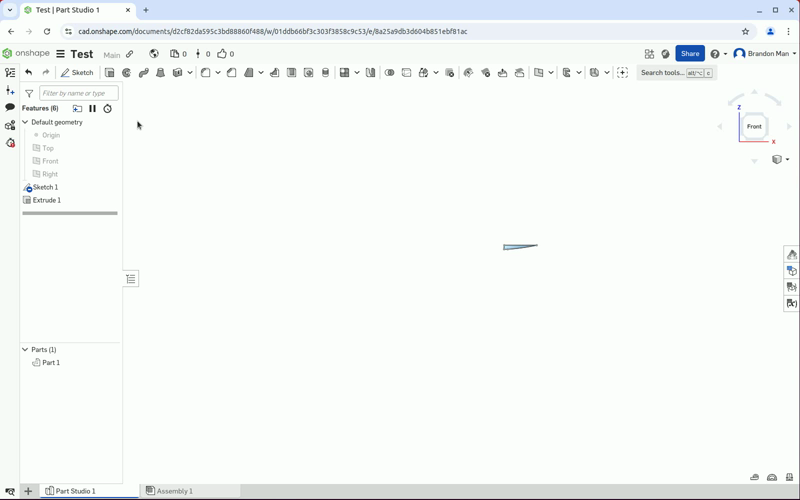
key(shift+h)
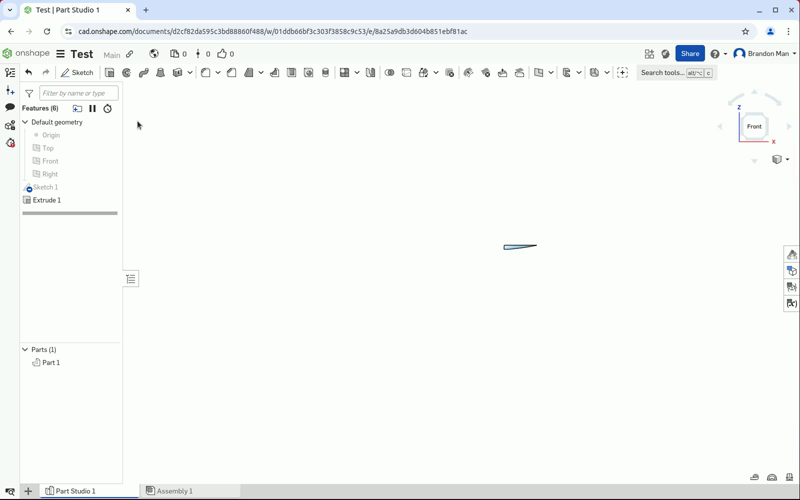
mouse_move(73, 189)
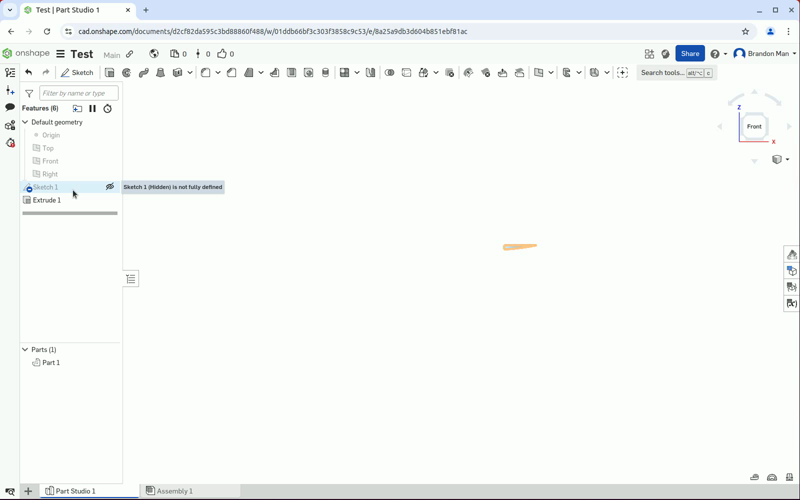
click(73, 189)
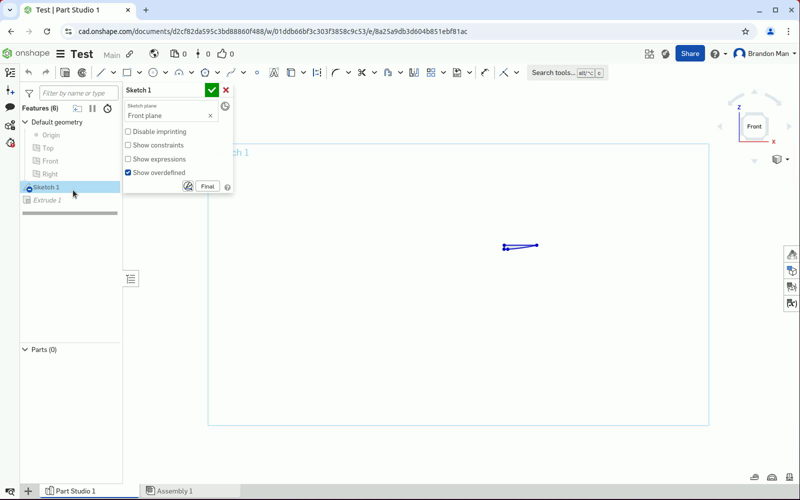
mouse_move(229, 92)
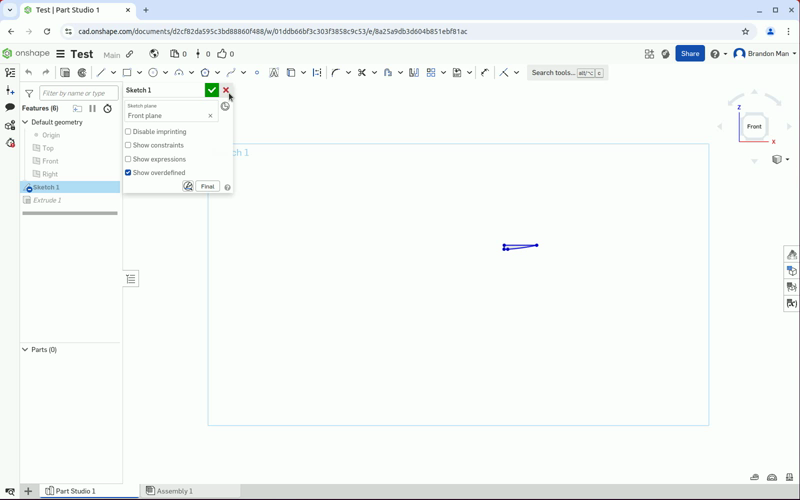
click(229, 92)
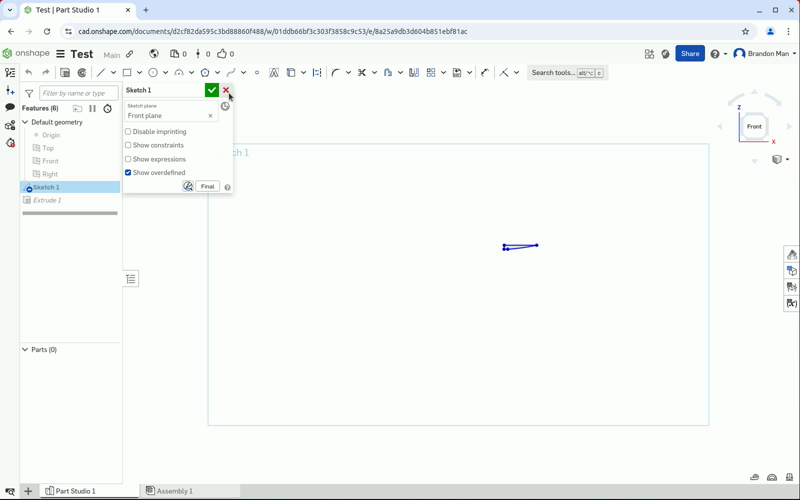
key(shift+s)
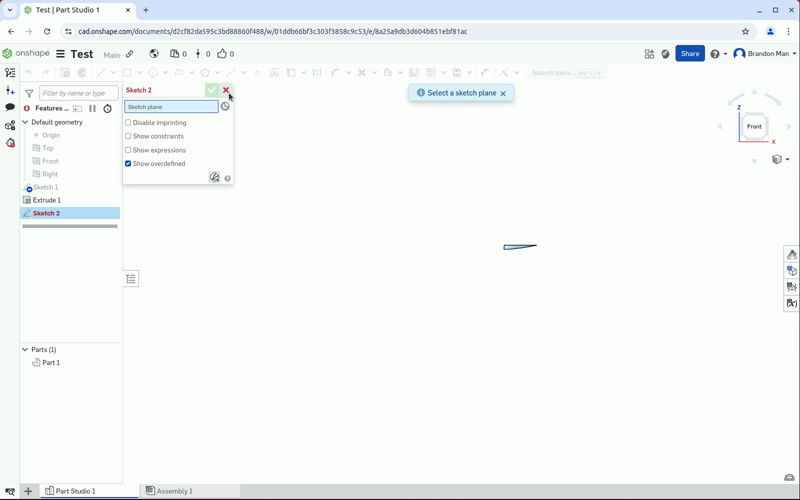
mouse_move(73, 163)
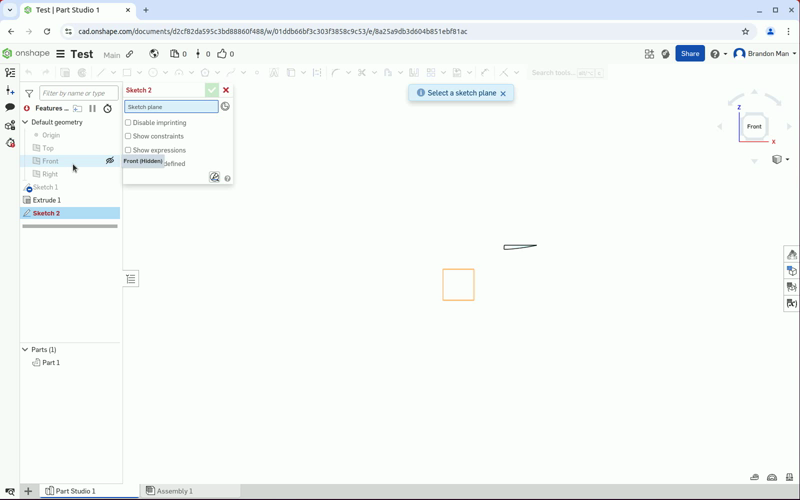
click(73, 163)
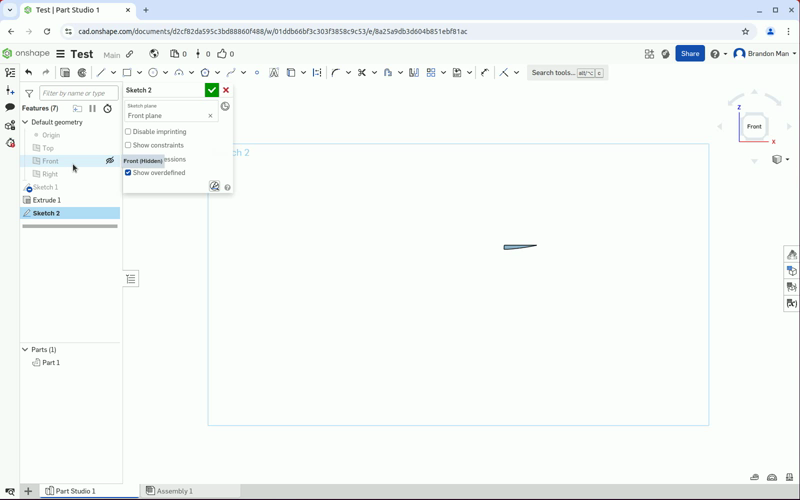
mouse_move(73, 352)
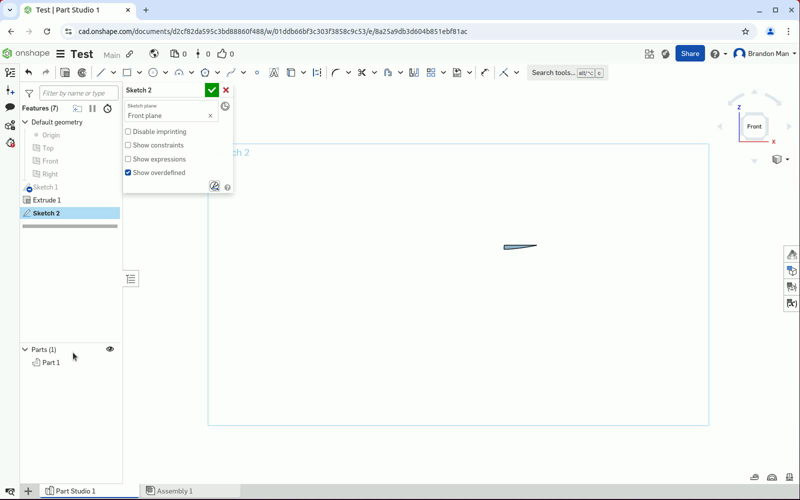
key(y)
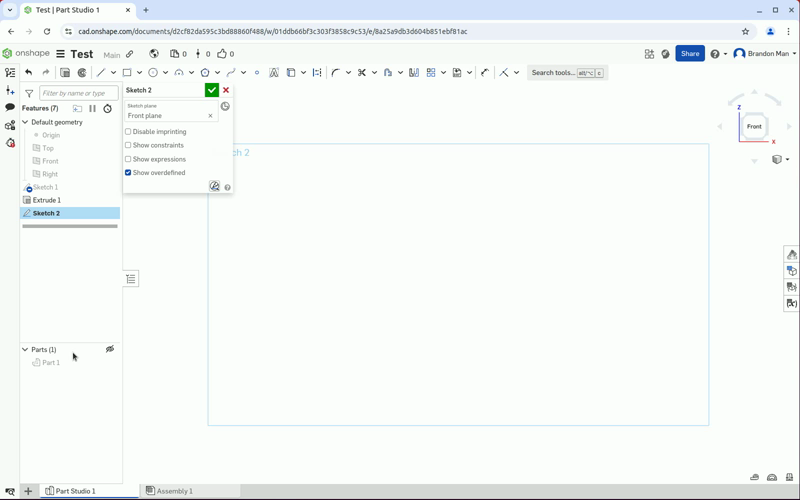
key(l)
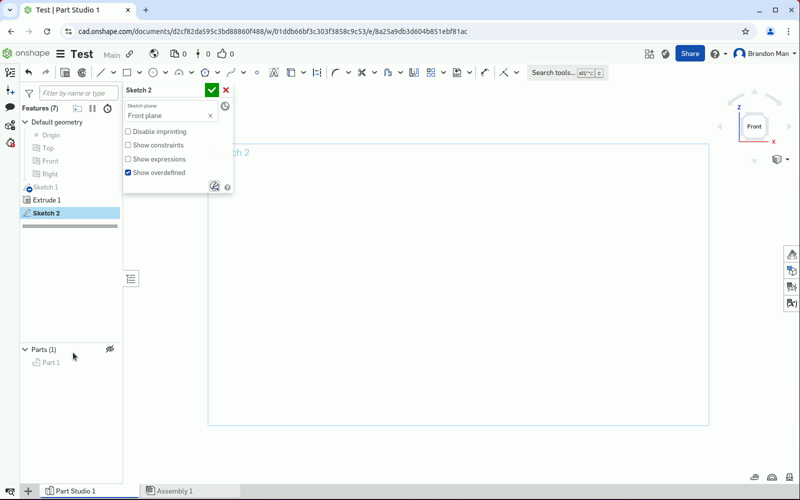
key_down(shift)
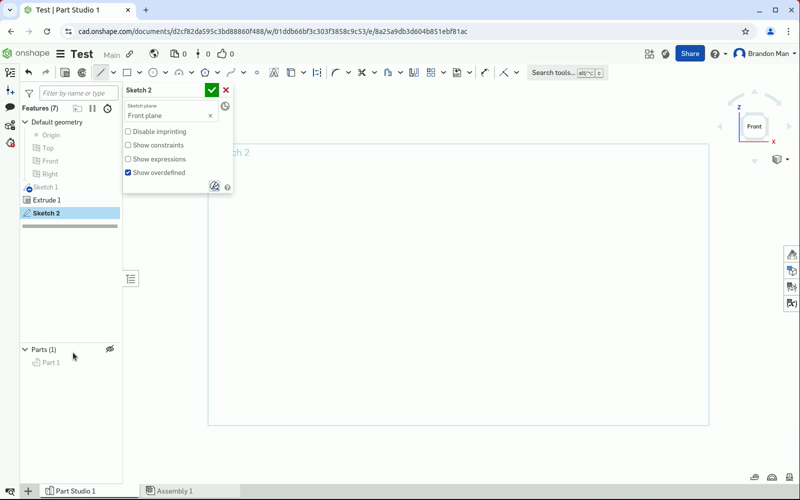
mouse_move(504, 301)
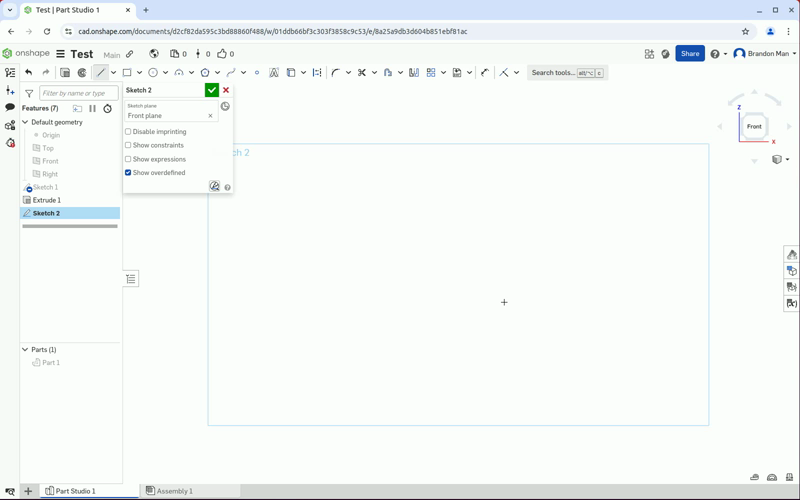
click(504, 301)
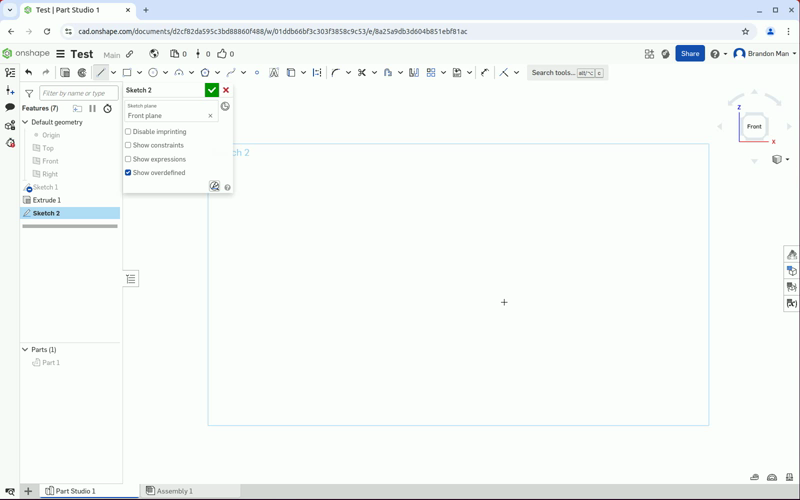
key_up(shift)
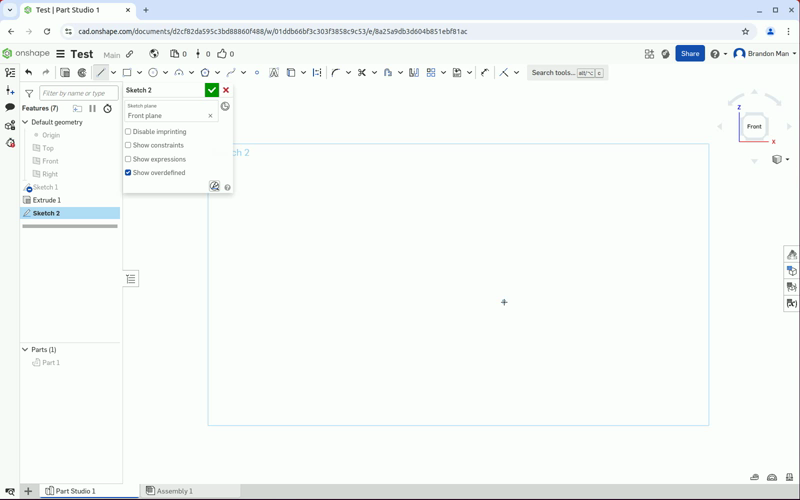
key_down(shift)
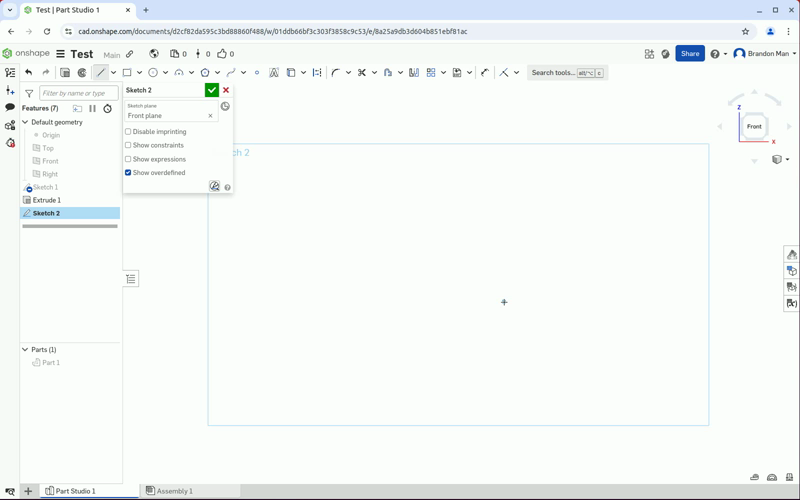
mouse_move(534, 301)
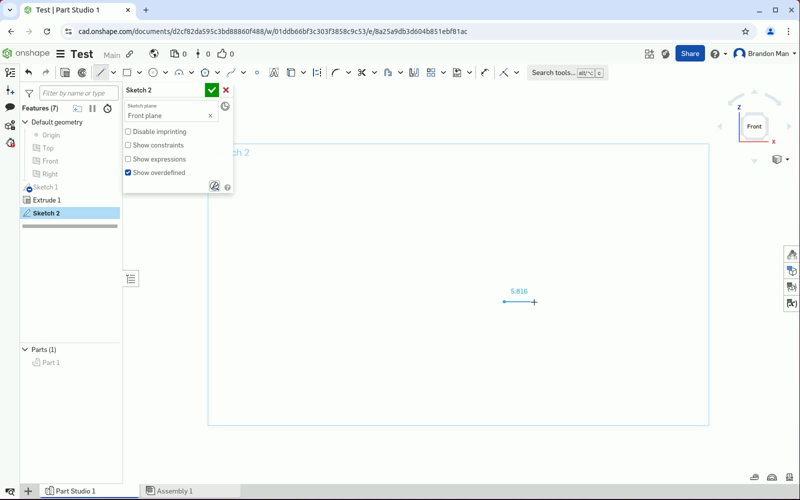
mouse_move(536, 301)
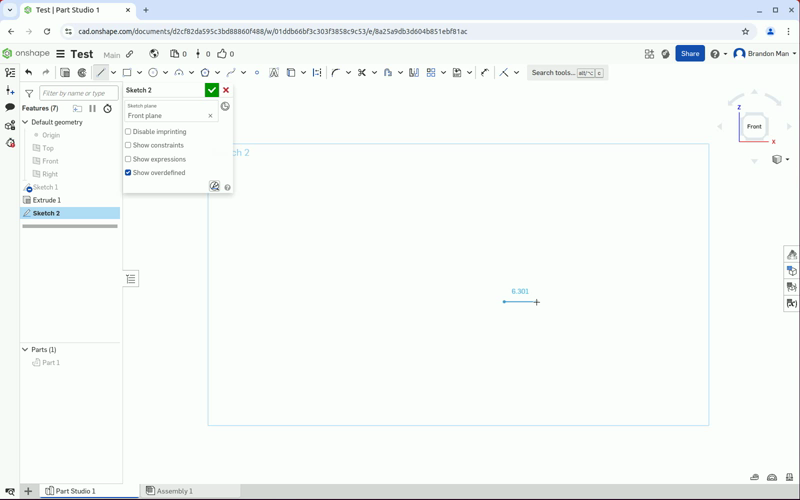
click(536, 301)
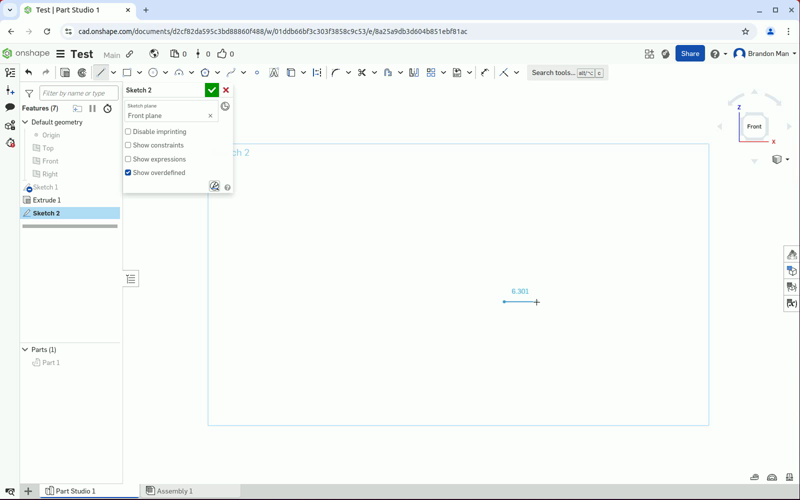
key_up(shift)
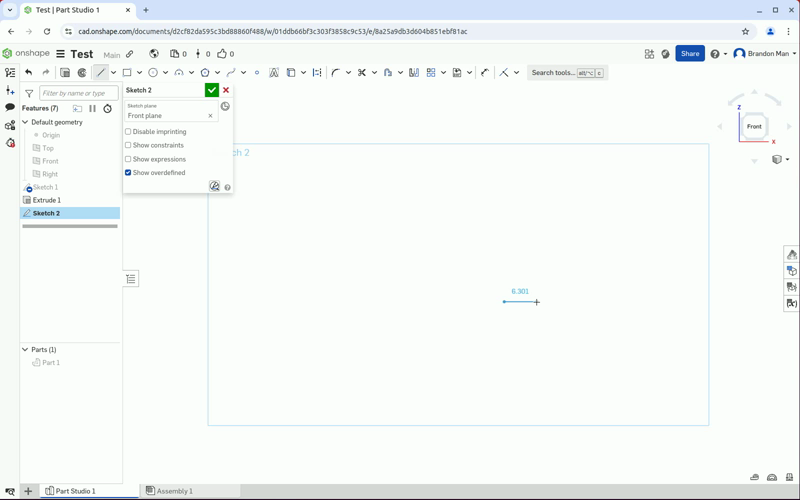
key_down(shift)
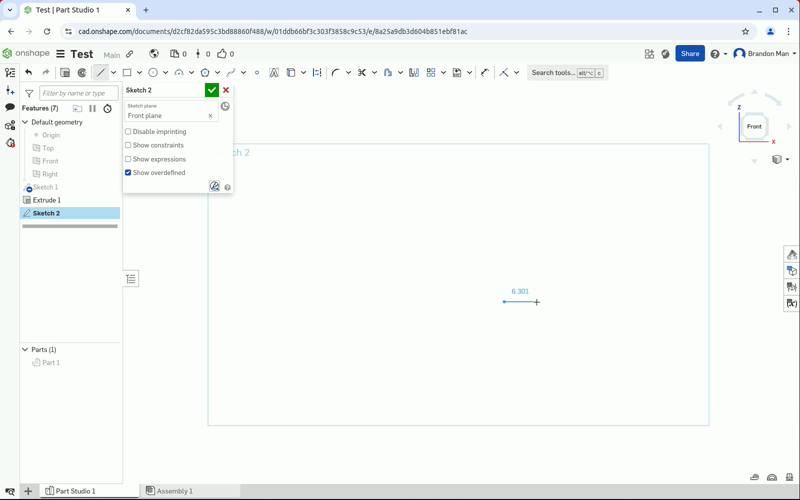
mouse_move(566, 301)
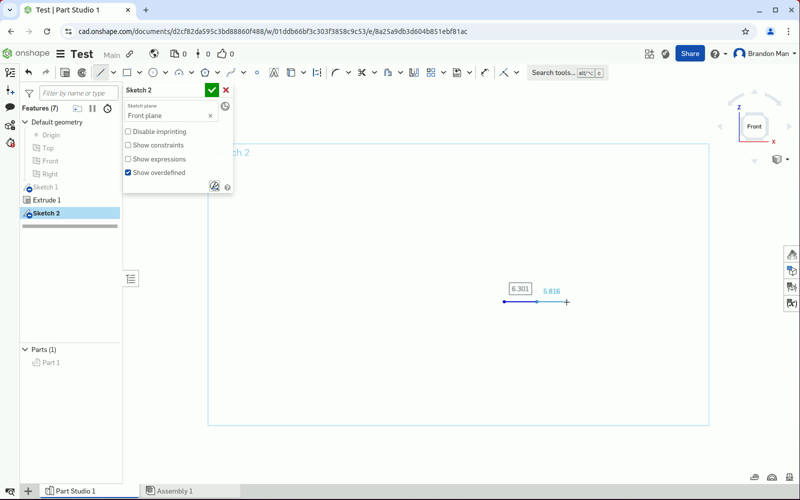
mouse_move(504, 298)
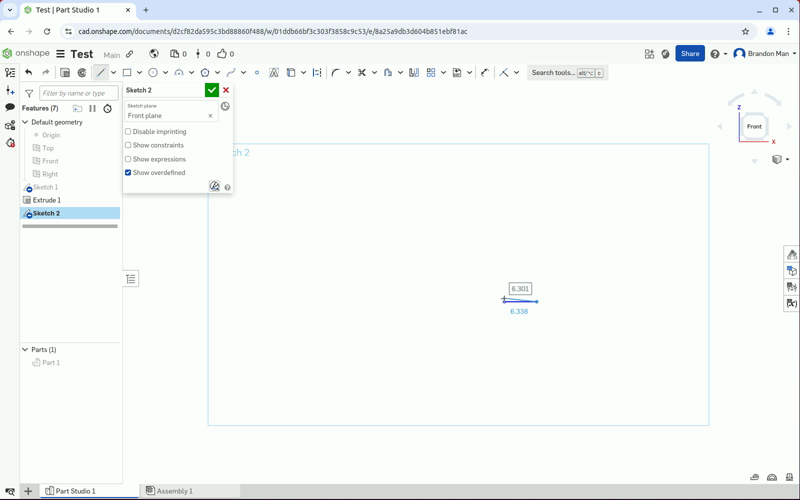
scroll(6)
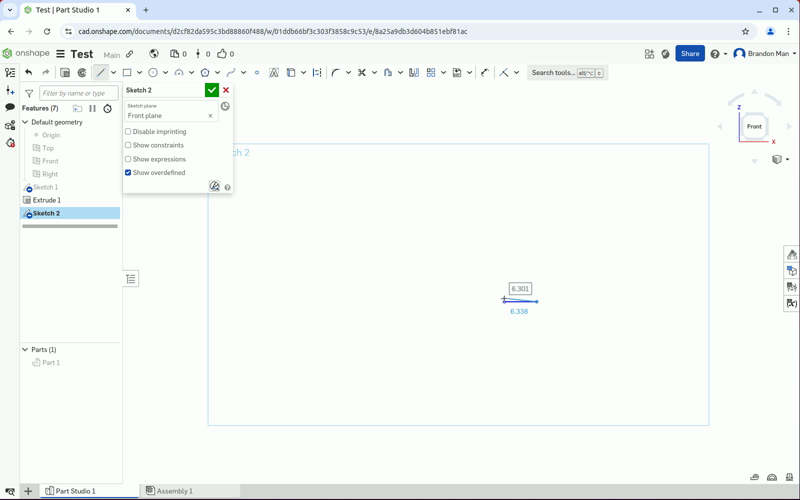
scroll(6)
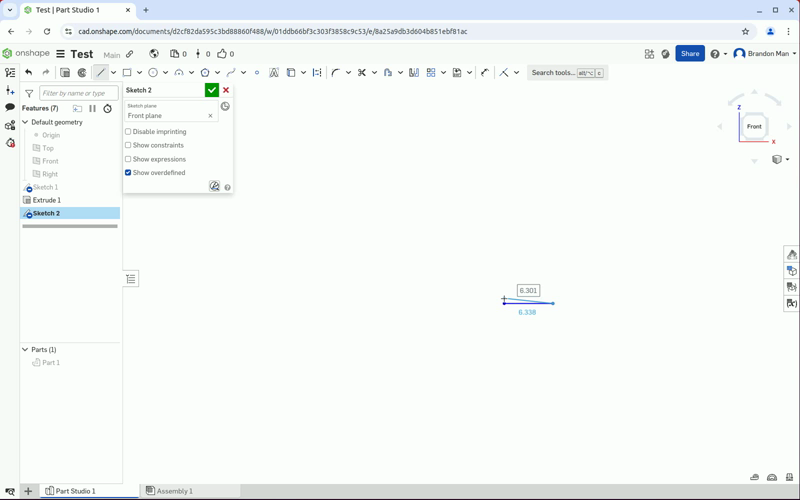
scroll(6)
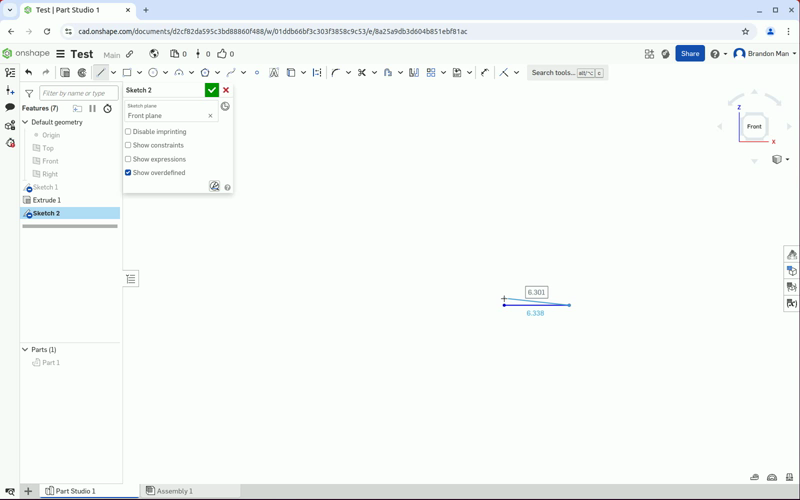
scroll(6)
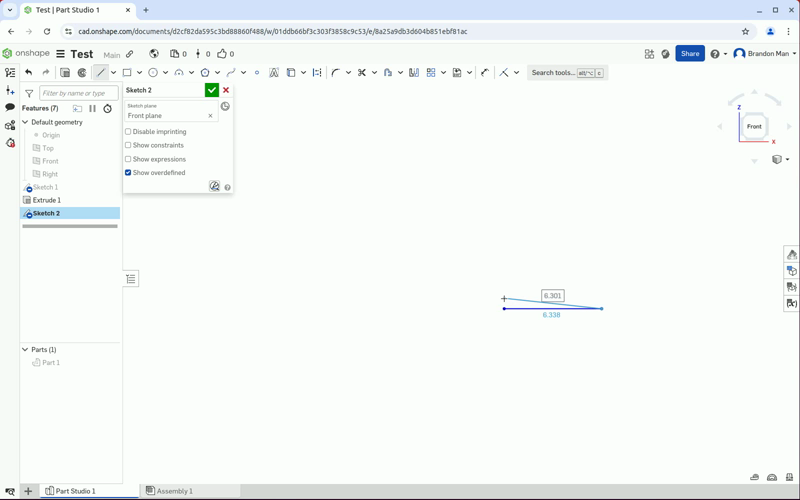
scroll(6)
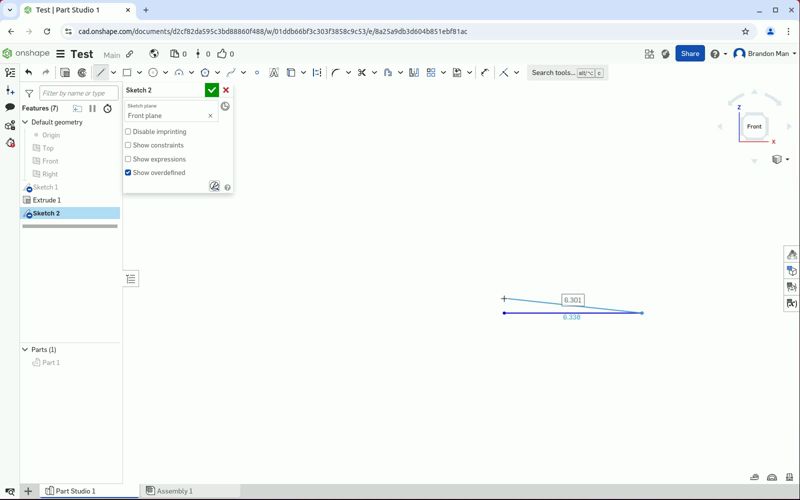
scroll(6)
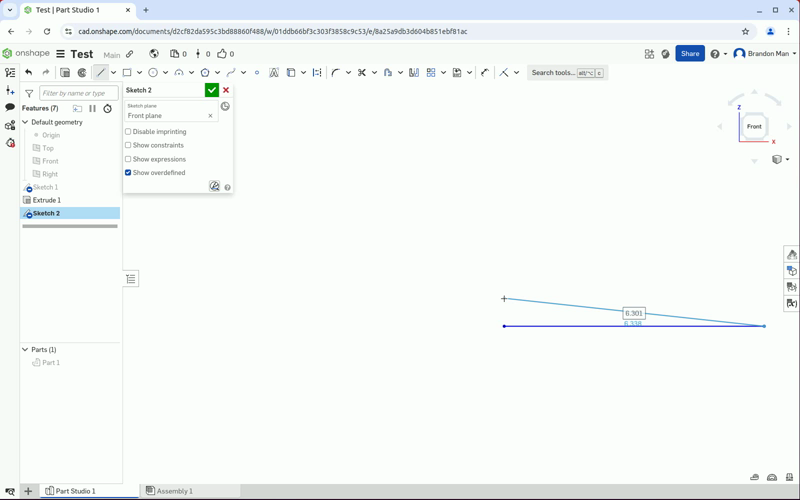
scroll(6)
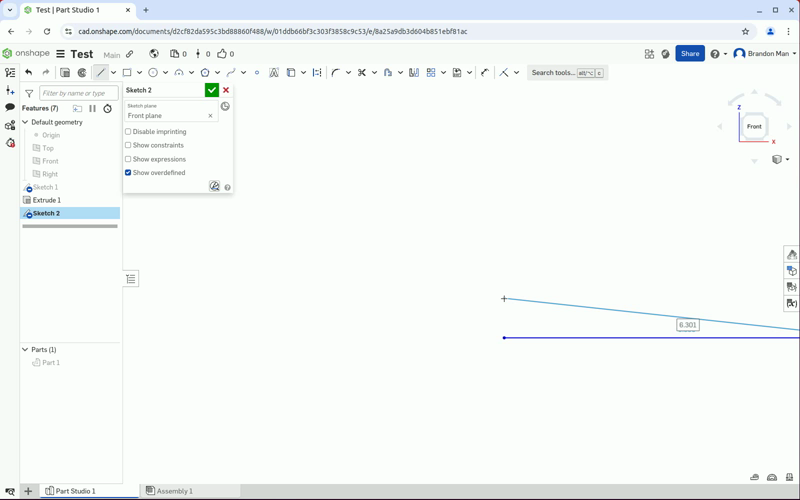
click(504, 298)
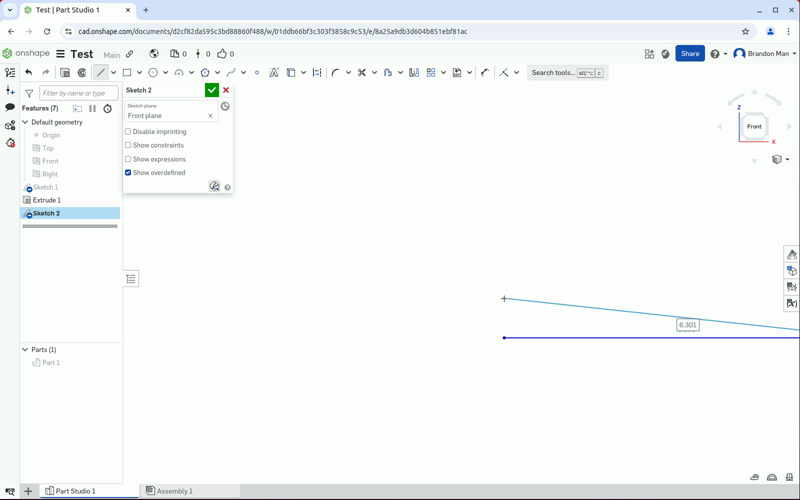
scroll(-6)
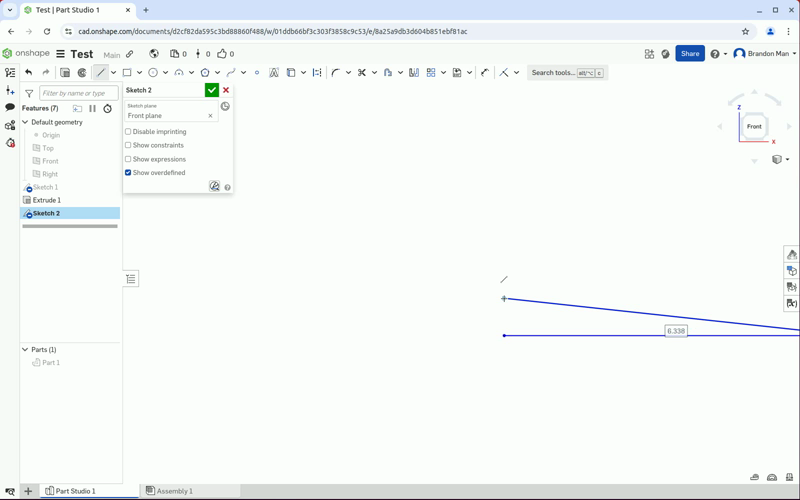
scroll(-6)
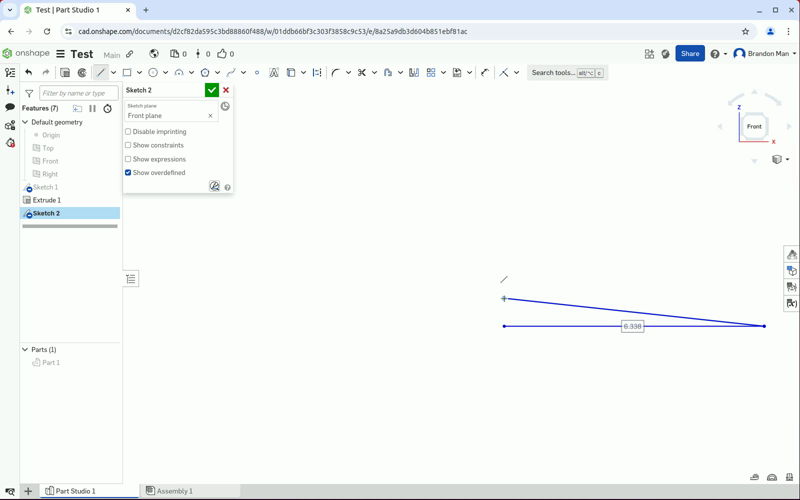
scroll(-6)
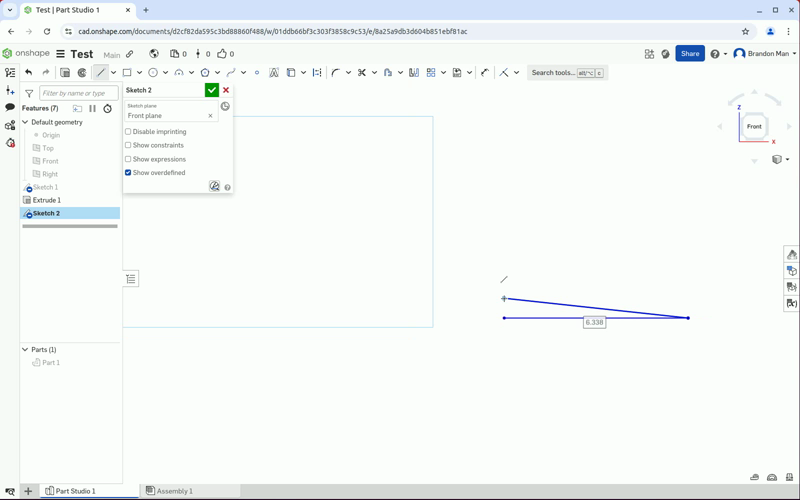
scroll(-6)
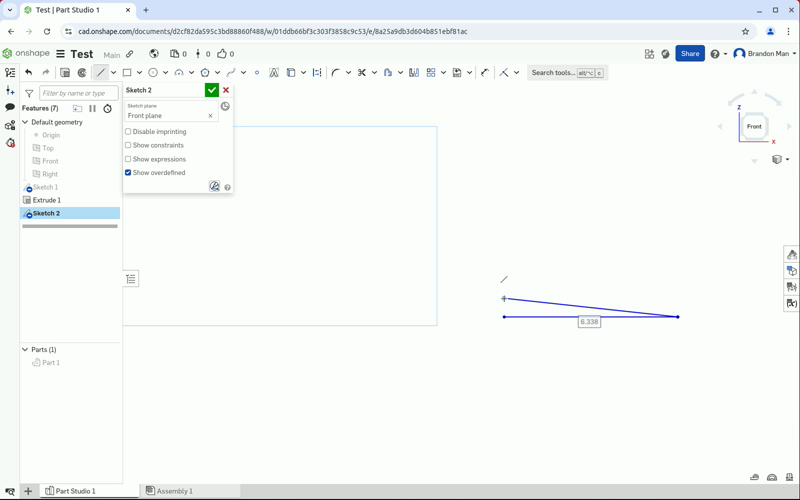
scroll(-6)
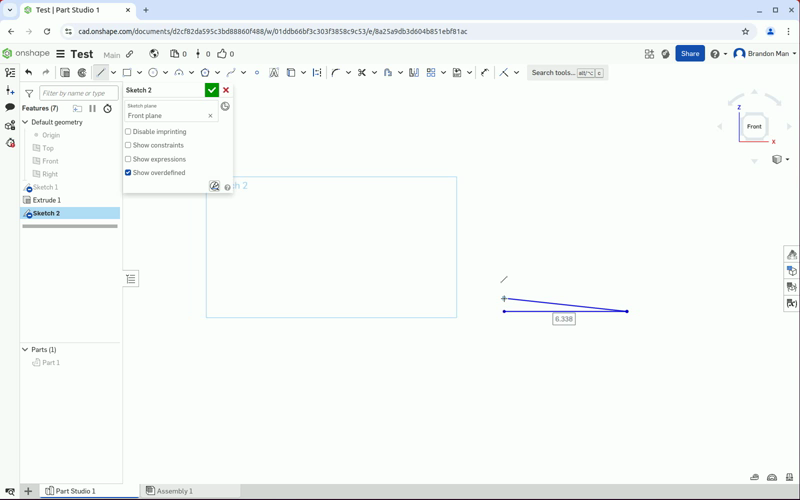
scroll(-6)
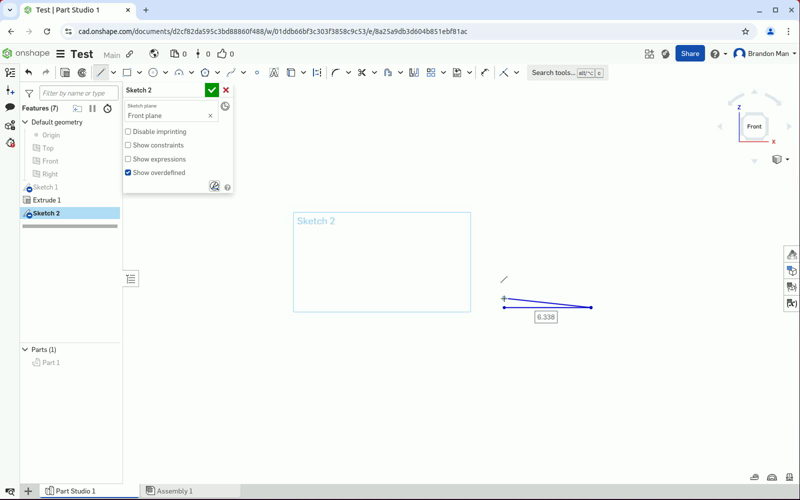
scroll(-6)
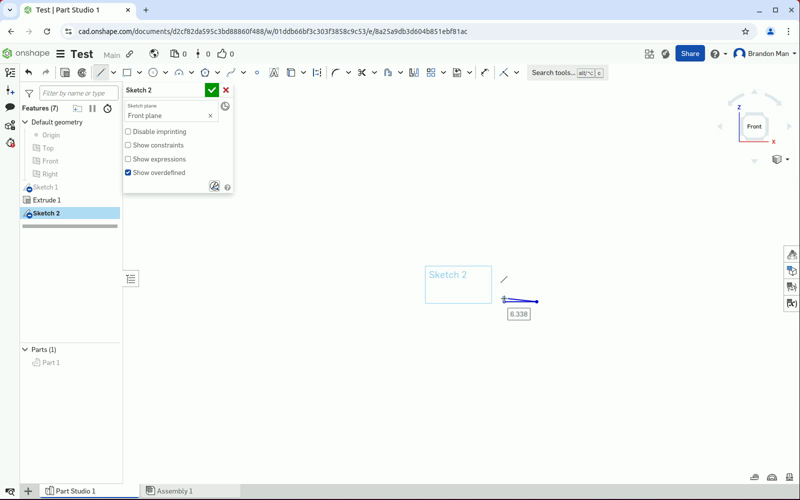
key_up(shift)
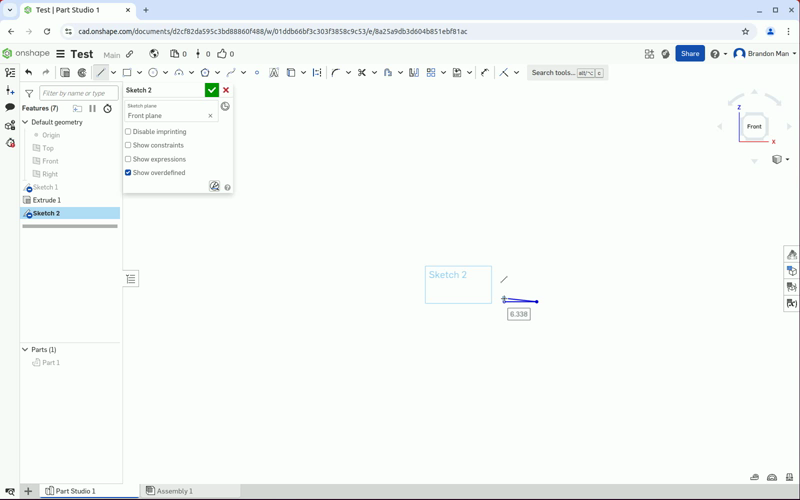
mouse_move(534, 298)
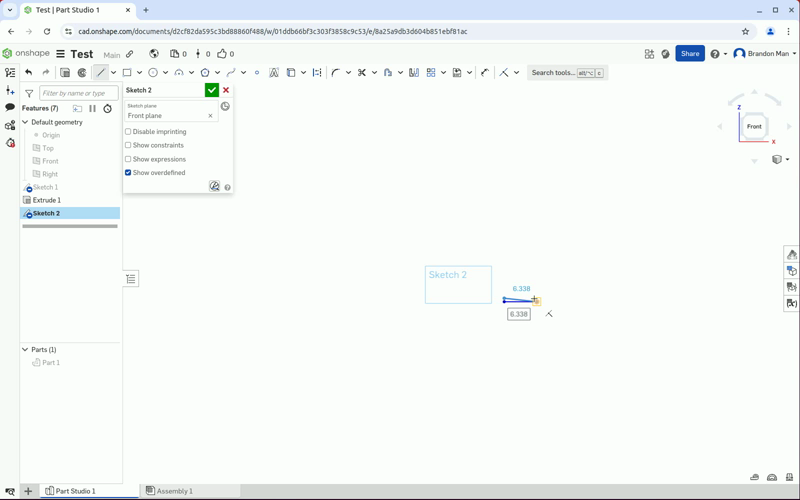
key_down(shift)
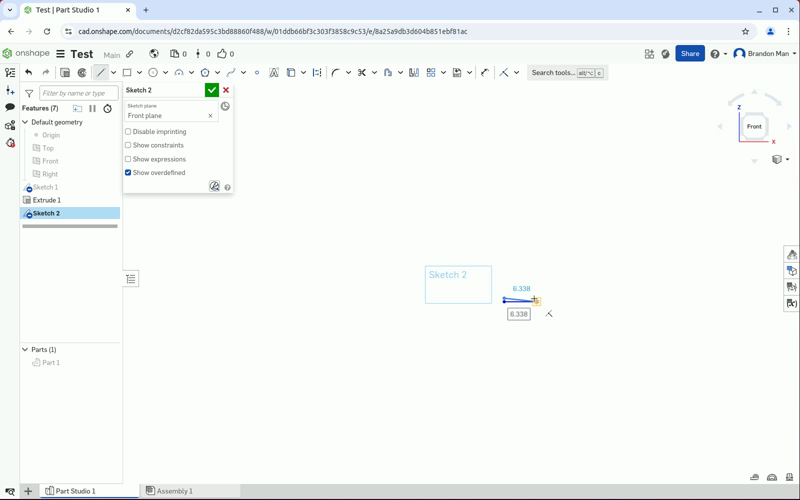
mouse_move(504, 301)
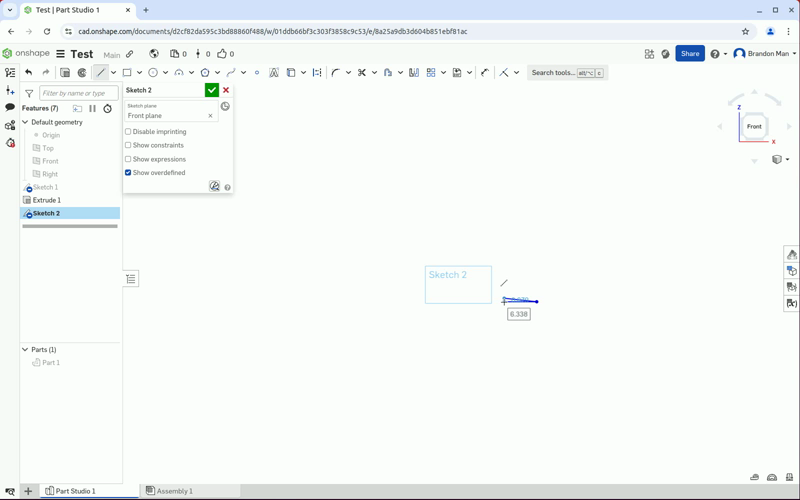
scroll(6)
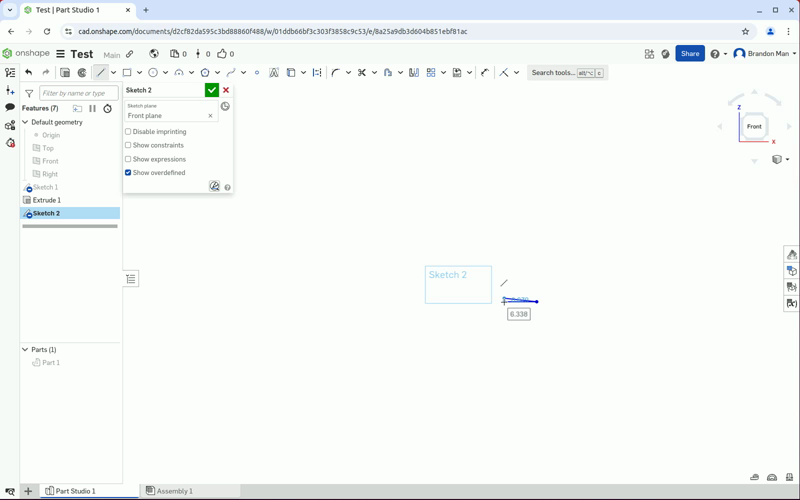
scroll(6)
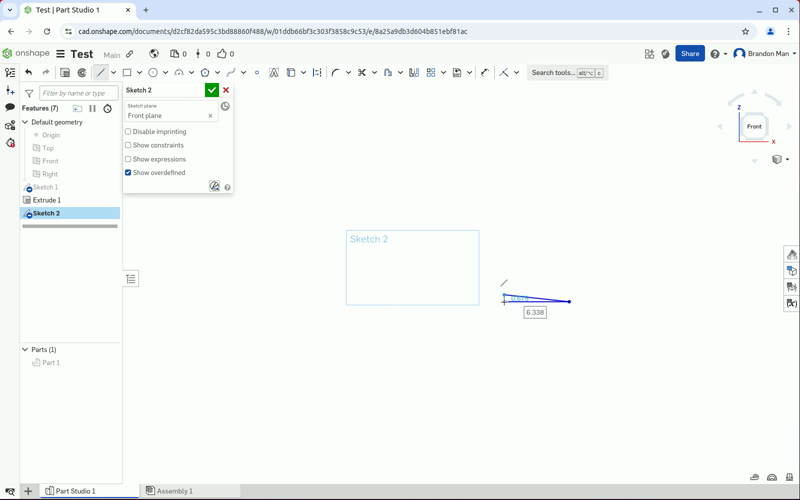
scroll(6)
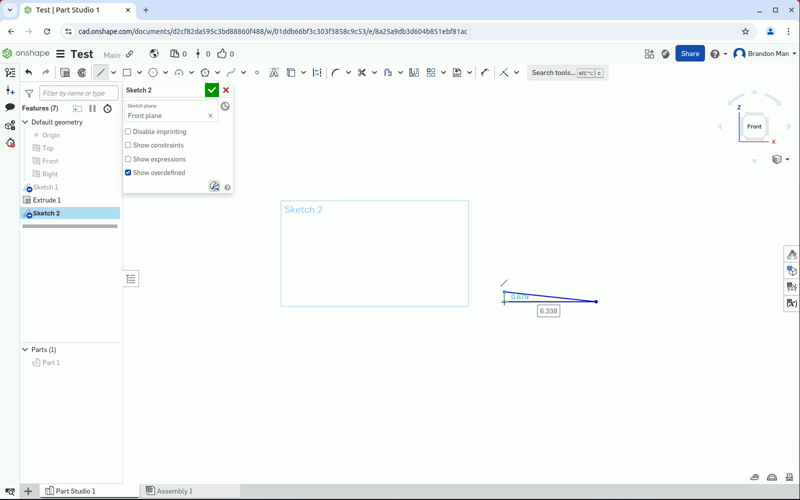
scroll(6)
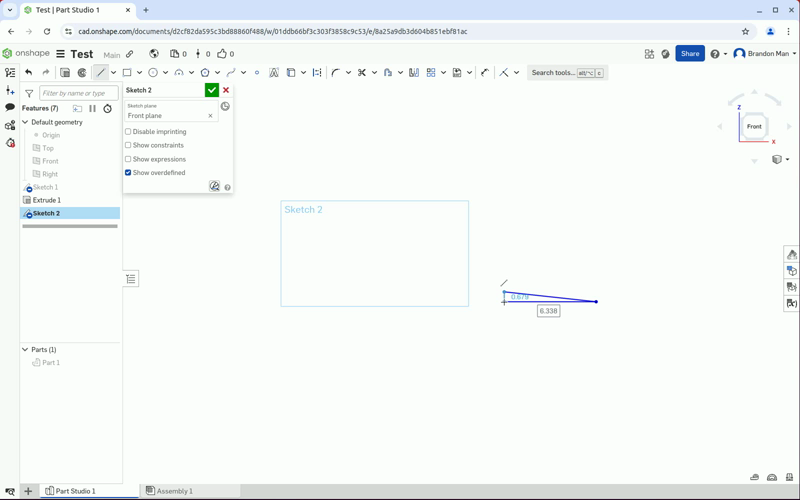
scroll(6)
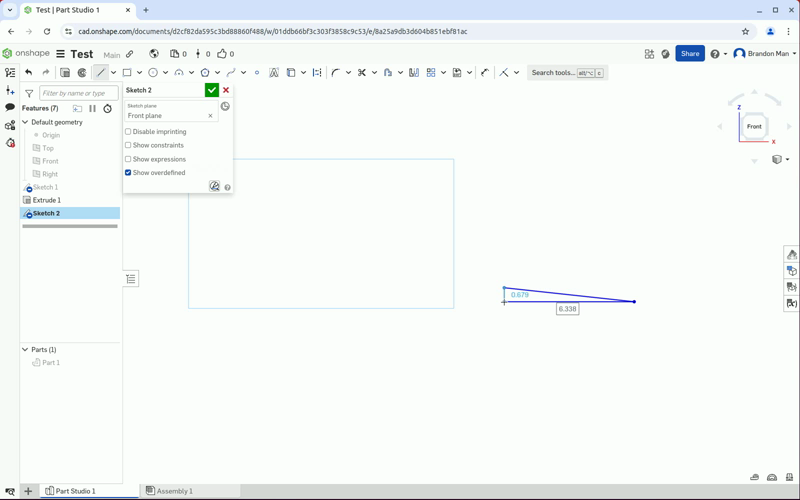
scroll(6)
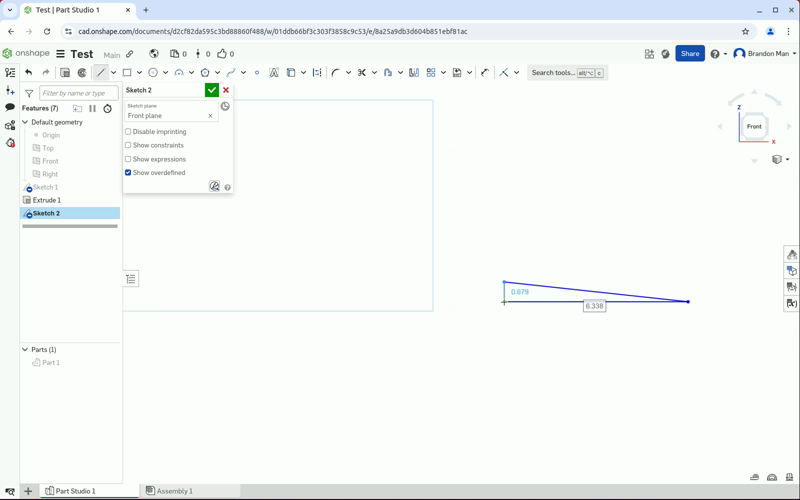
scroll(6)
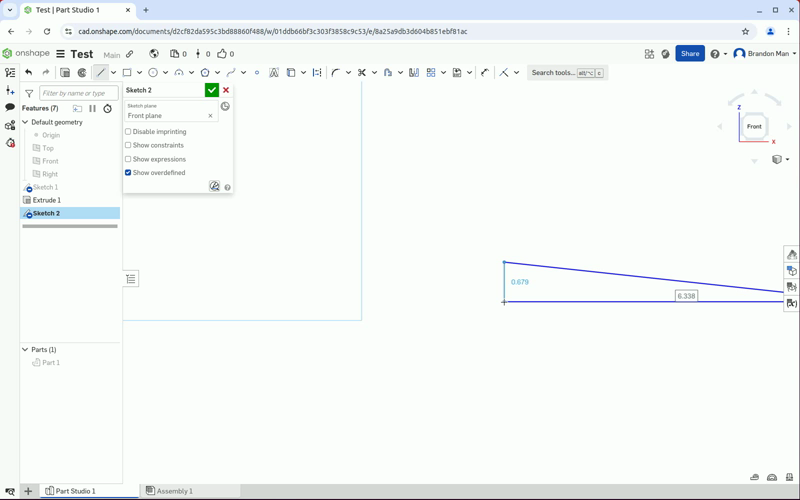
key_up(shift)
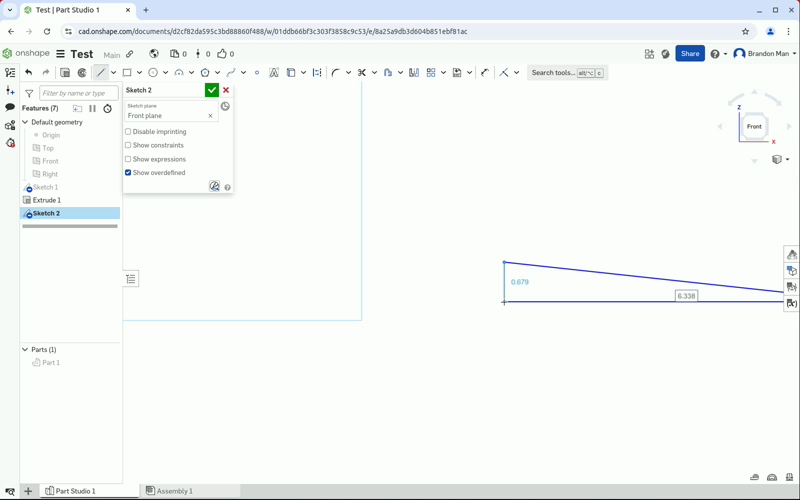
click(504, 301)
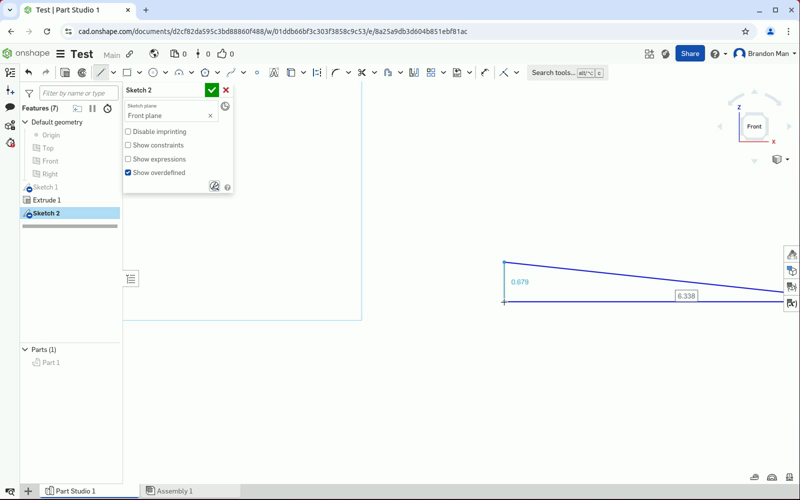
scroll(-6)
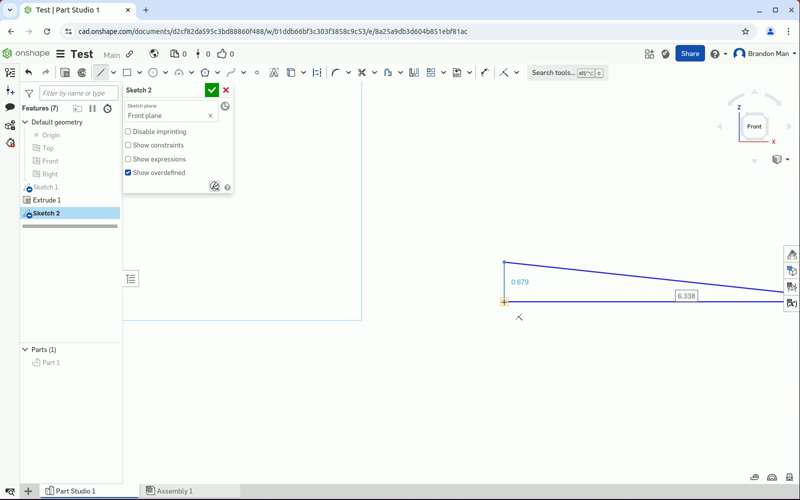
scroll(-6)
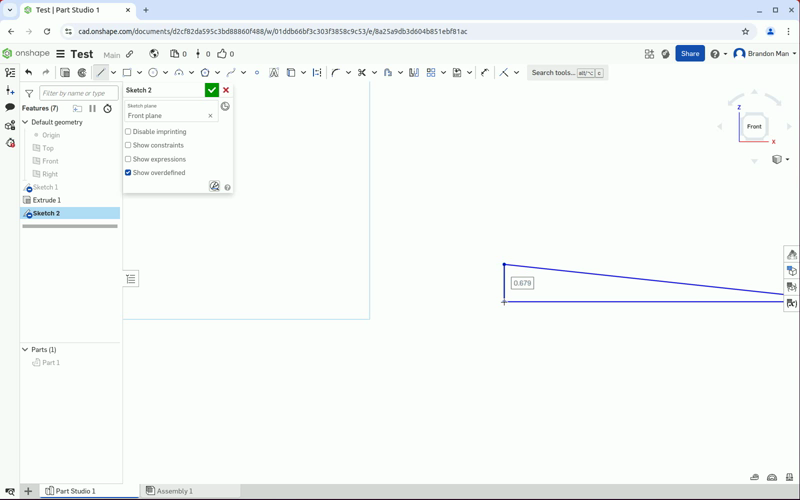
scroll(-6)
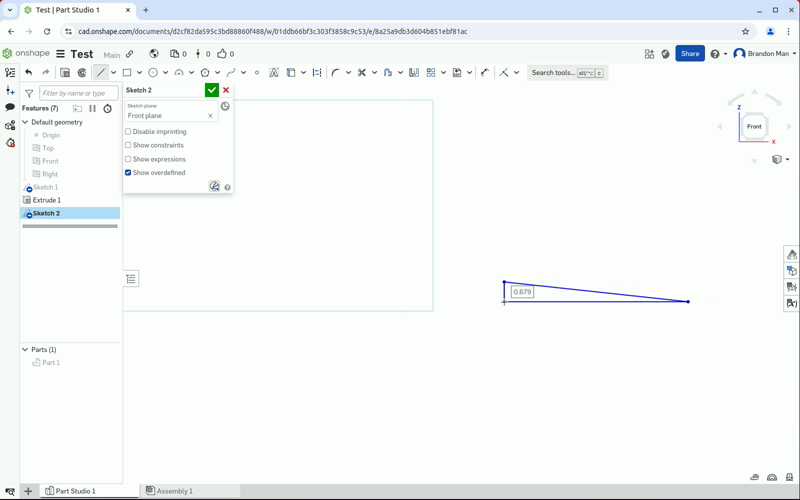
scroll(-6)
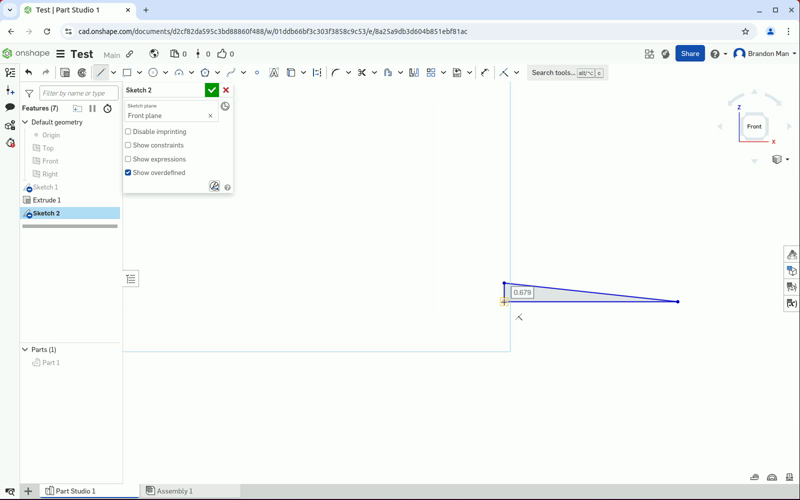
scroll(-6)
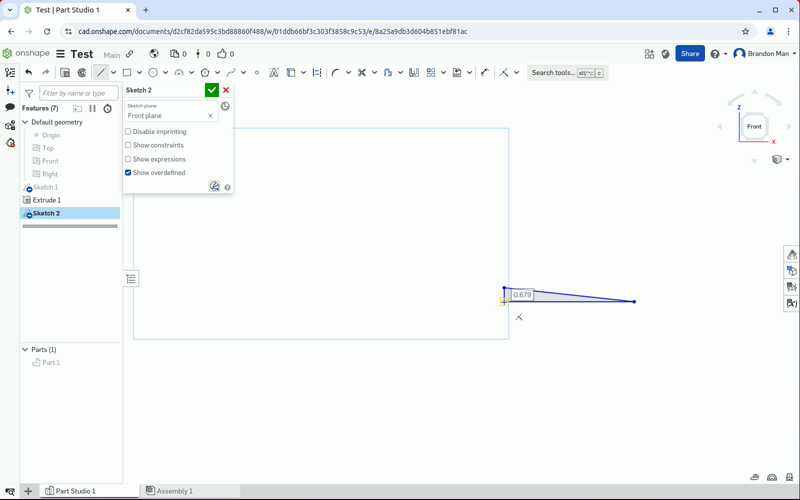
scroll(-6)
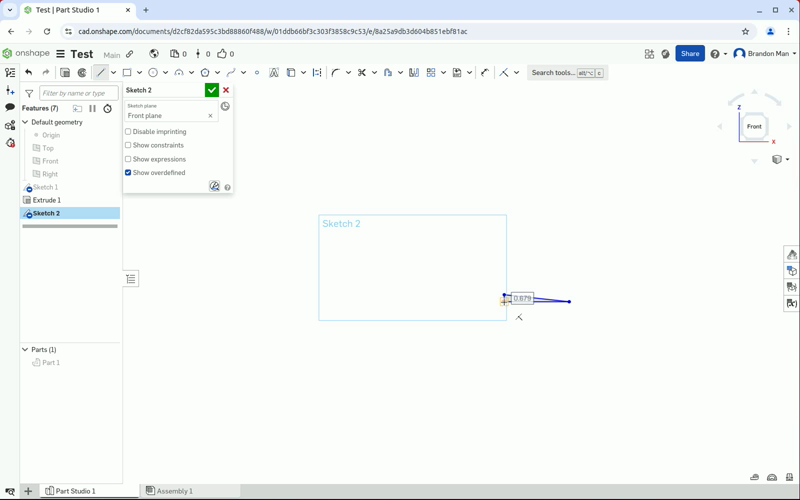
scroll(-6)
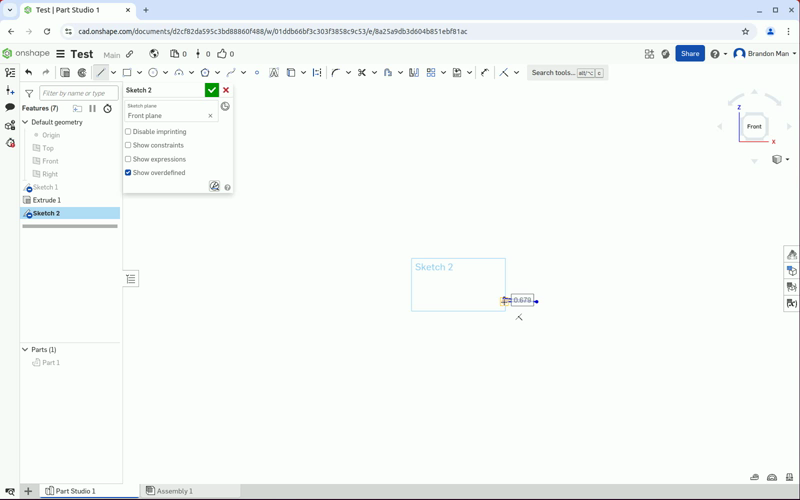
key(esc)
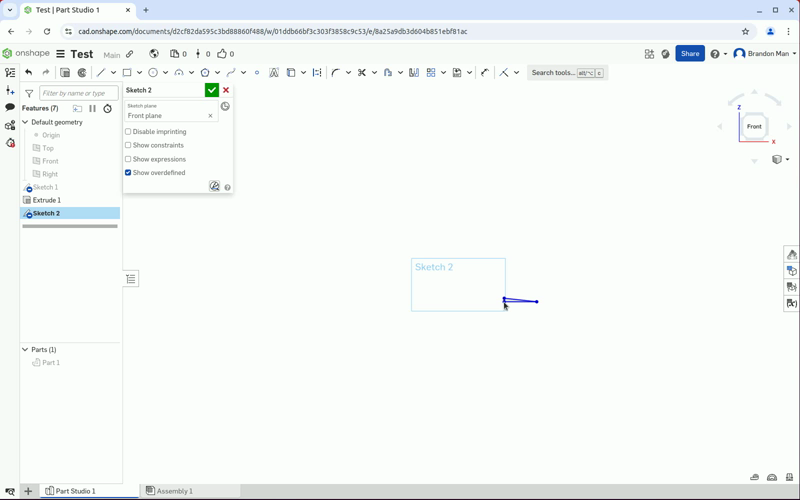
mouse_move(523, 300)
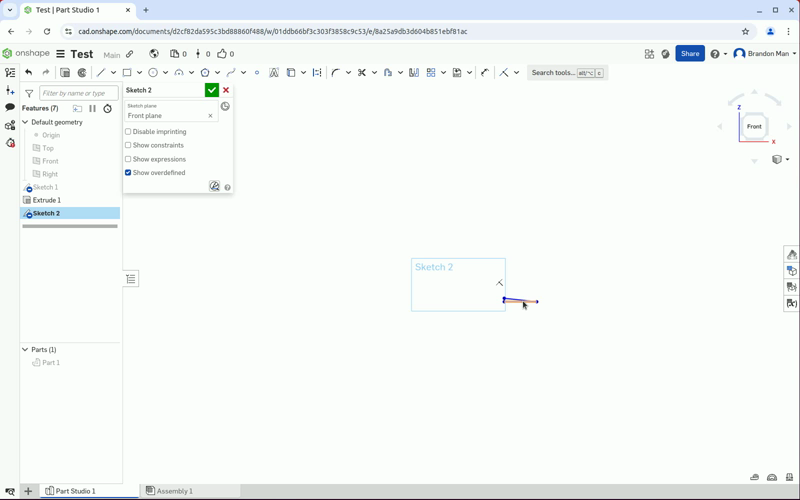
scroll(6)
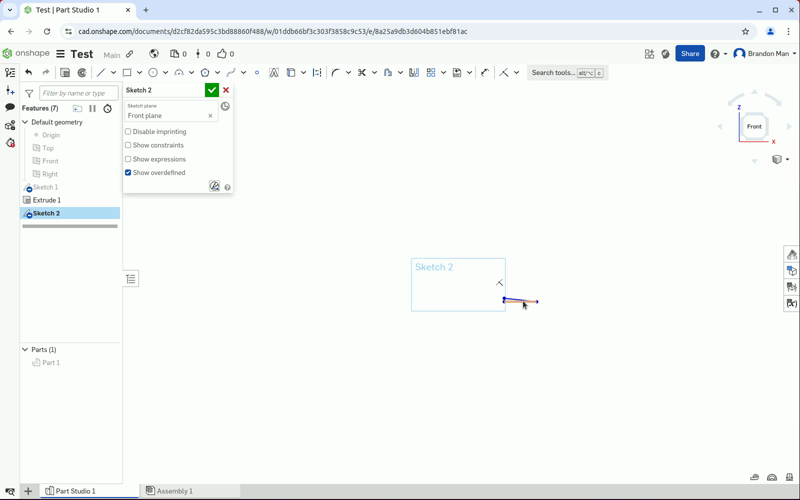
scroll(6)
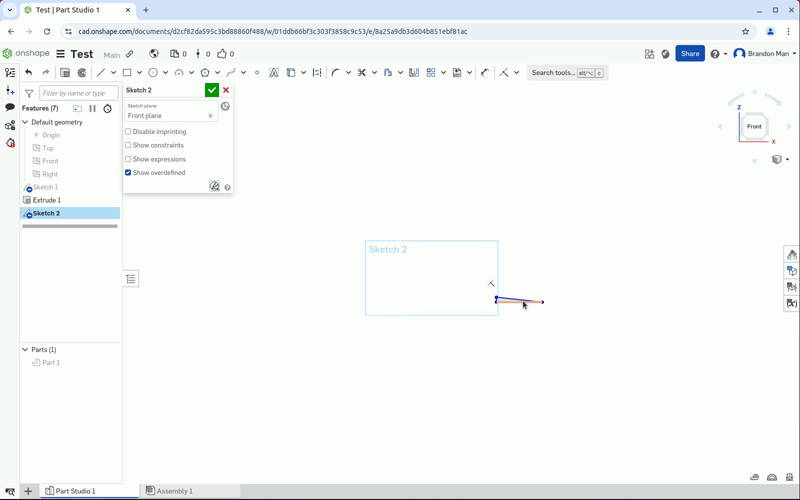
scroll(6)
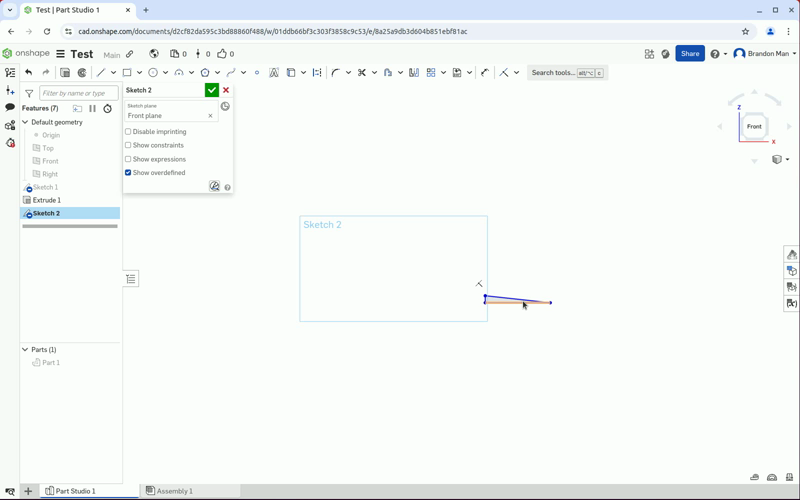
scroll(6)
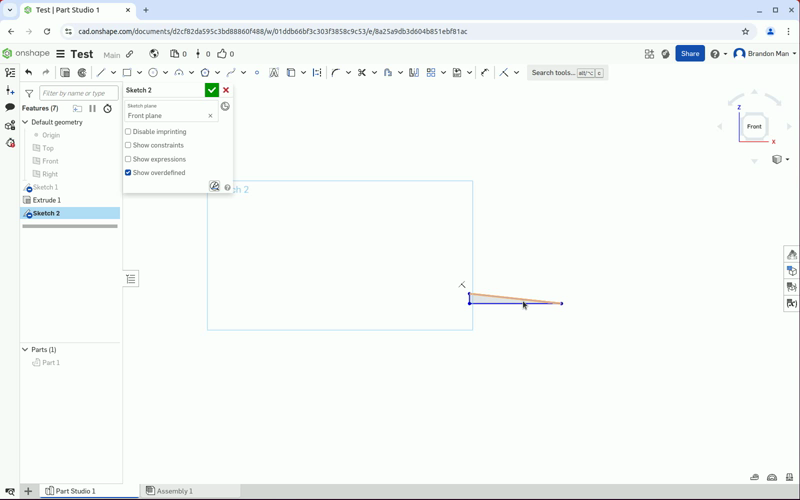
scroll(6)
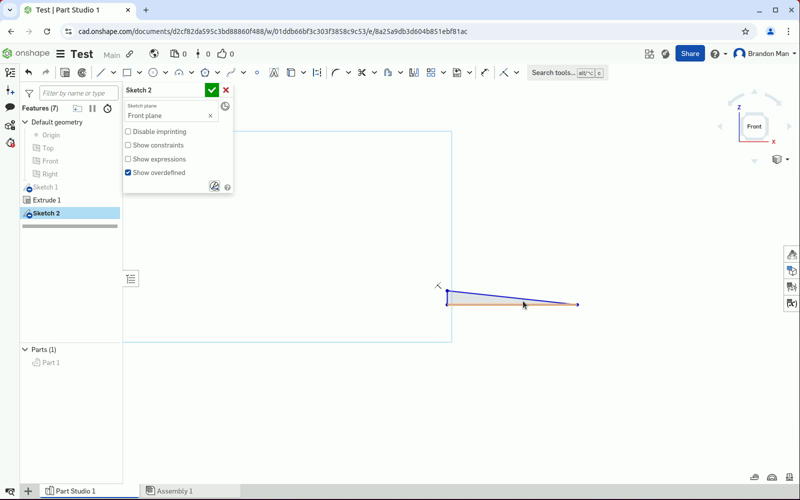
scroll(6)
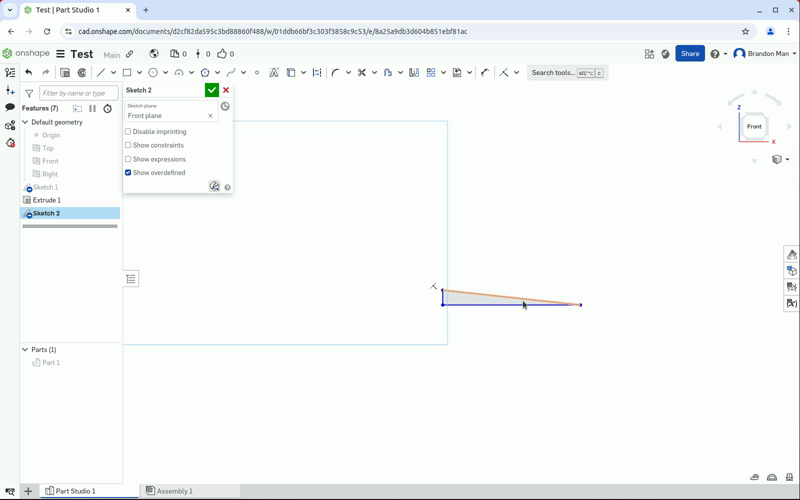
scroll(6)
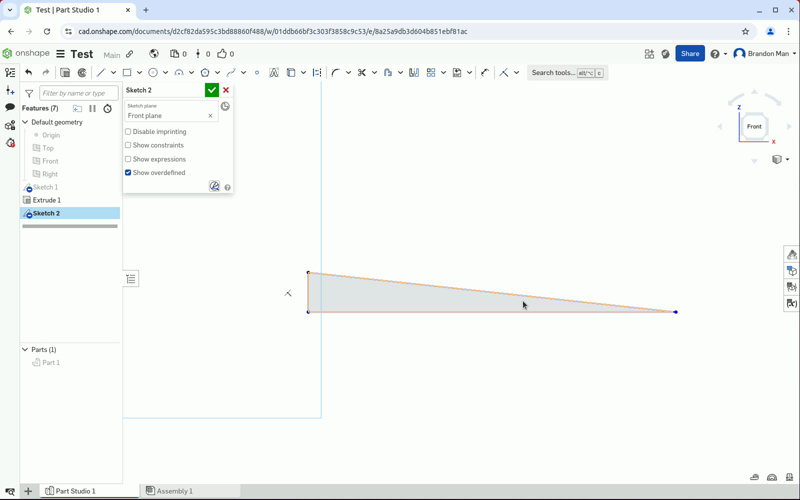
click(523, 300)
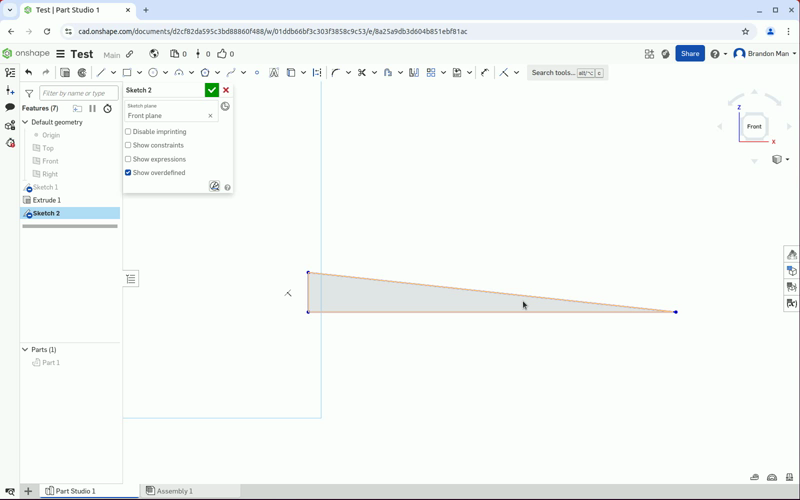
scroll(-6)
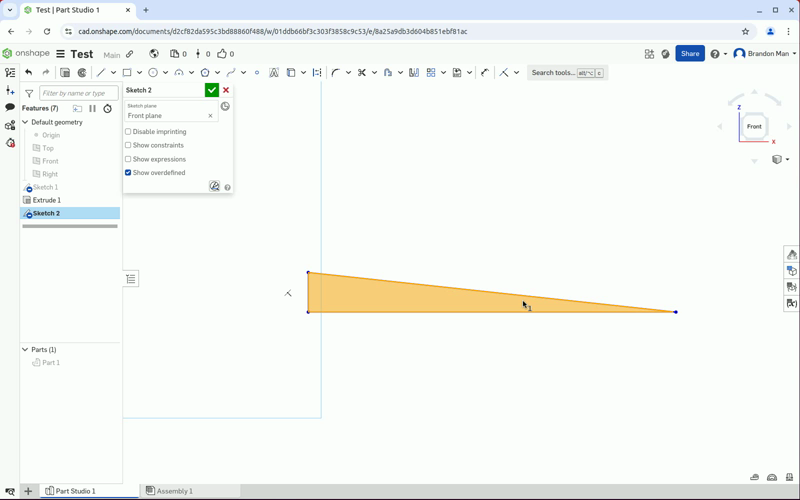
scroll(-6)
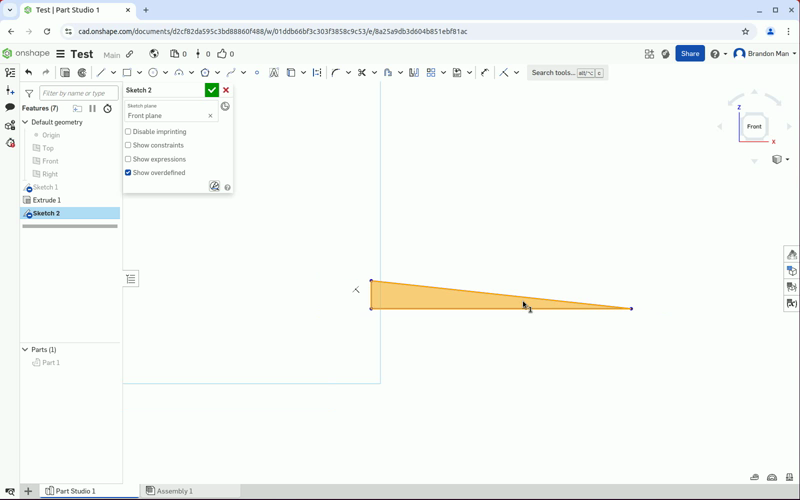
scroll(-6)
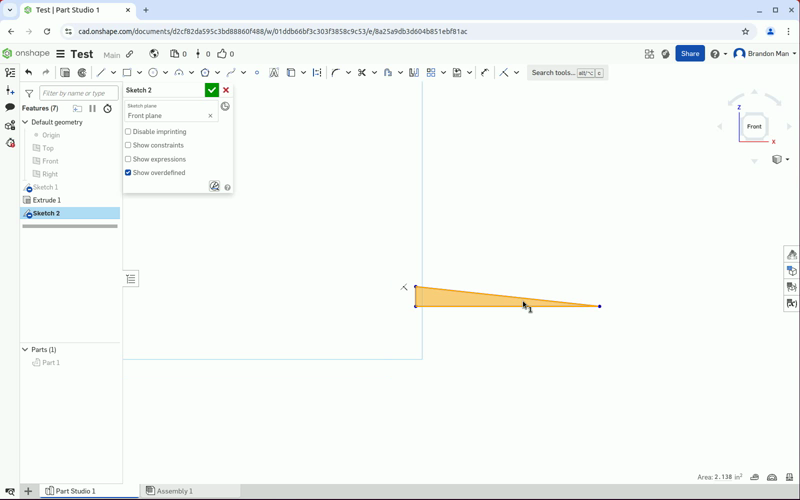
scroll(-6)
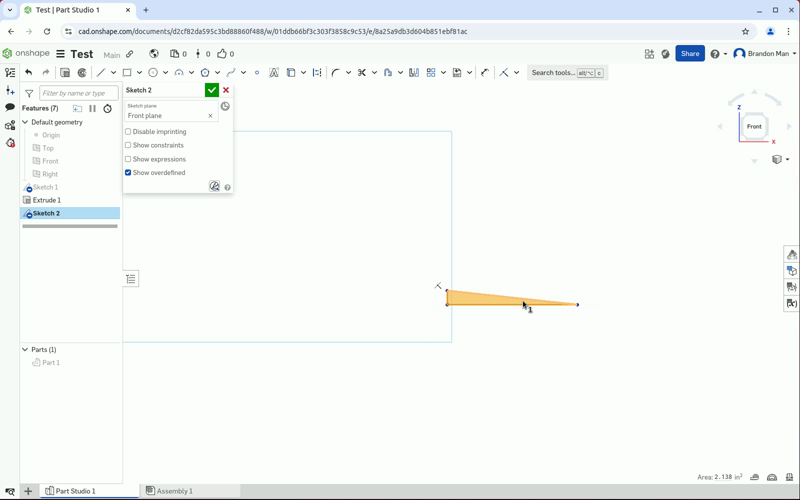
scroll(-6)
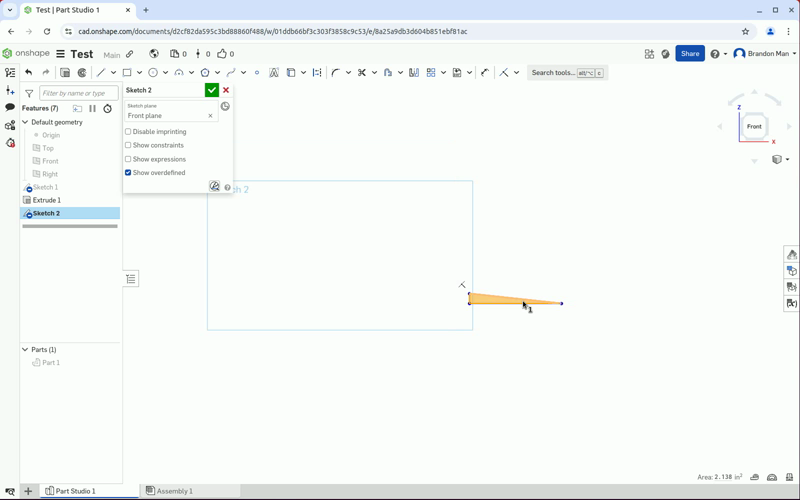
scroll(-6)
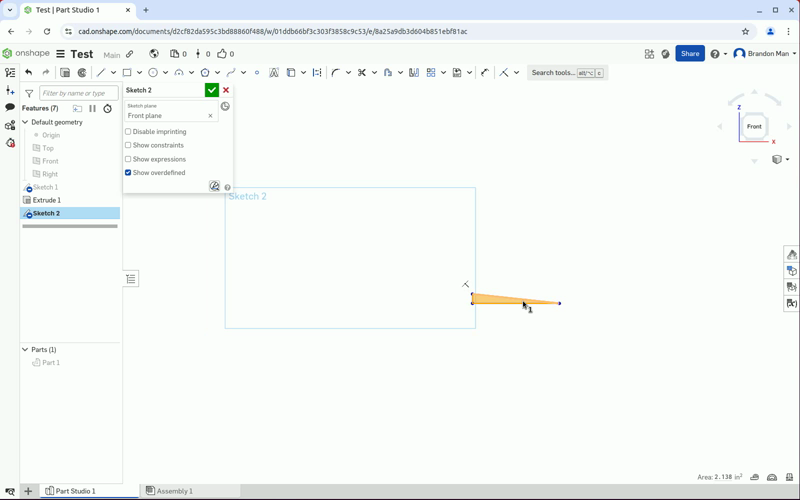
scroll(-6)
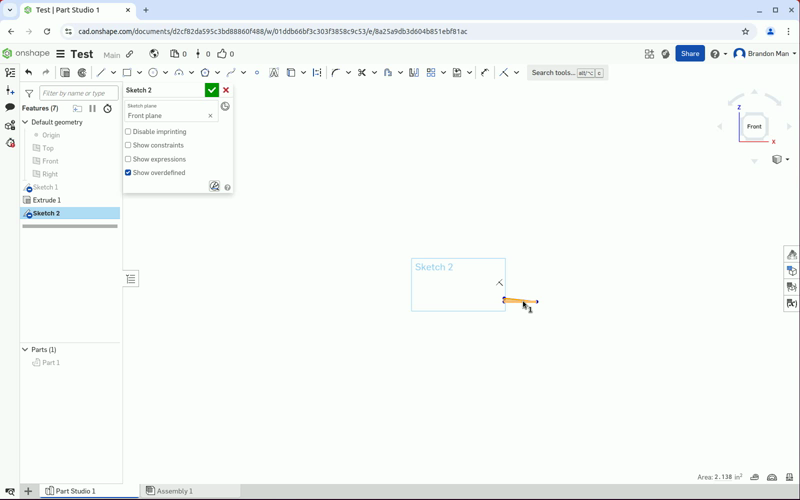
mouse_move(73, 352)
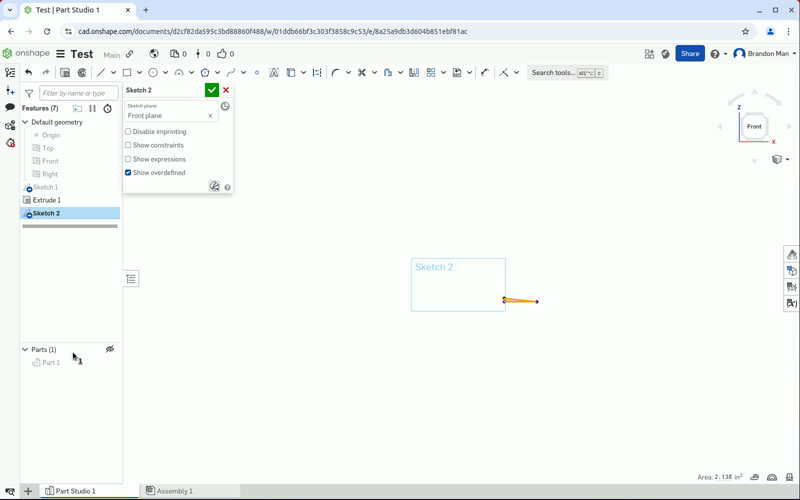
key(shift+y)
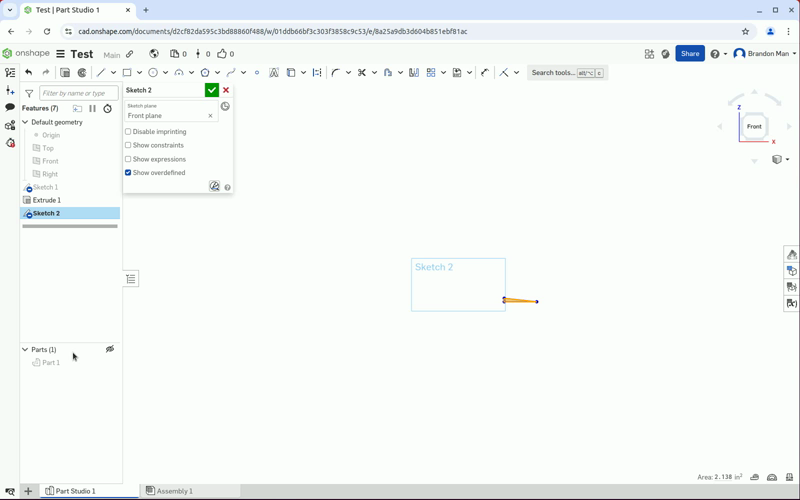
key(shift+e)
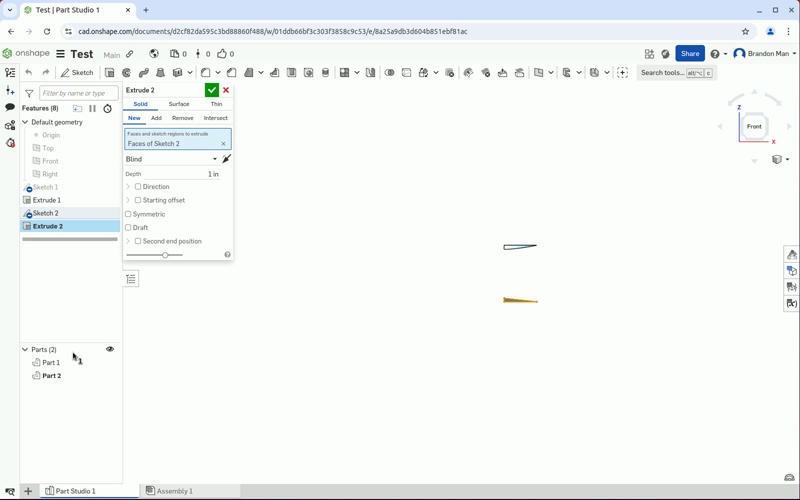
mouse_move(143, 106)
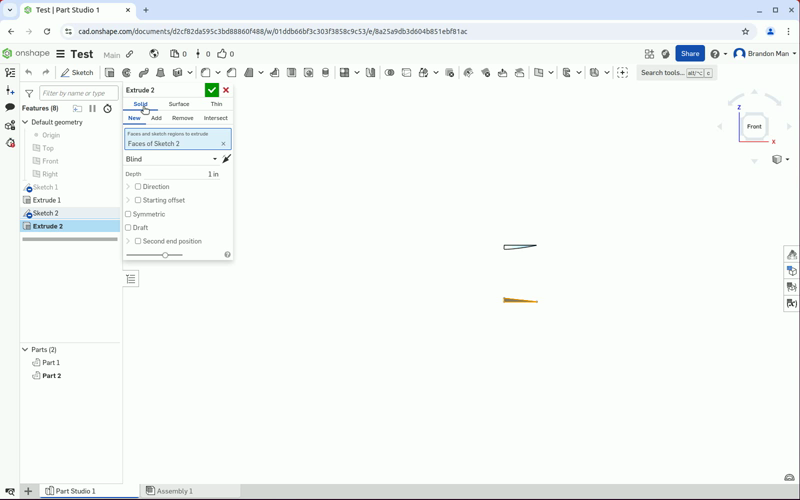
click(143, 106)
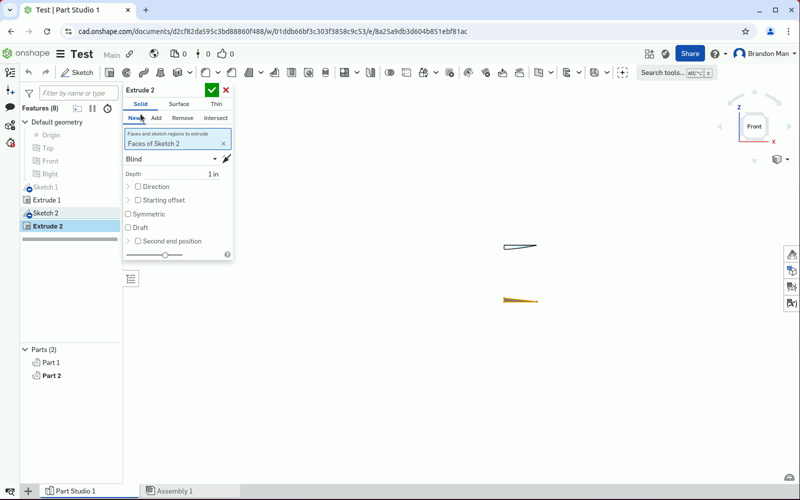
mouse_move(137, 120)
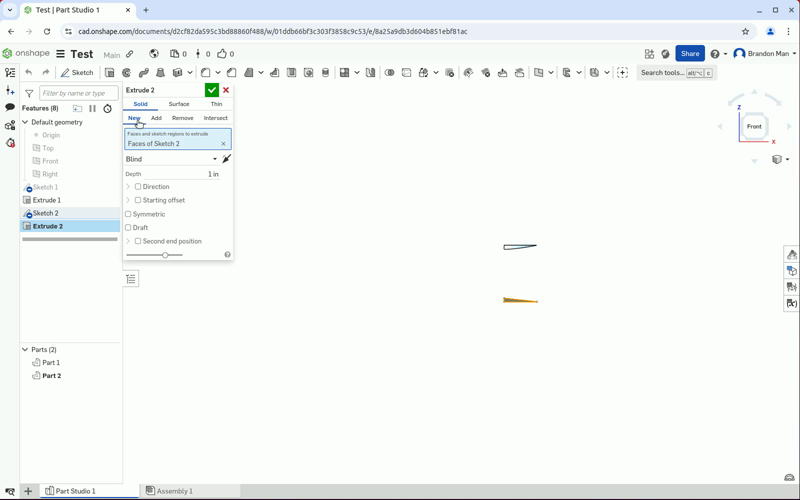
click(137, 120)
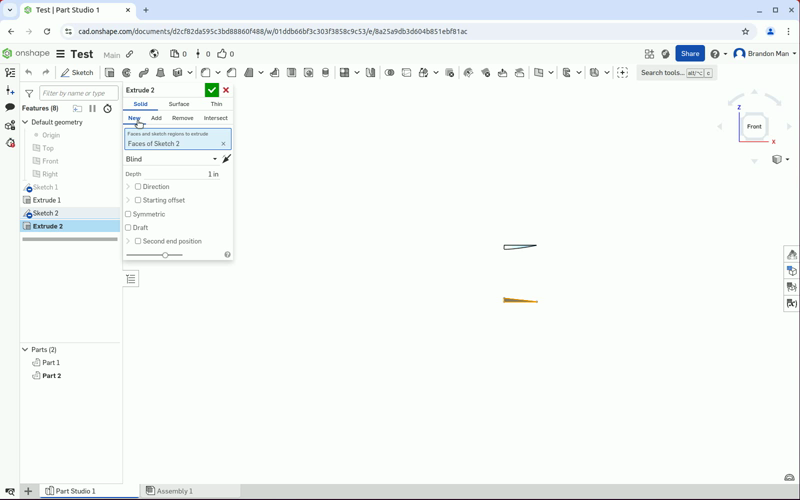
key(tab, 4)
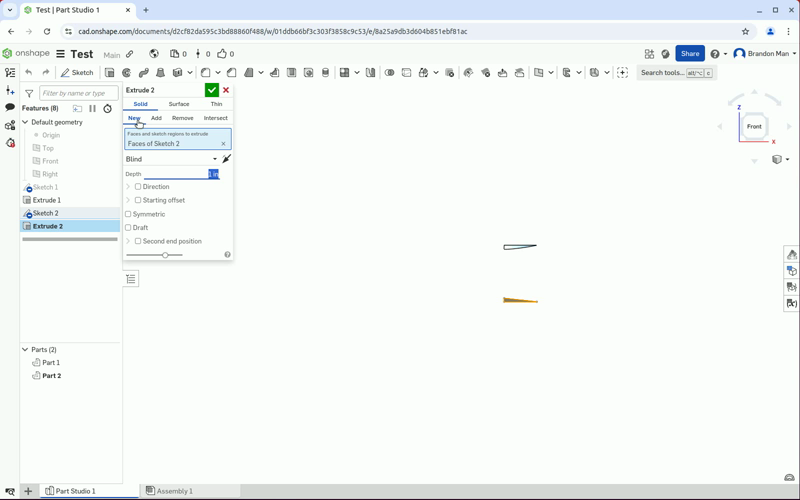
text(-2.408)
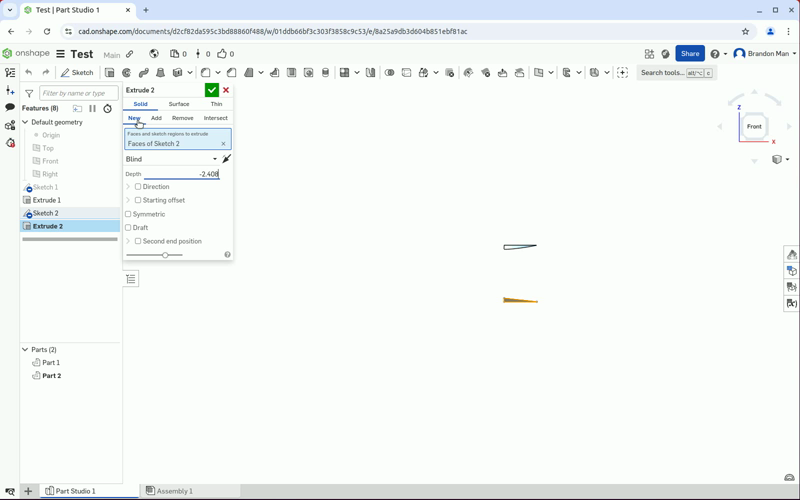
key(tab, 3)
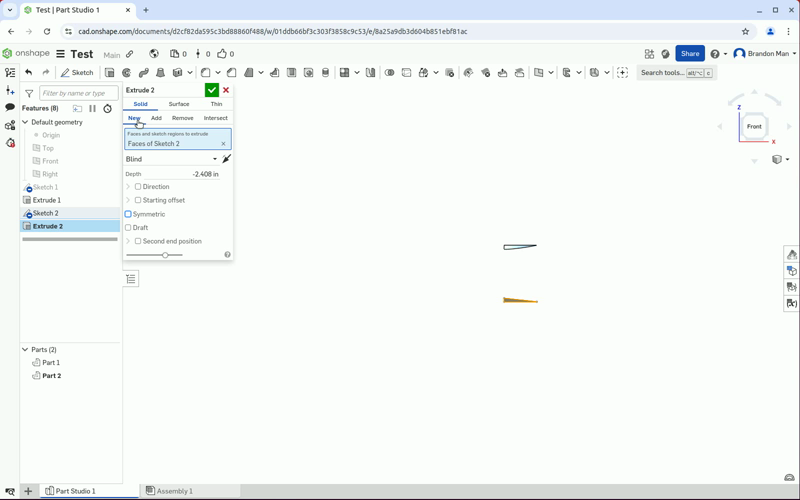
key(space)
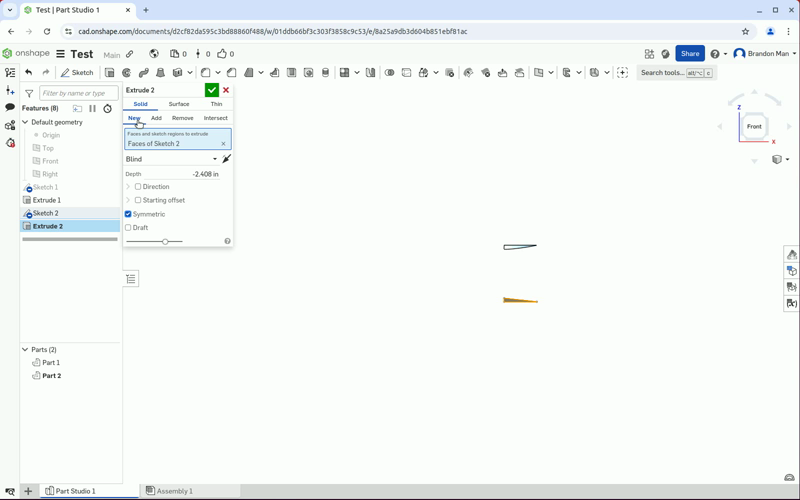
key(enter)
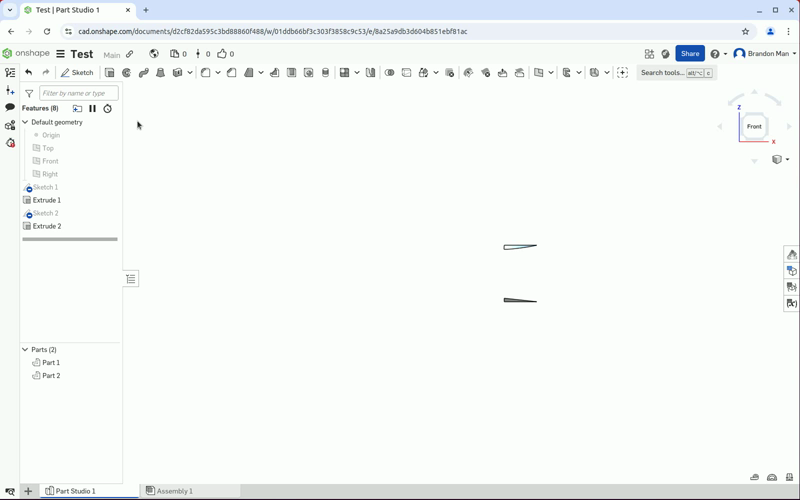
key(shift+h)
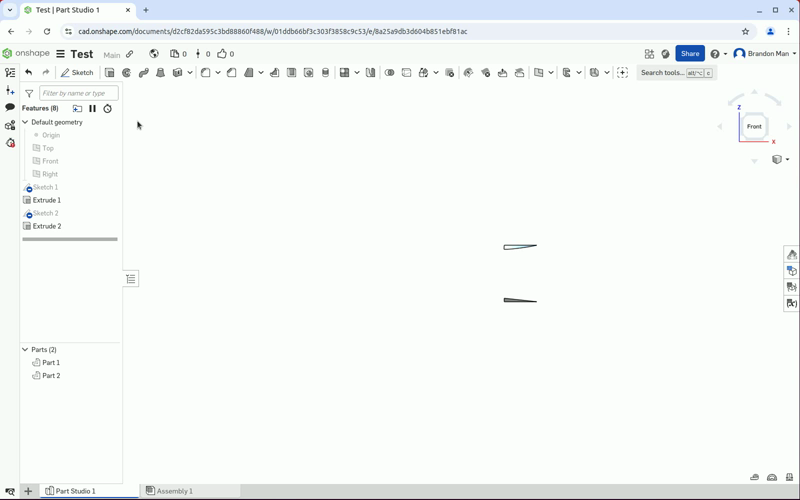
key(shift+h)
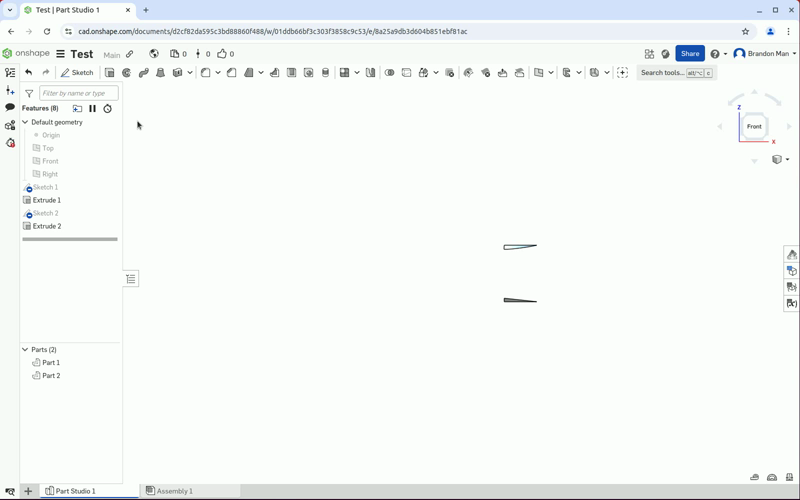
mouse_move(73, 189)
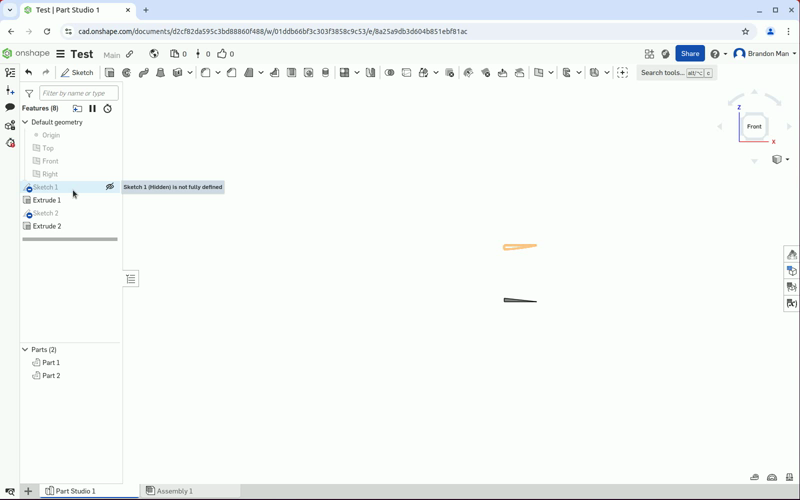
click(73, 189)
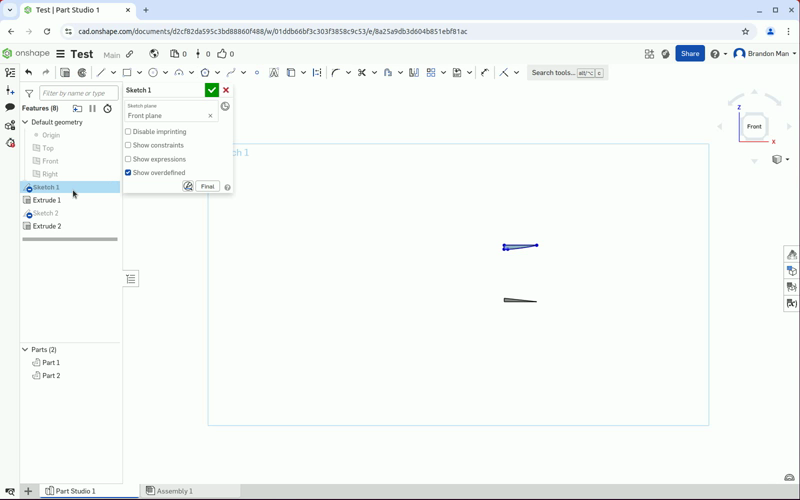
mouse_move(229, 92)
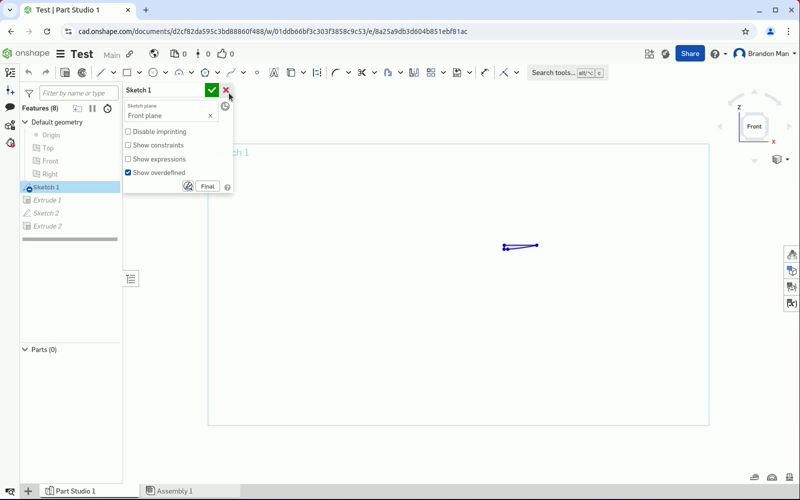
click(229, 92)
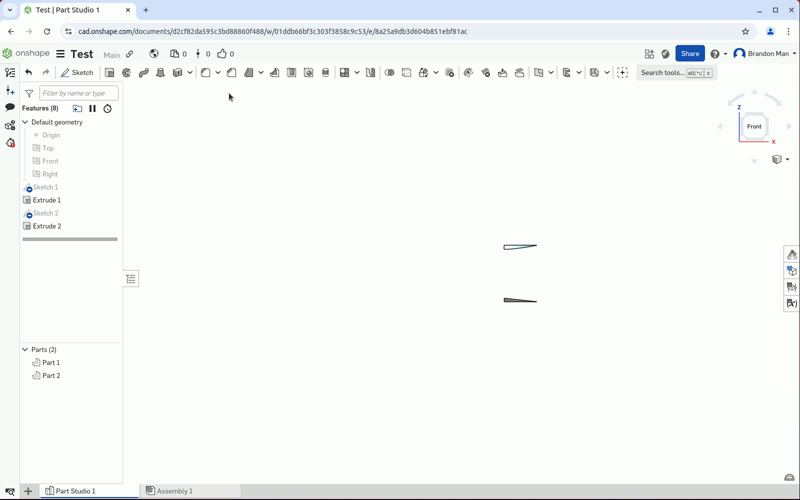
mouse_move(73, 352)
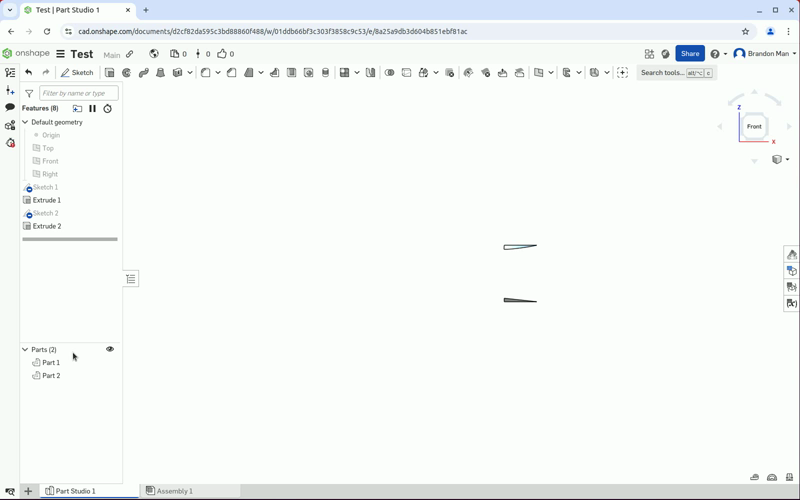
key(y)
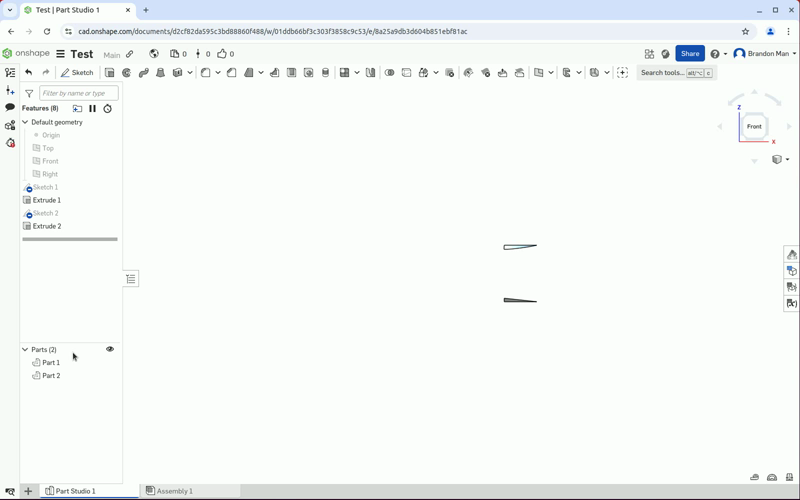
key(shift+p)
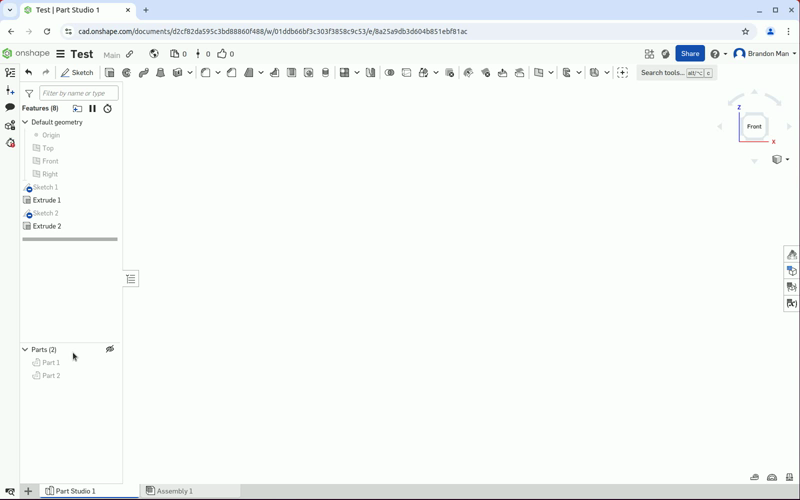
key(space)
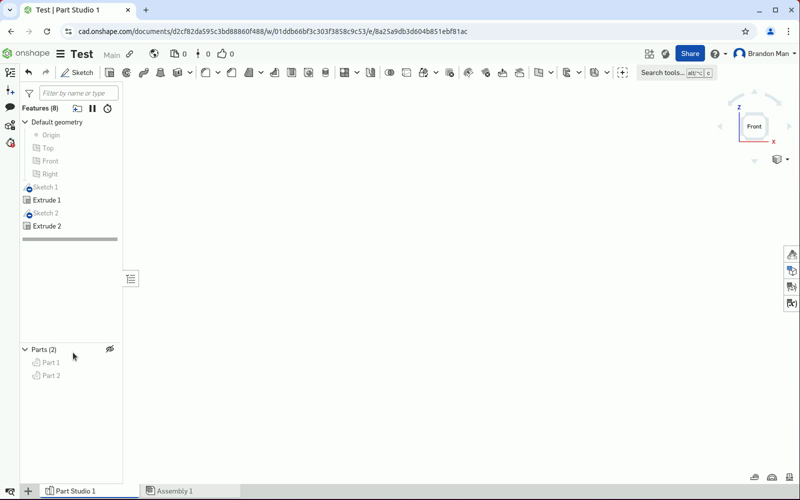
key_down(shift)
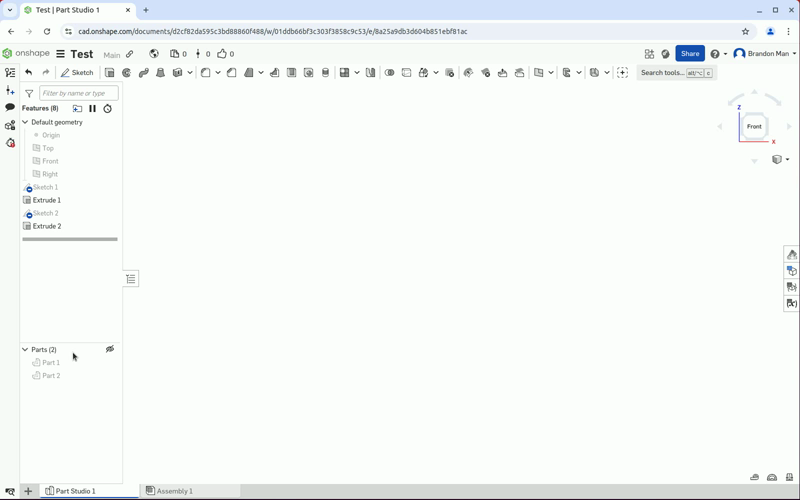
key(down)
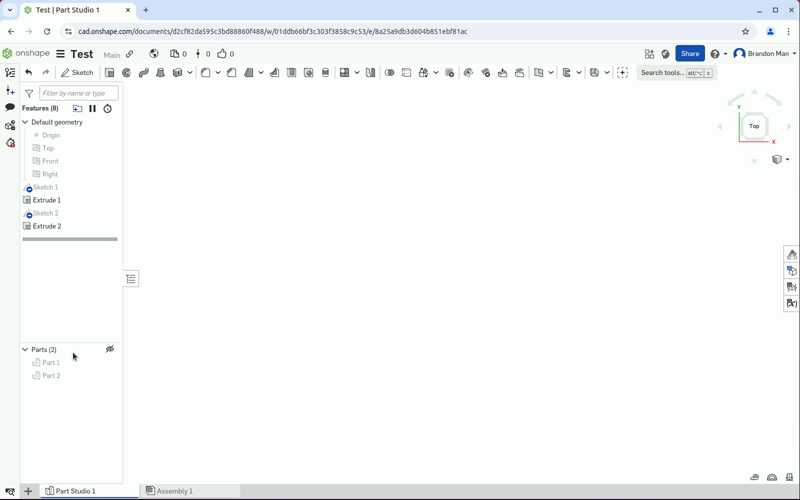
key_up(shift)
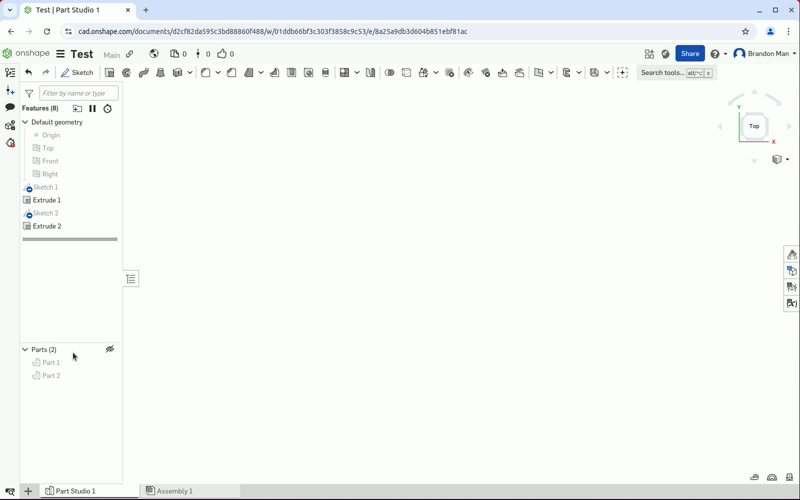
mouse_move(73, 352)
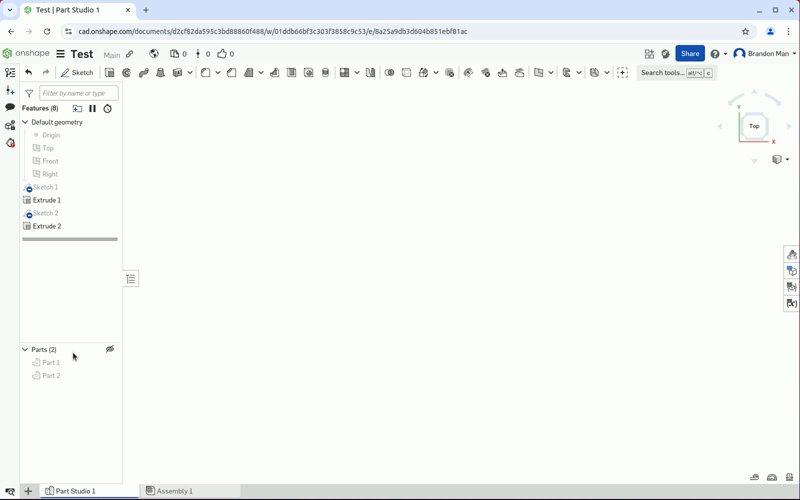
key(shift+y)
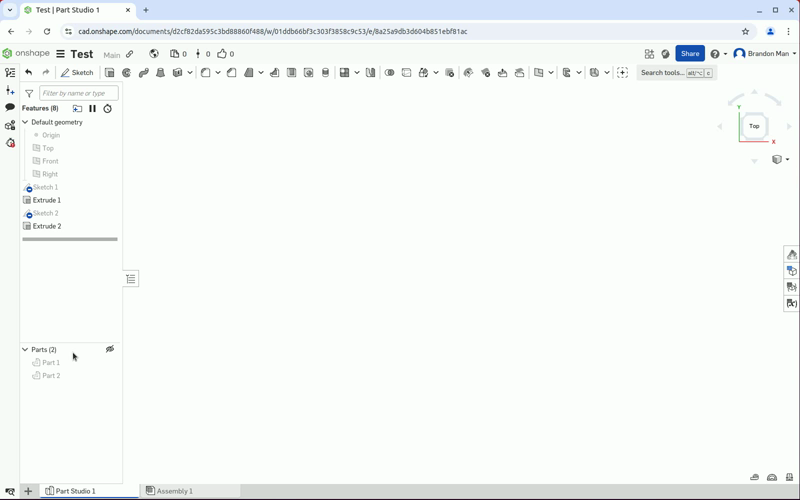
key(shift+s)
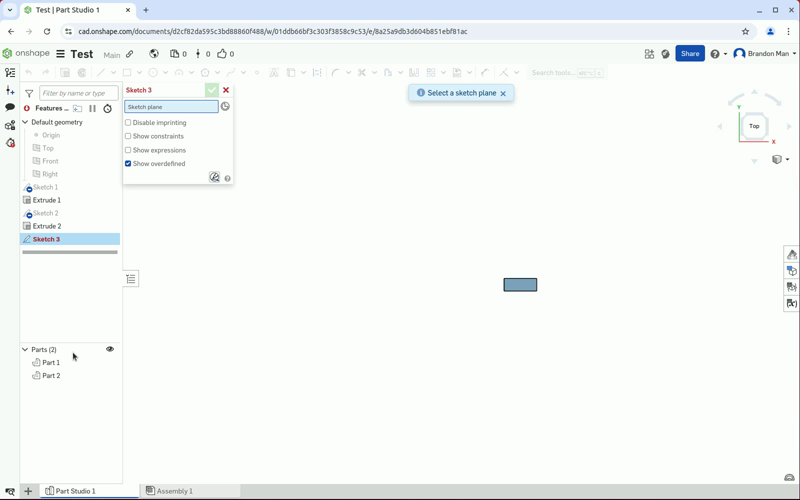
mouse_move(73, 150)
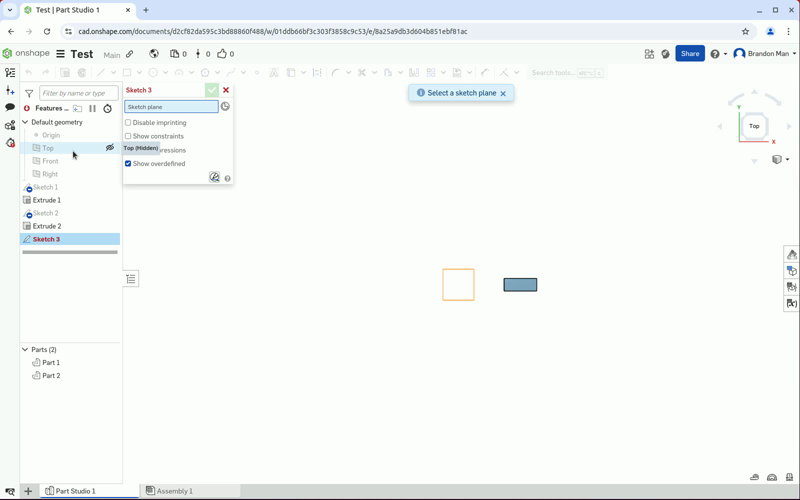
click(73, 150)
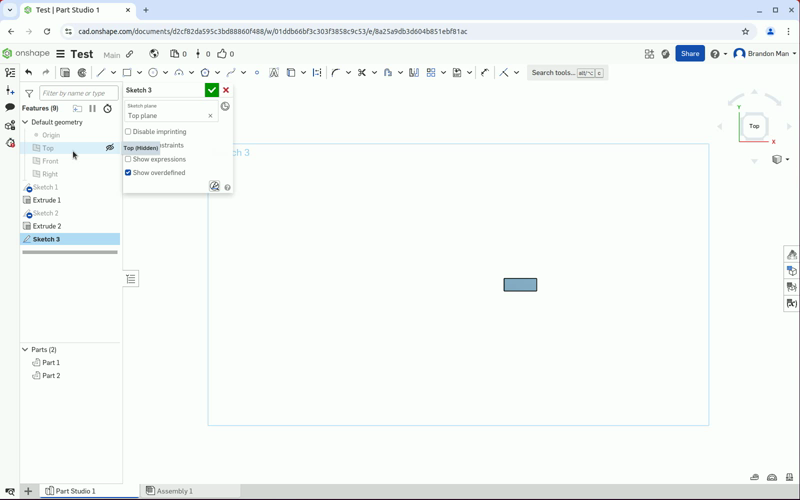
mouse_move(73, 352)
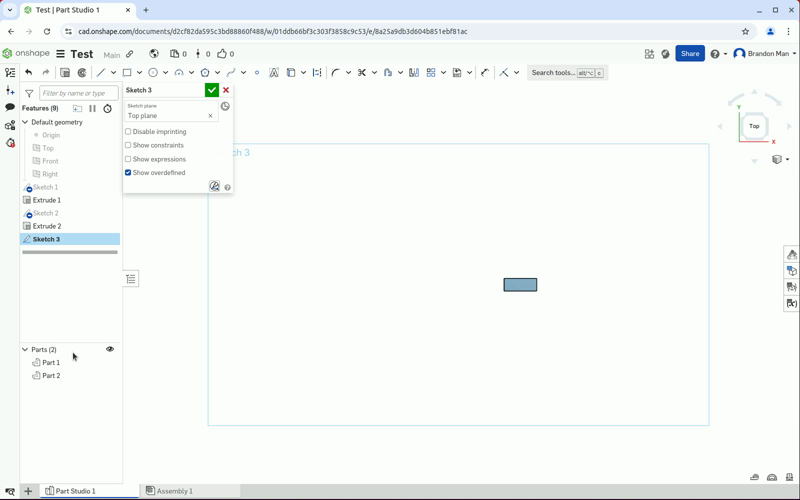
key(y)
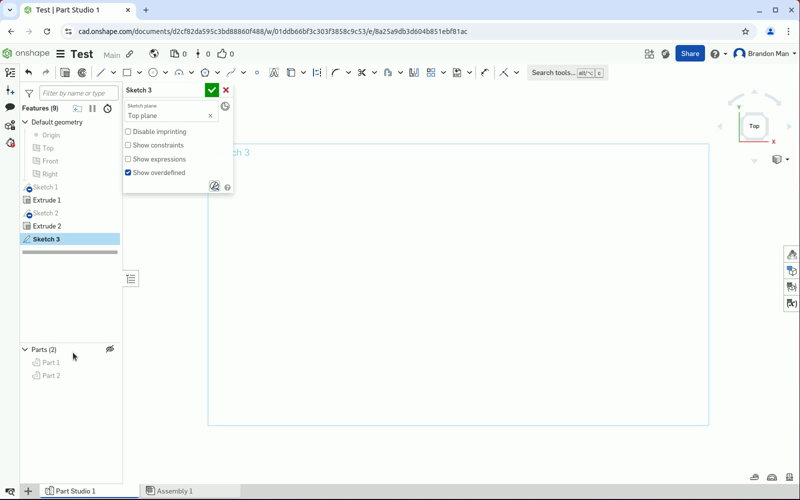
key(l)
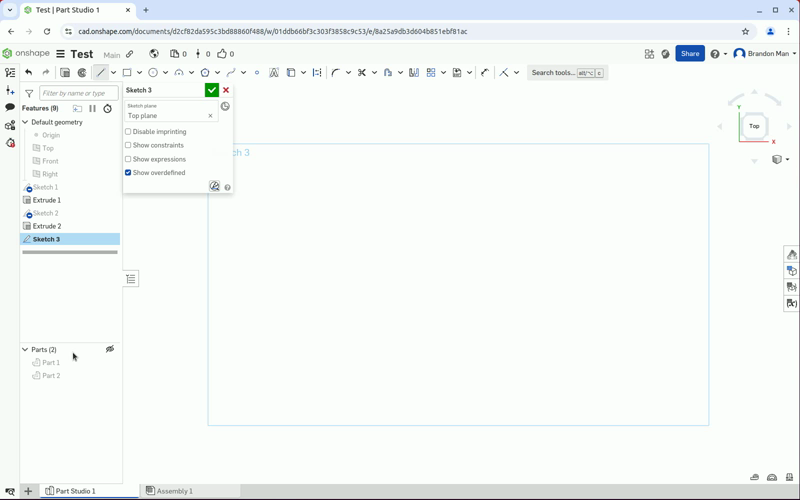
key_down(shift)
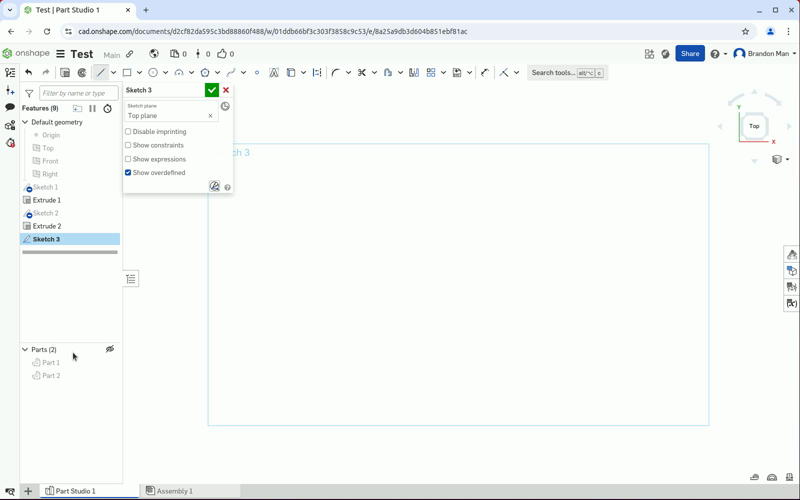
mouse_move(553, 292)
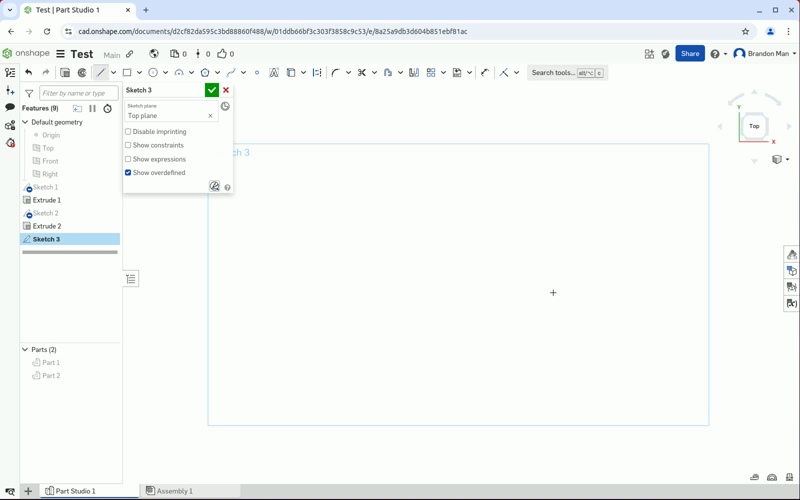
click(553, 292)
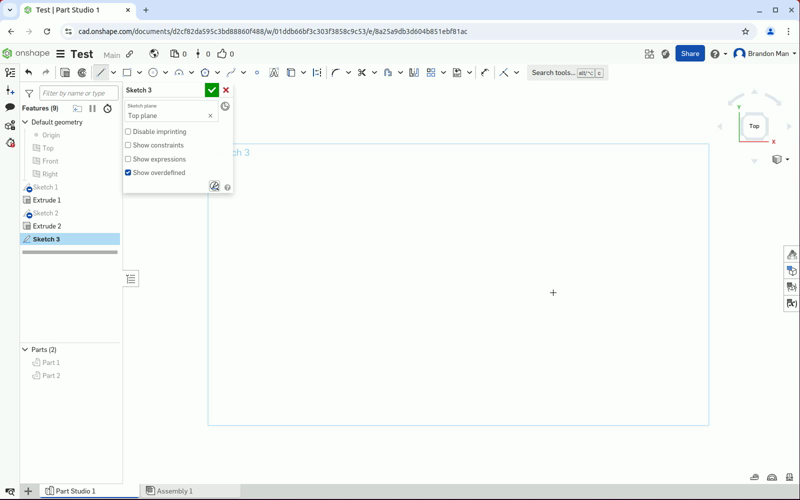
key_up(shift)
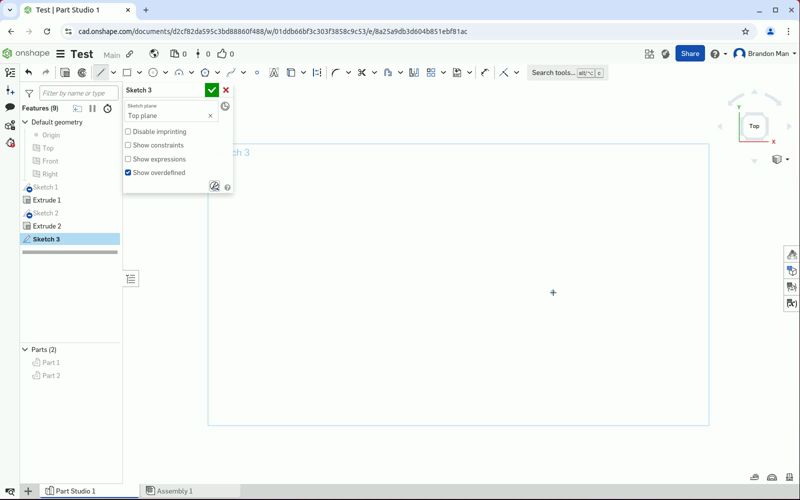
key_down(shift)
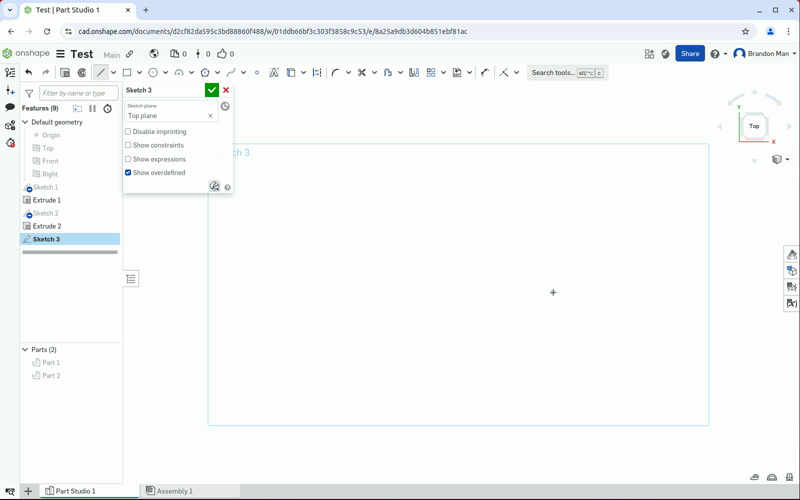
mouse_move(583, 292)
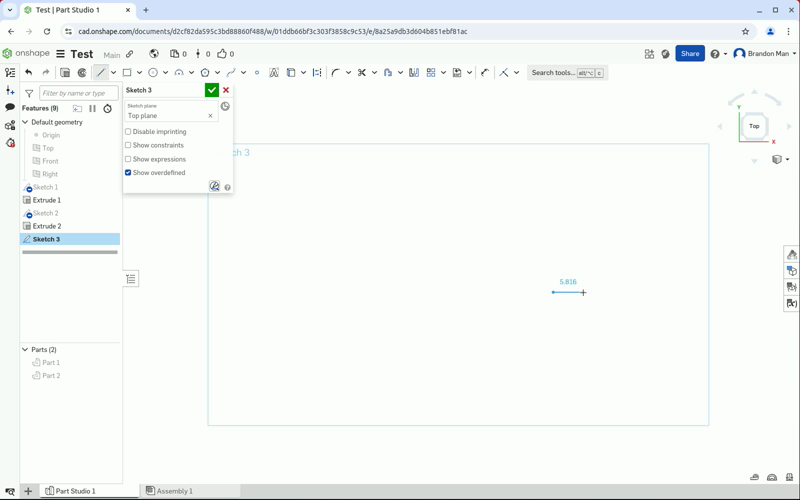
mouse_move(574, 292)
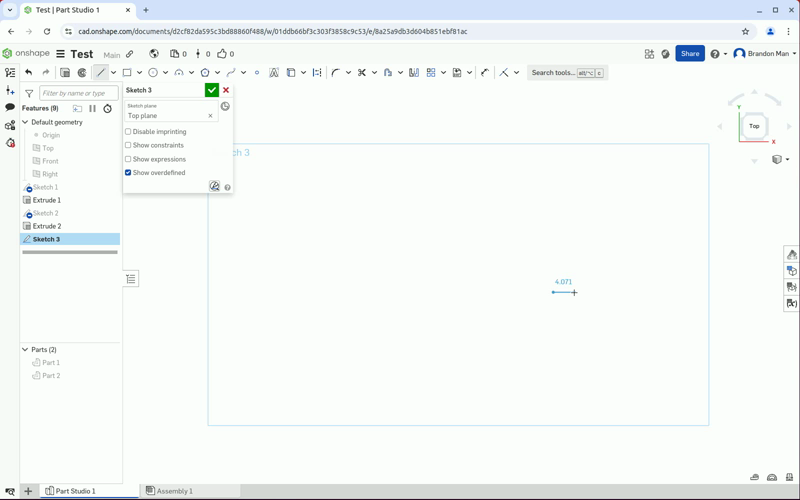
click(574, 292)
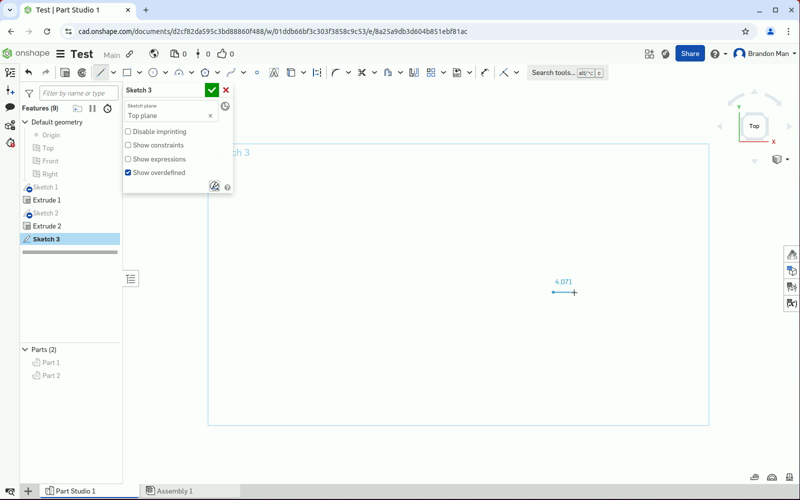
key_up(shift)
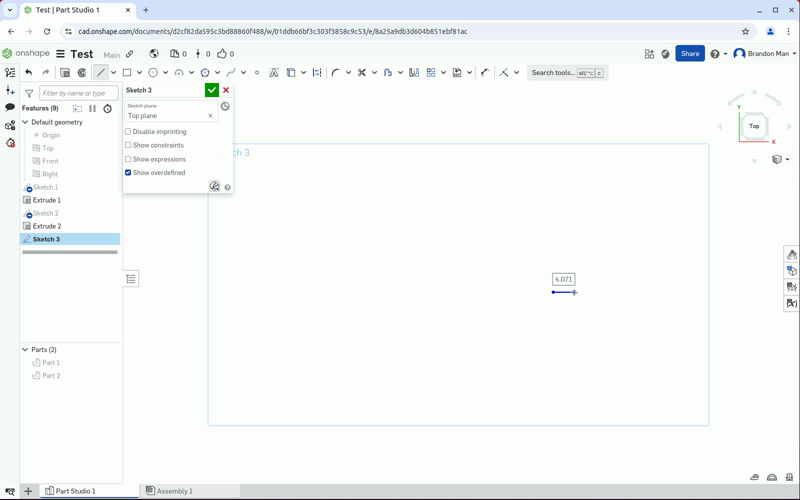
key_down(shift)
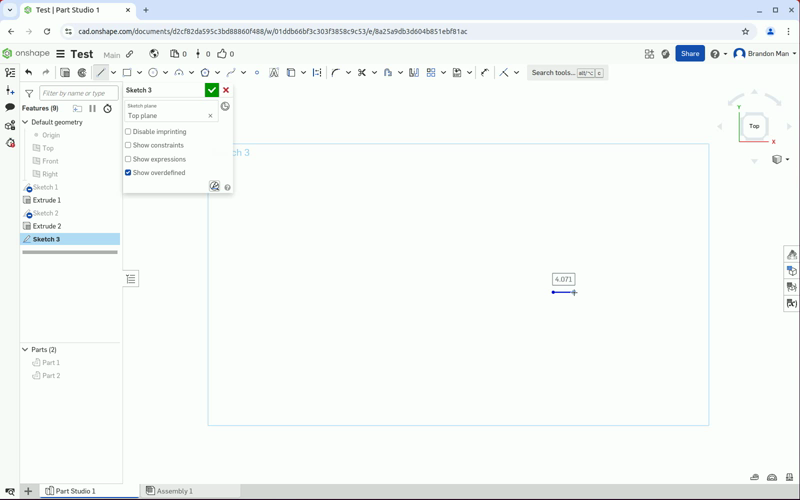
mouse_move(589, 292)
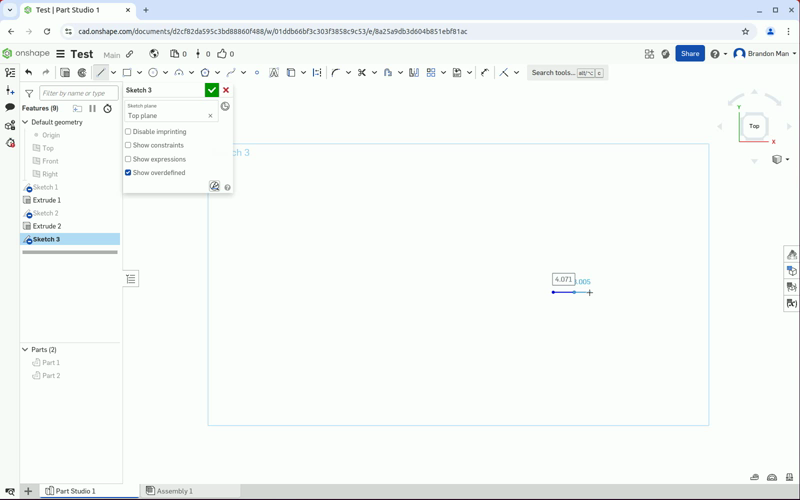
mouse_move(574, 272)
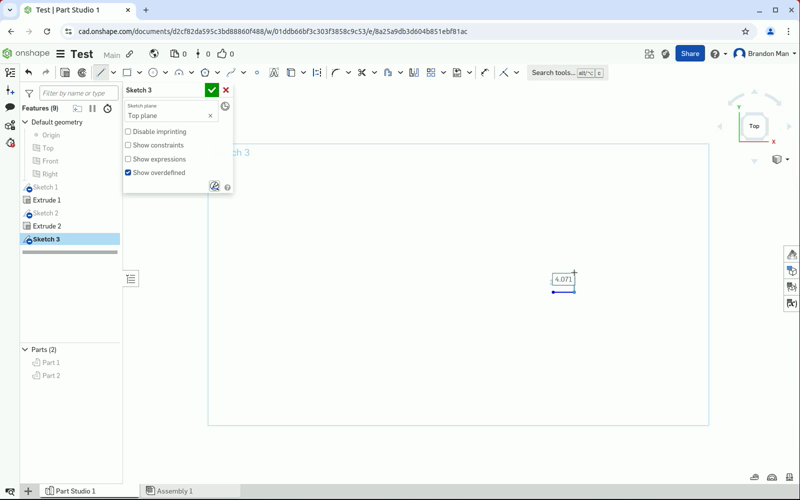
click(574, 272)
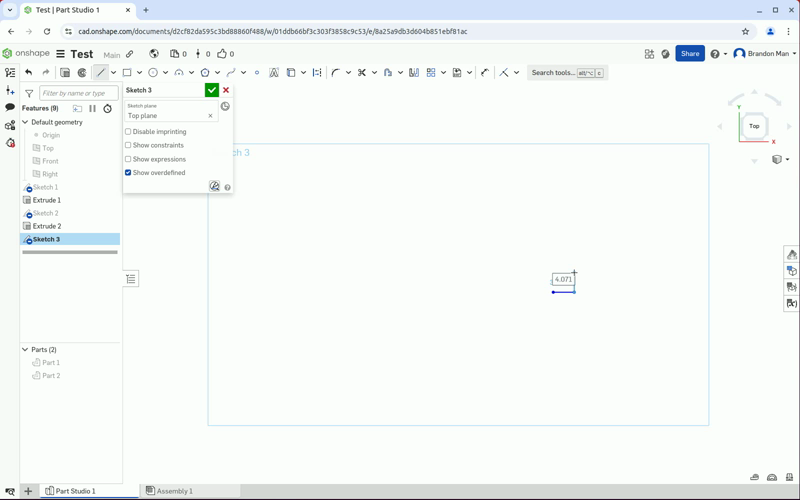
key_up(shift)
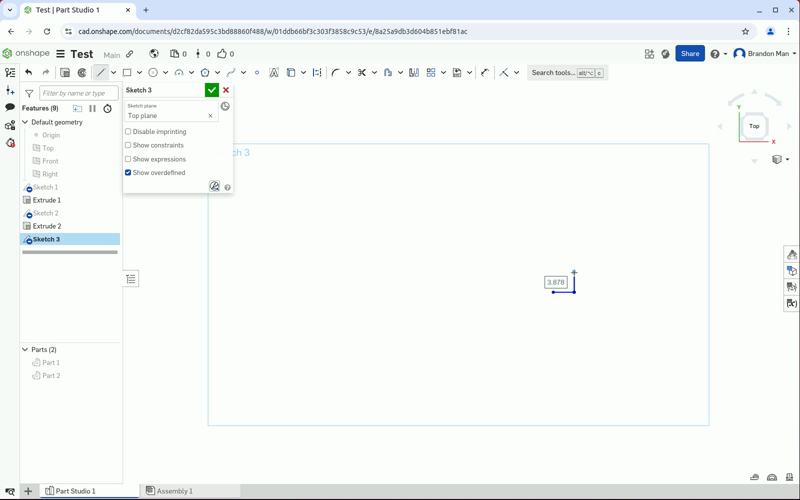
key_down(shift)
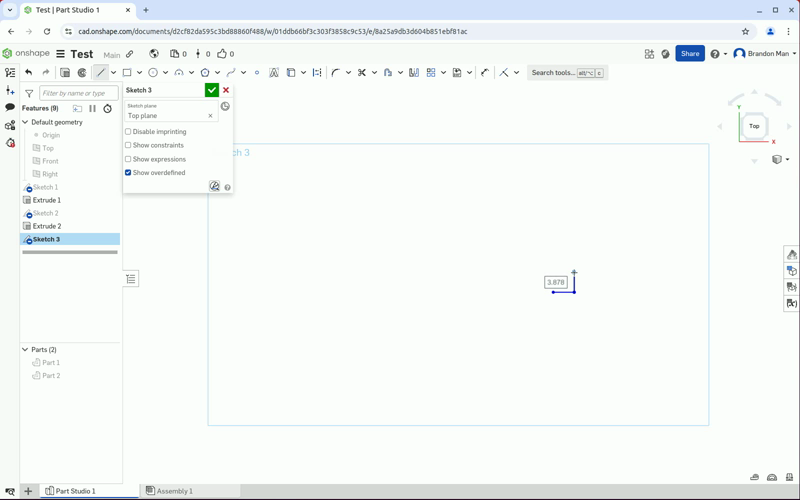
mouse_move(589, 272)
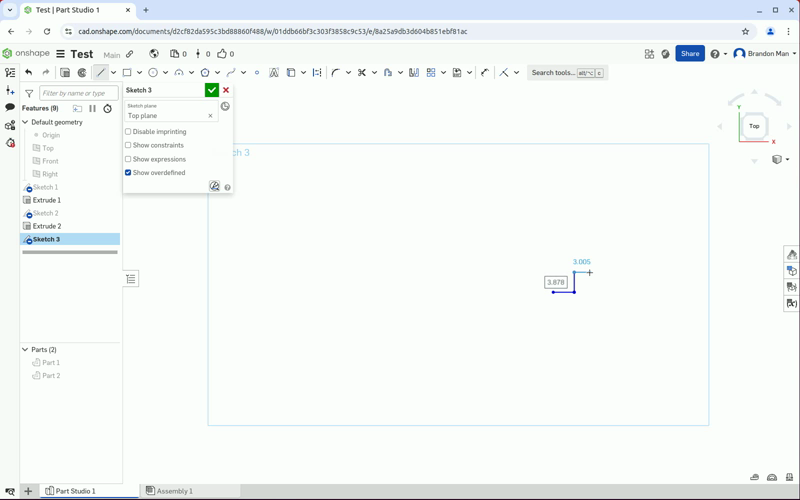
mouse_move(553, 272)
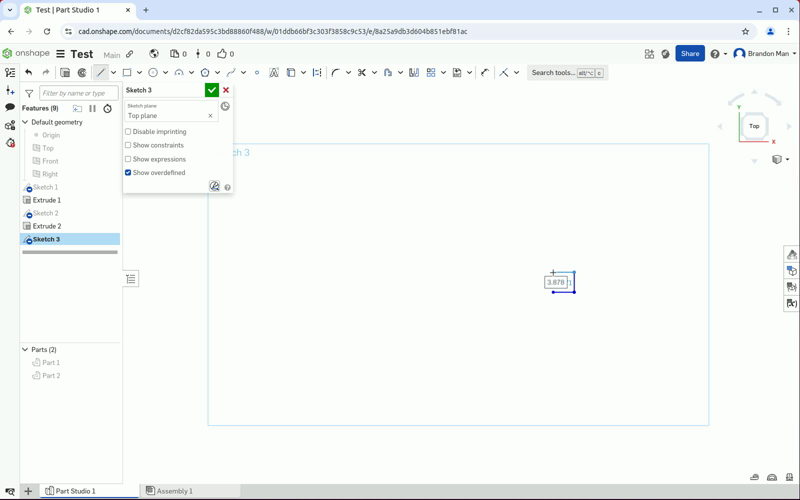
click(553, 272)
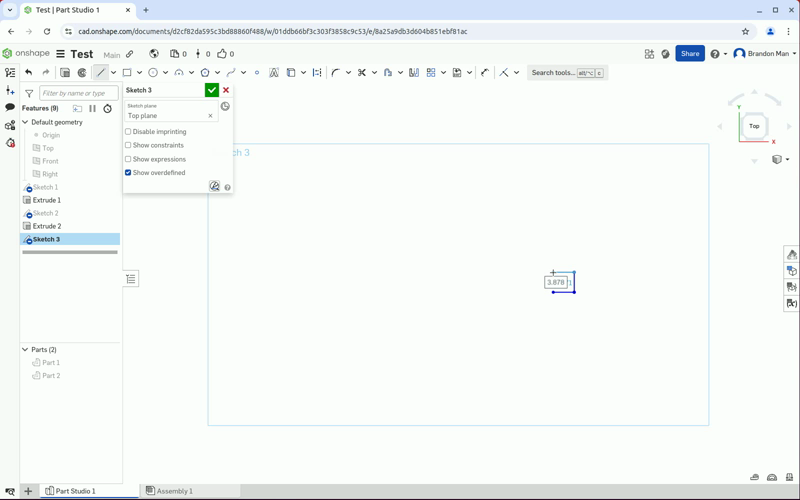
key_up(shift)
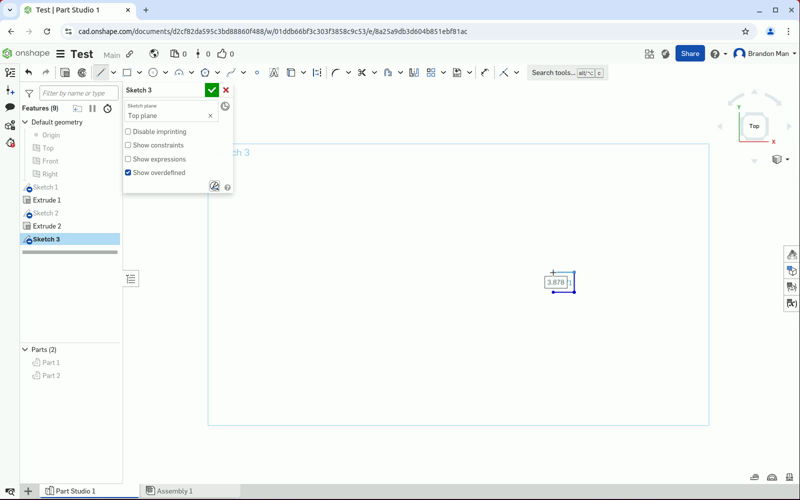
mouse_move(583, 272)
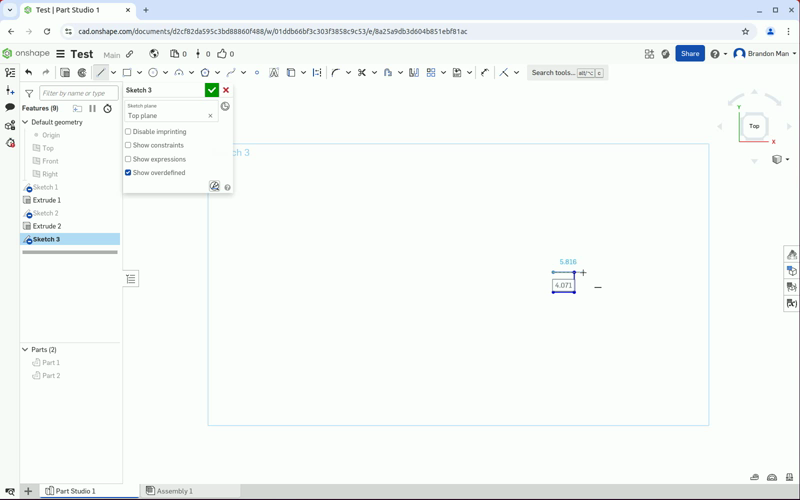
key_down(shift)
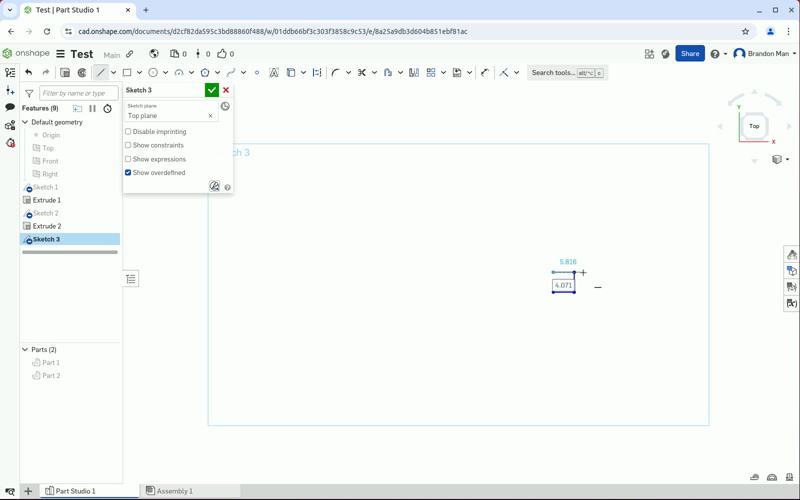
mouse_move(553, 292)
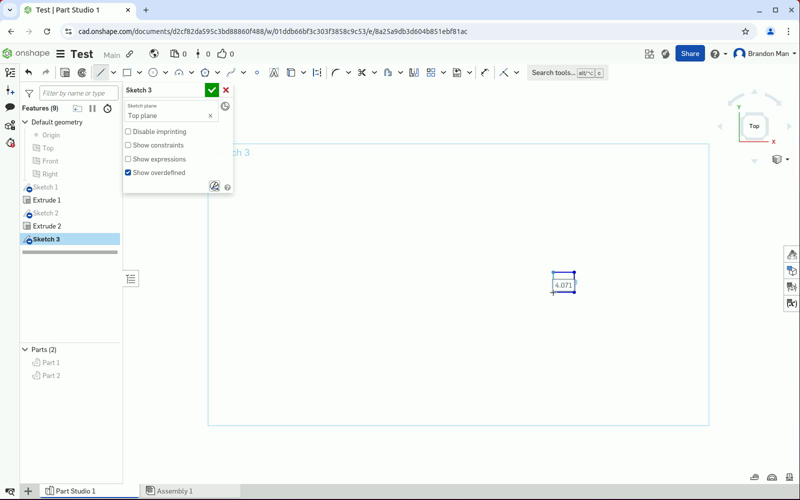
key_up(shift)
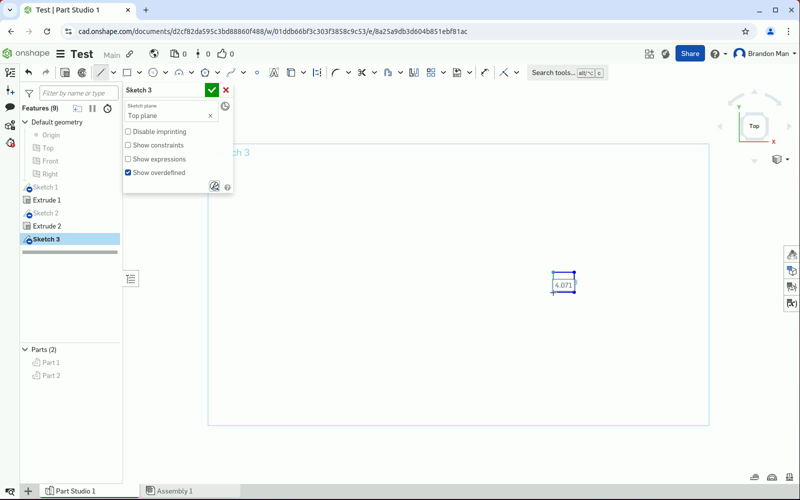
click(553, 292)
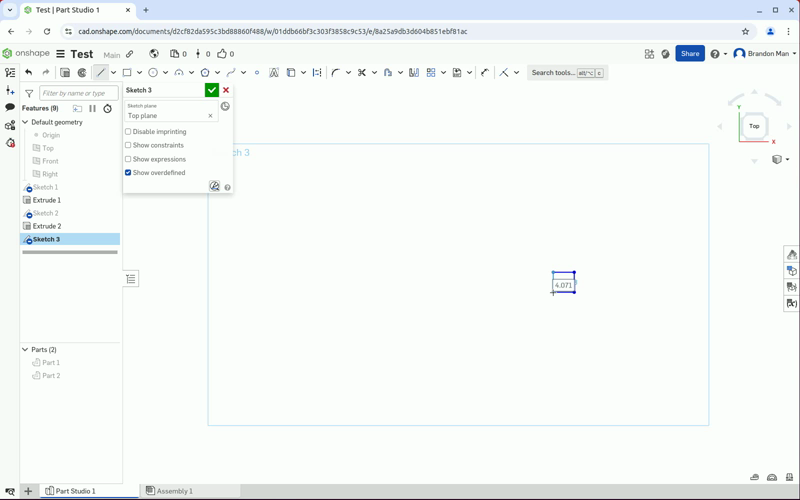
key(esc)
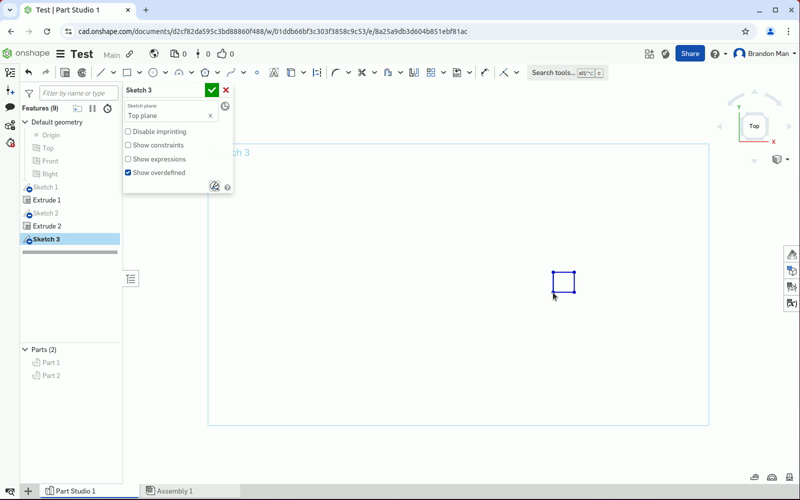
mouse_move(564, 279)
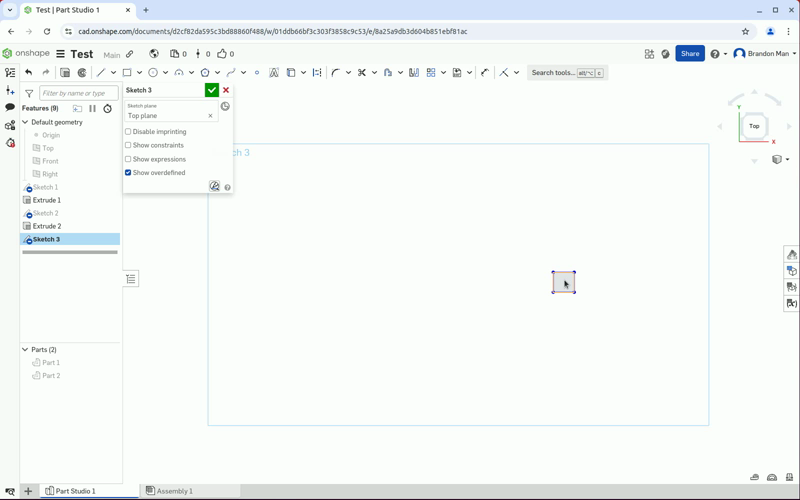
scroll(6)
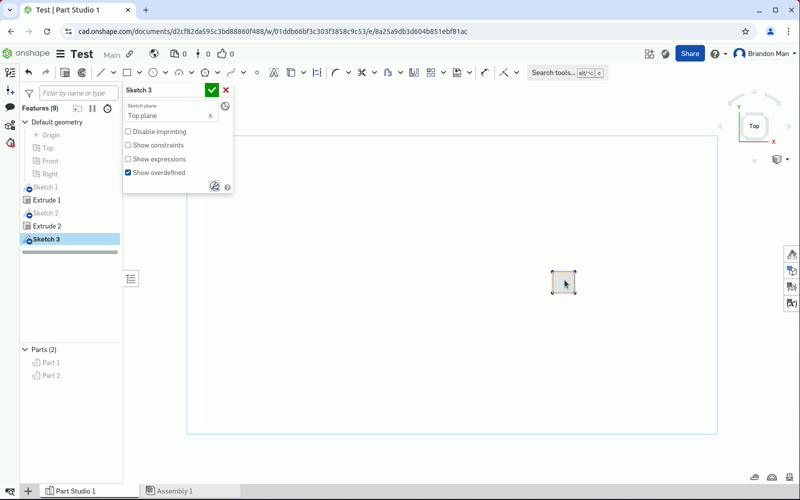
scroll(6)
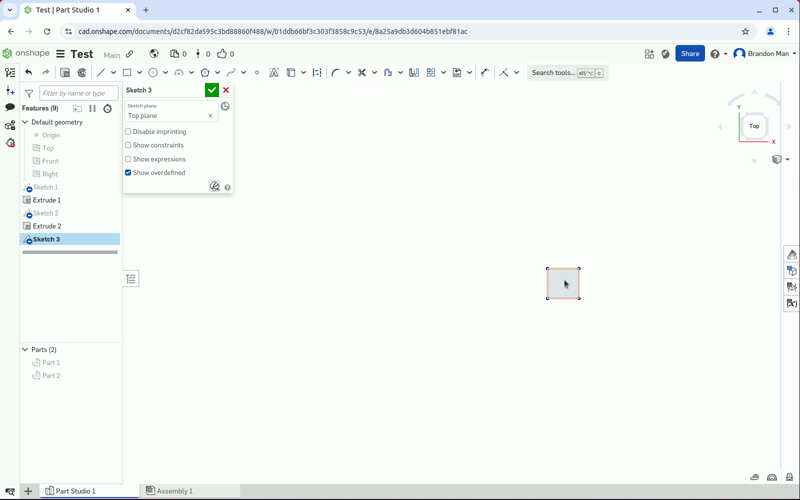
scroll(6)
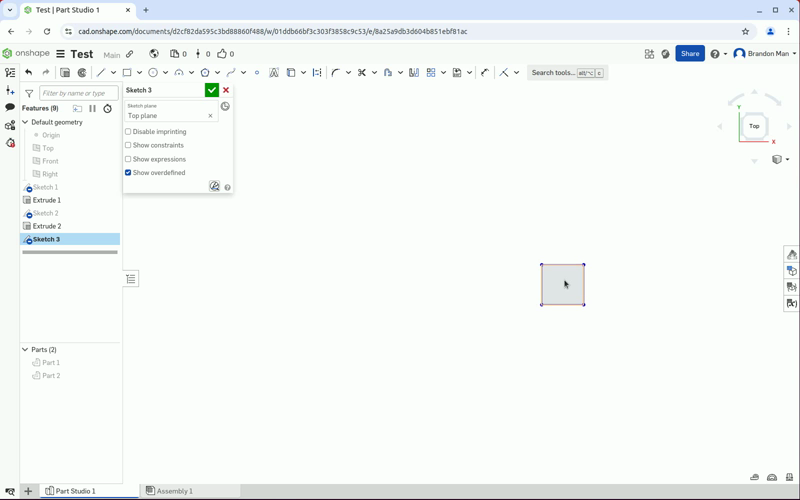
scroll(6)
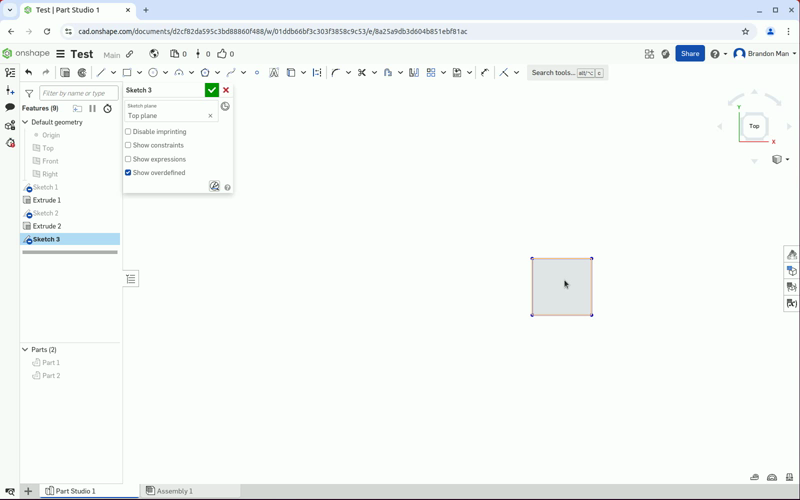
scroll(6)
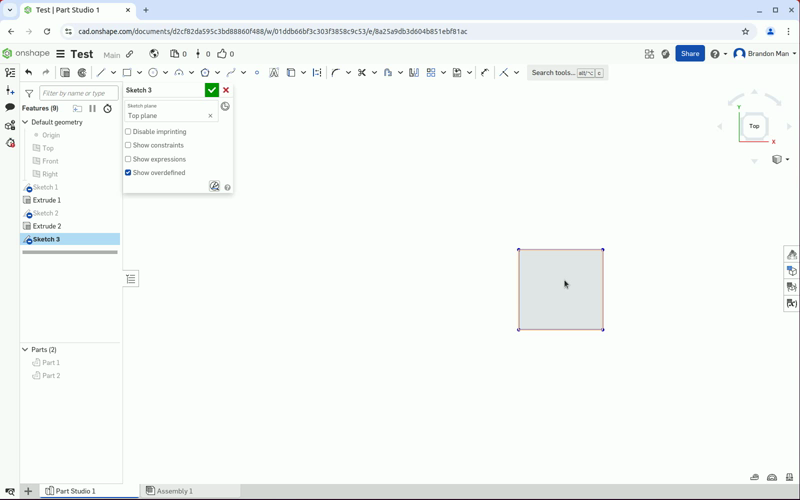
scroll(6)
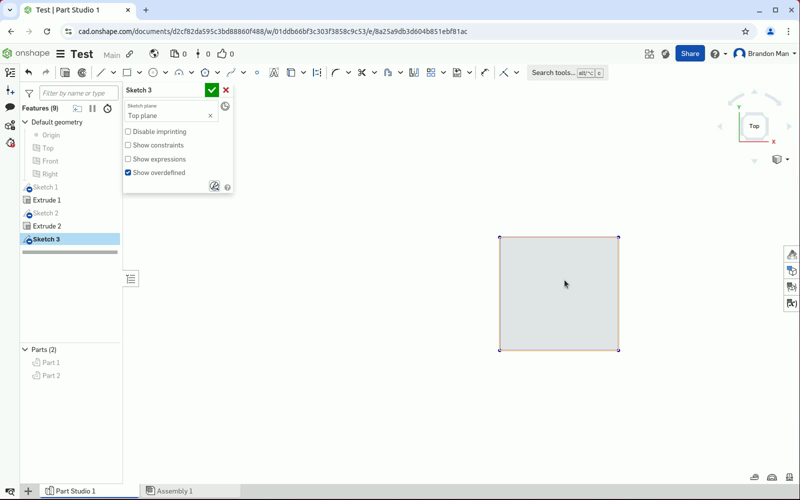
scroll(6)
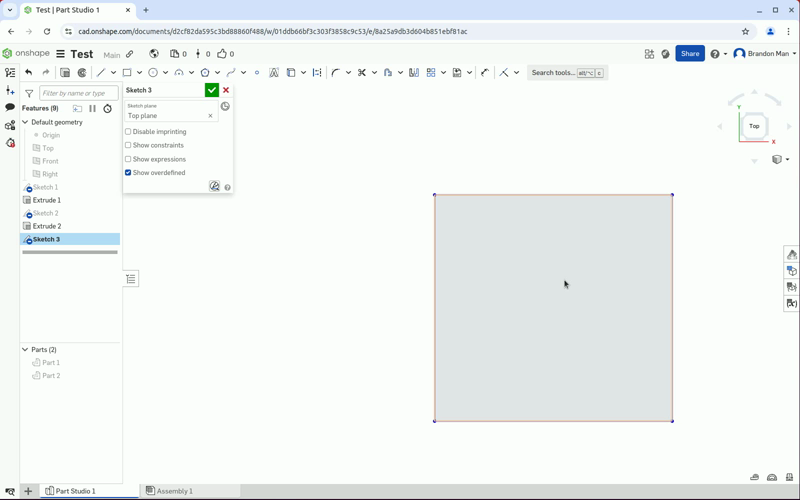
click(564, 279)
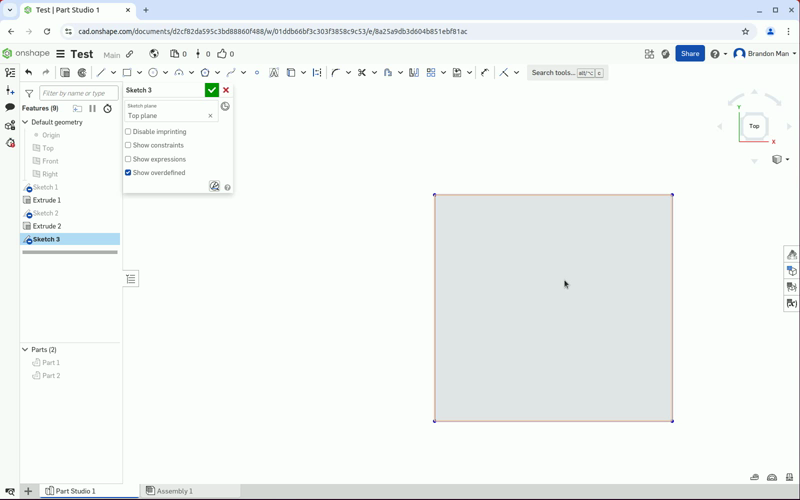
scroll(-6)
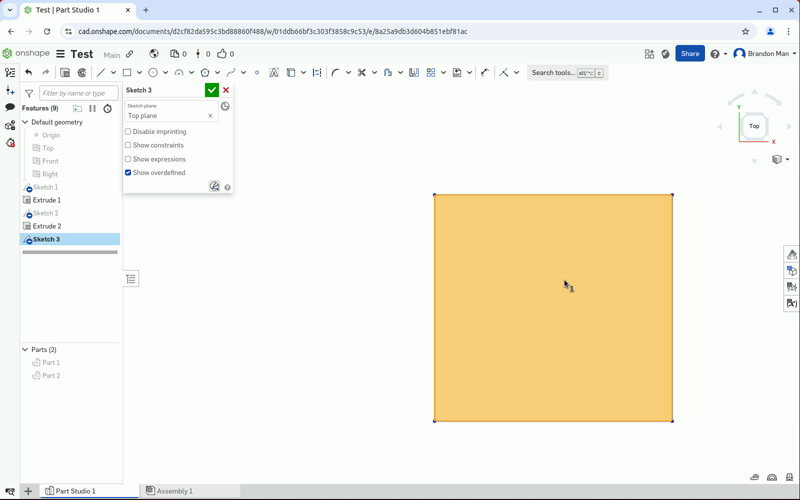
scroll(-6)
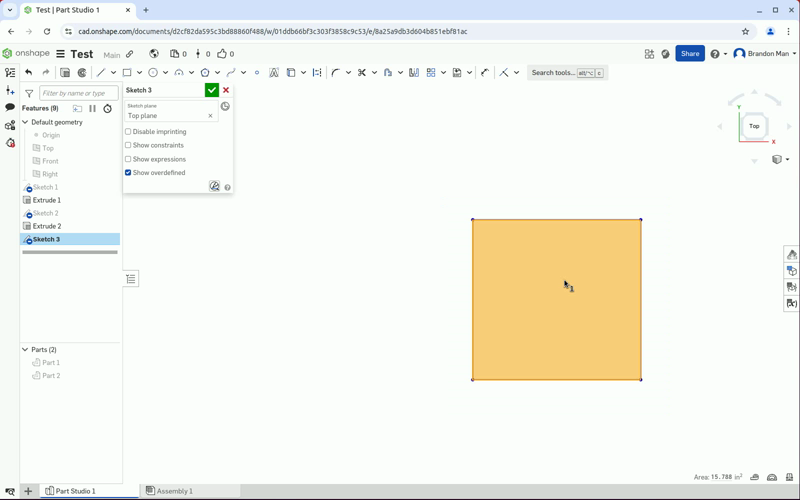
scroll(-6)
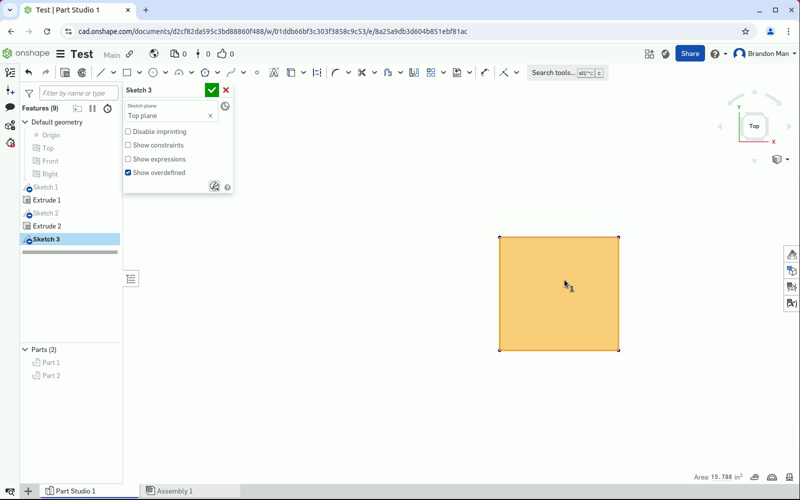
scroll(-6)
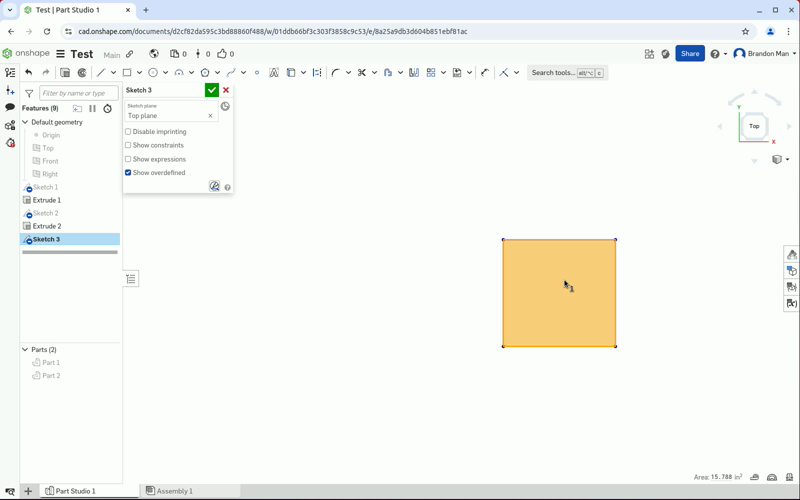
scroll(-6)
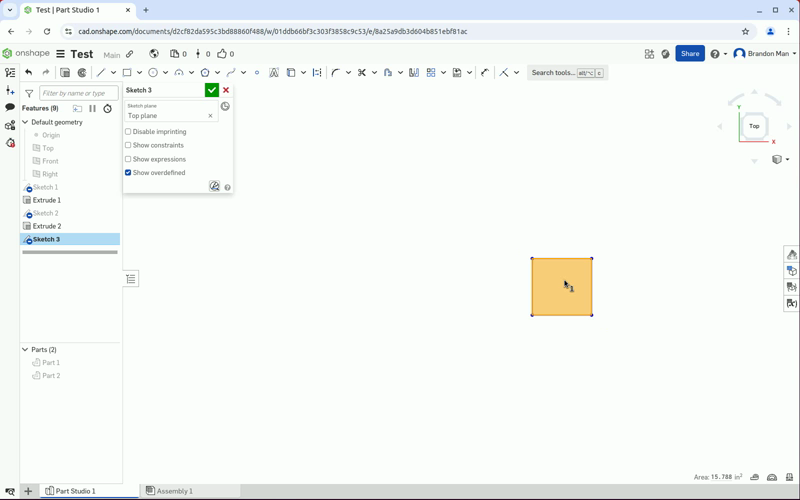
scroll(-6)
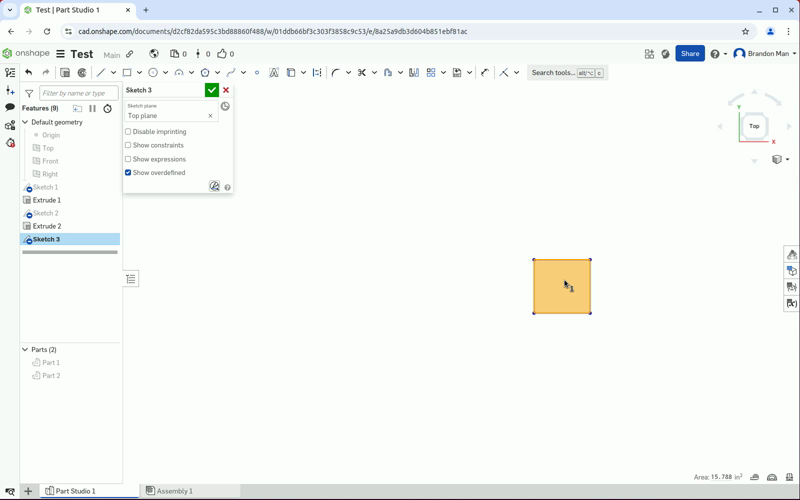
scroll(-6)
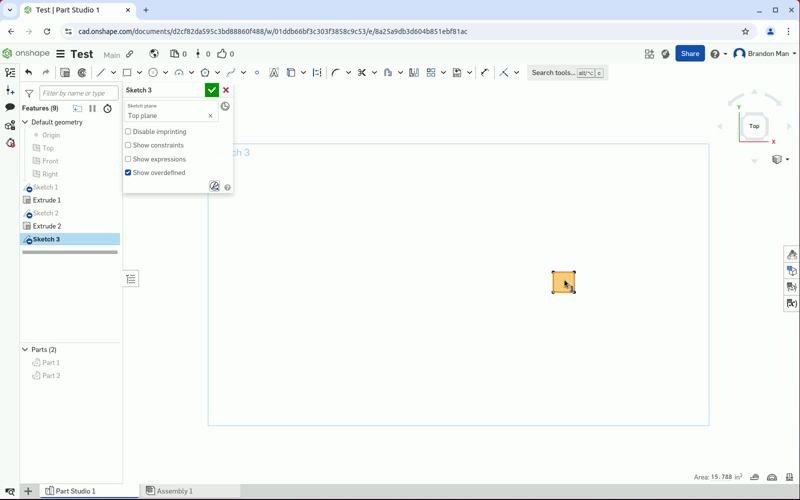
mouse_move(73, 352)
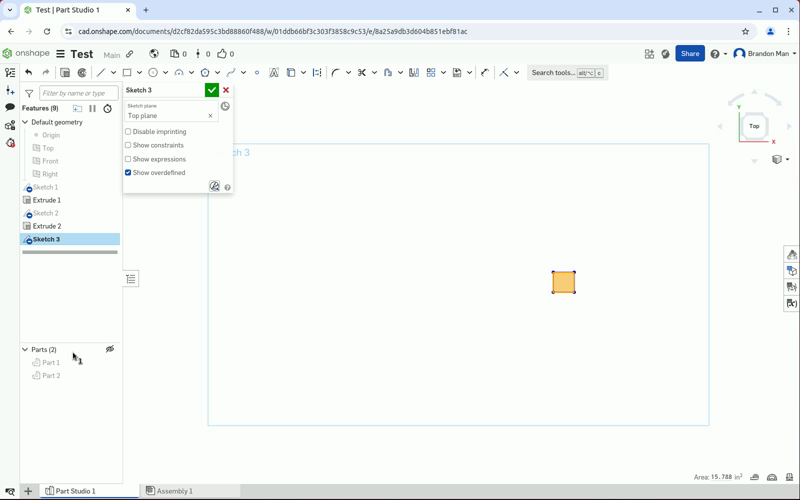
key(shift+y)
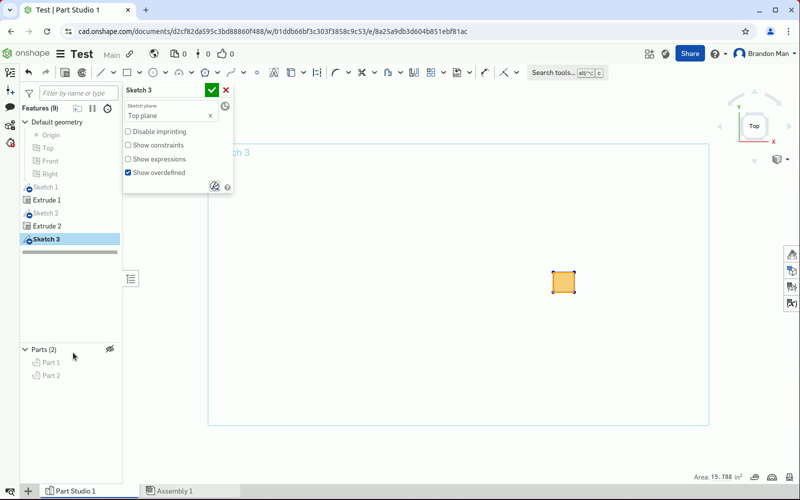
key(shift+e)
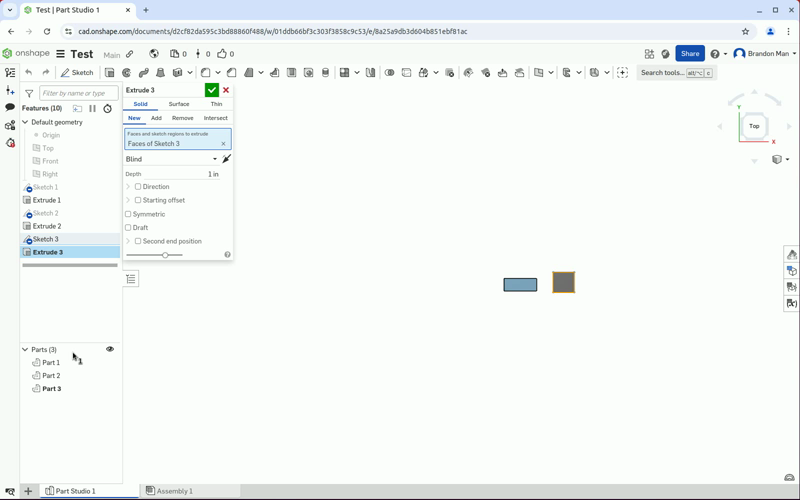
mouse_move(143, 106)
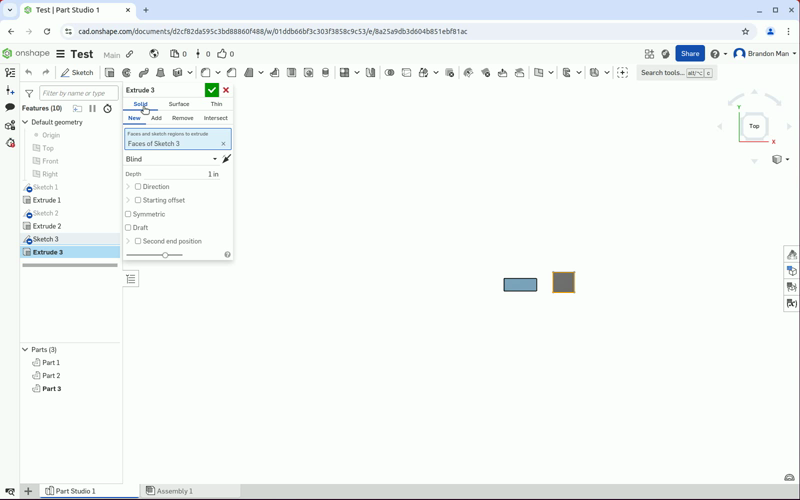
click(143, 106)
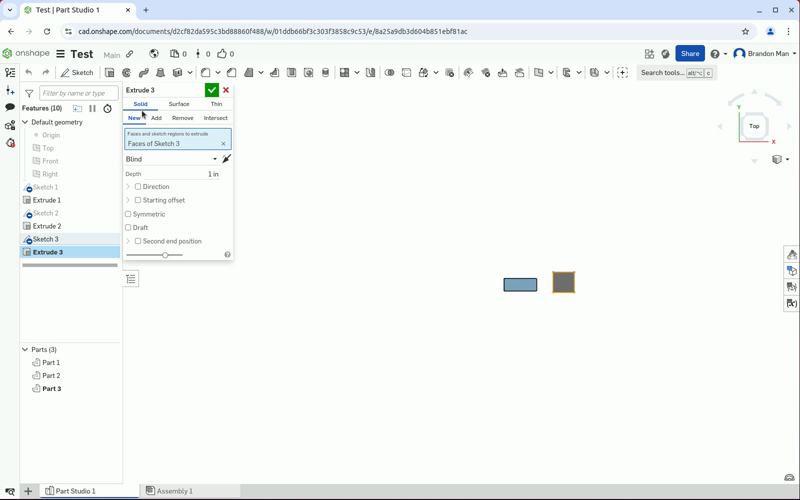
mouse_move(137, 120)
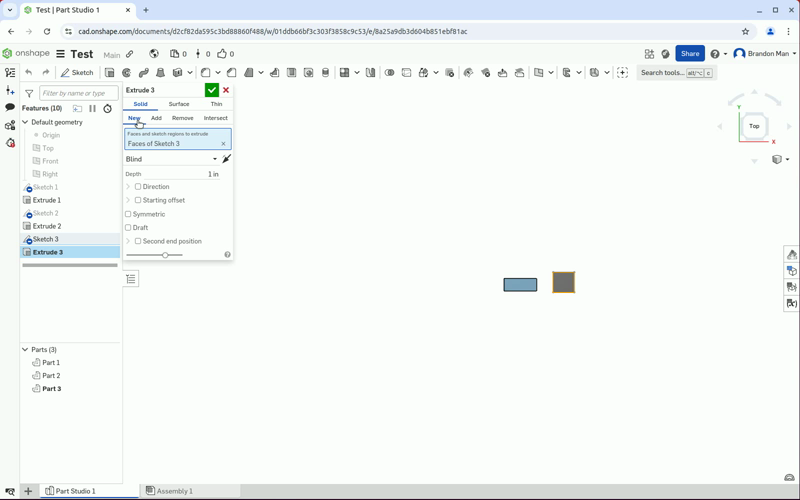
click(137, 120)
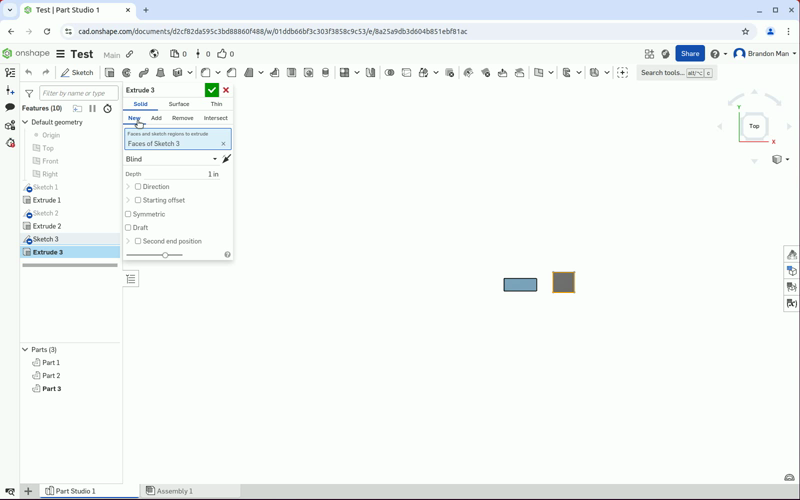
key(tab, 4)
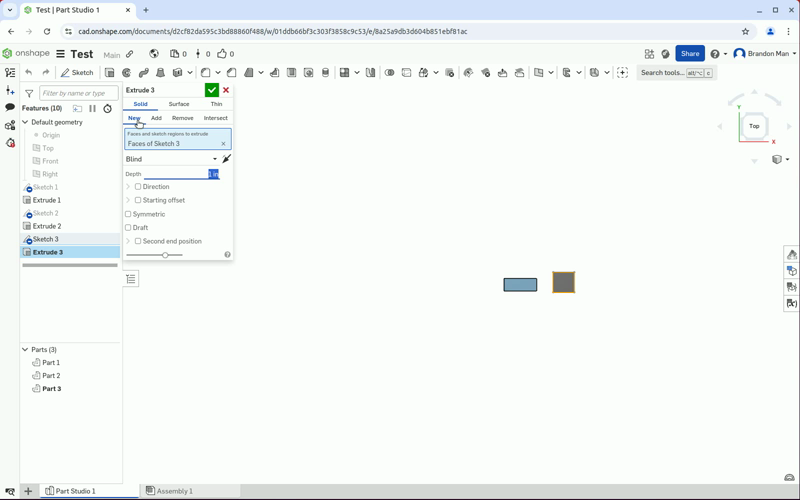
text(1.204)
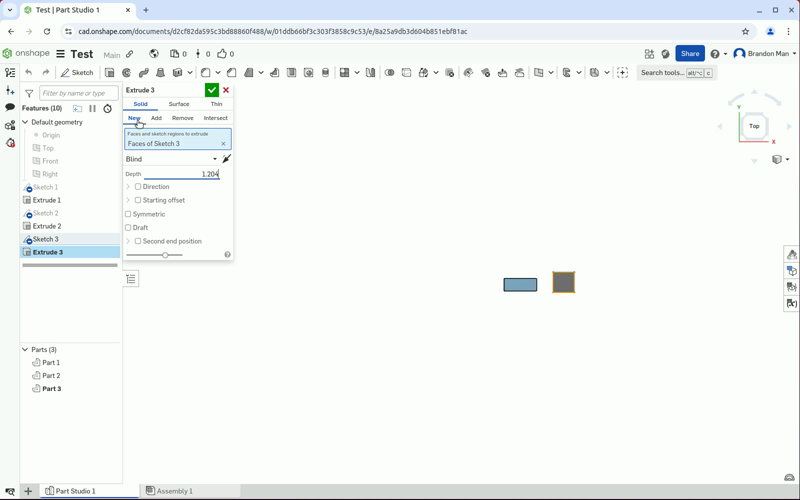
key(enter)
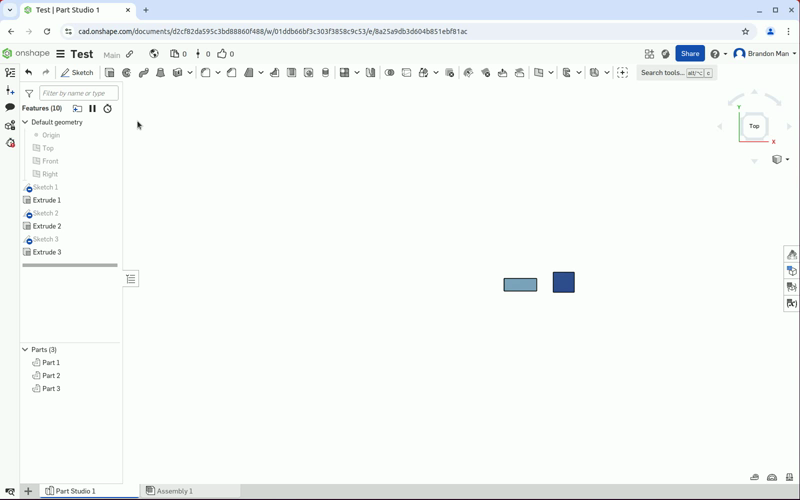
key(shift+h)
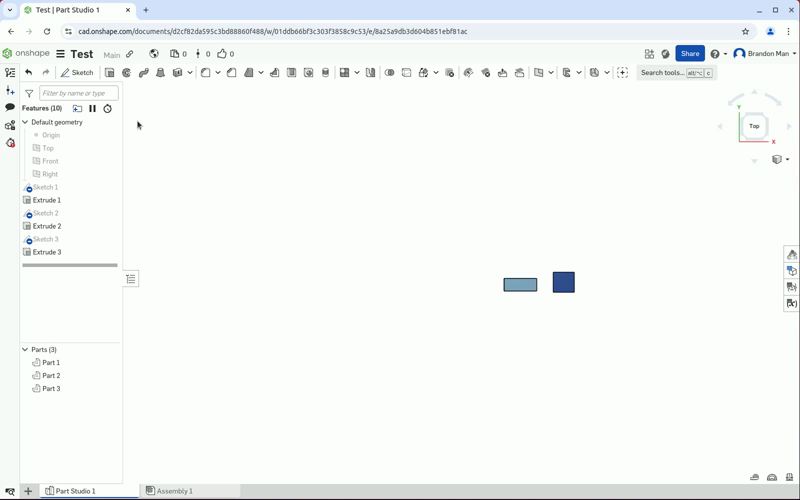
key(shift+h)
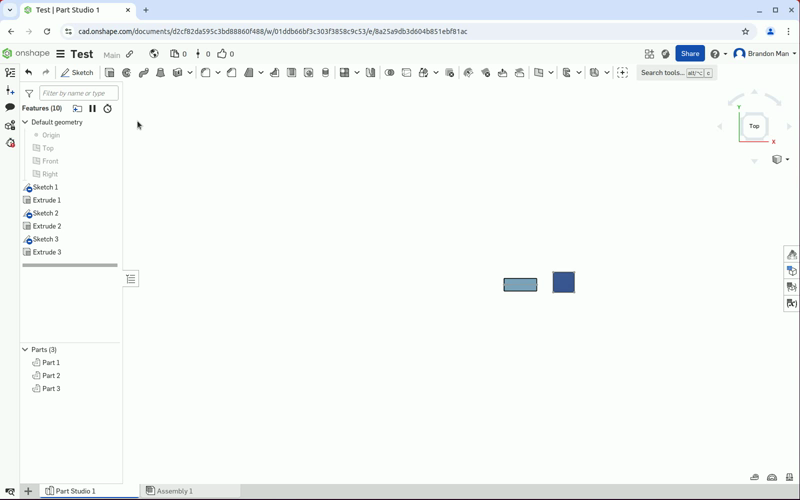
key(shift+7)
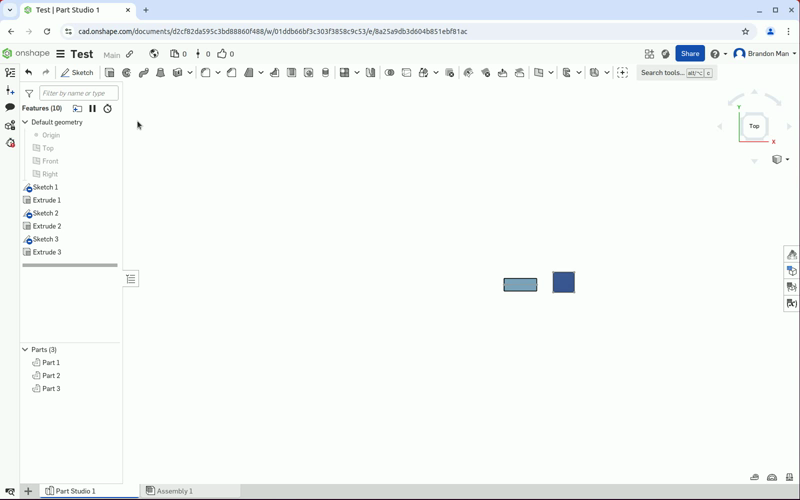
key(up, 3)
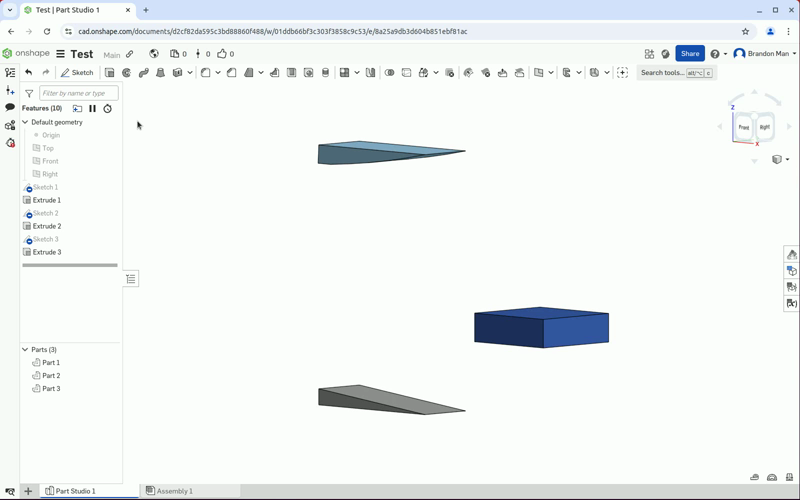
key(left, 3)
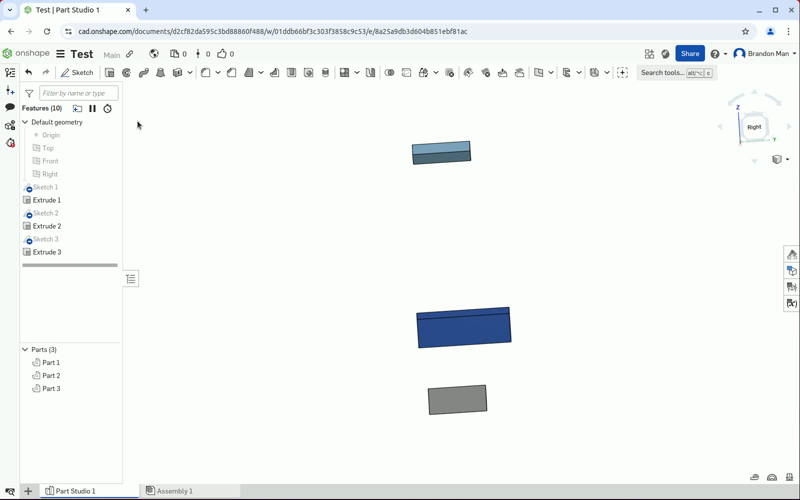
key(right, 3)
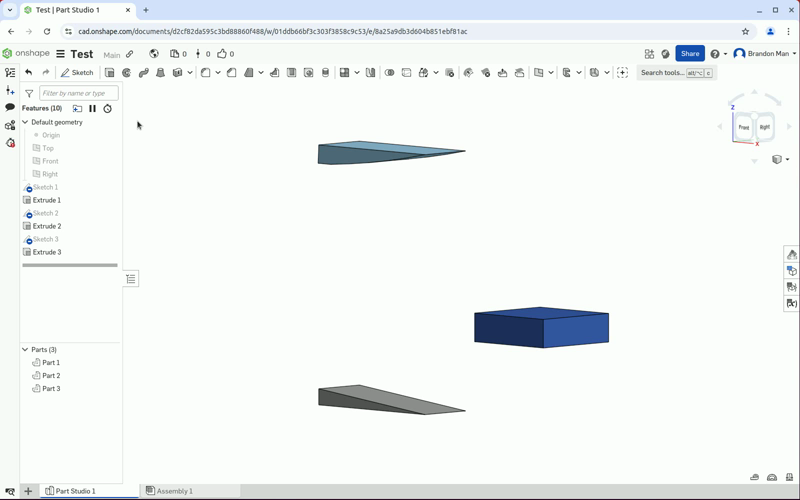
key(down, 3)
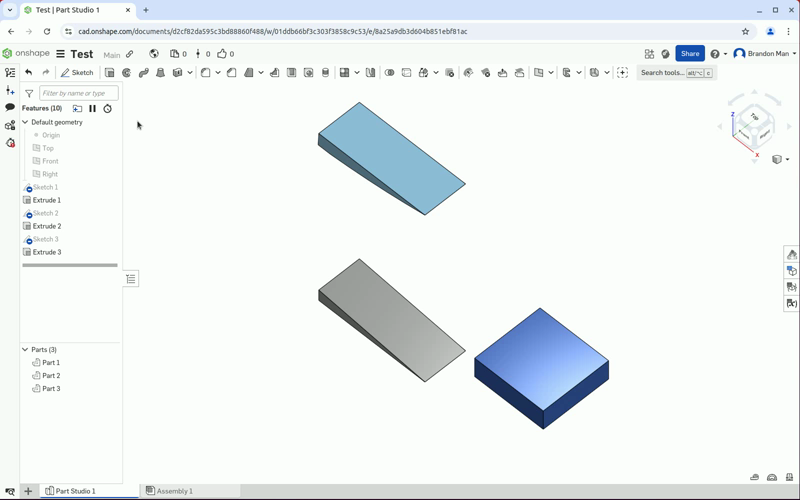
mouse_move(73, 189)
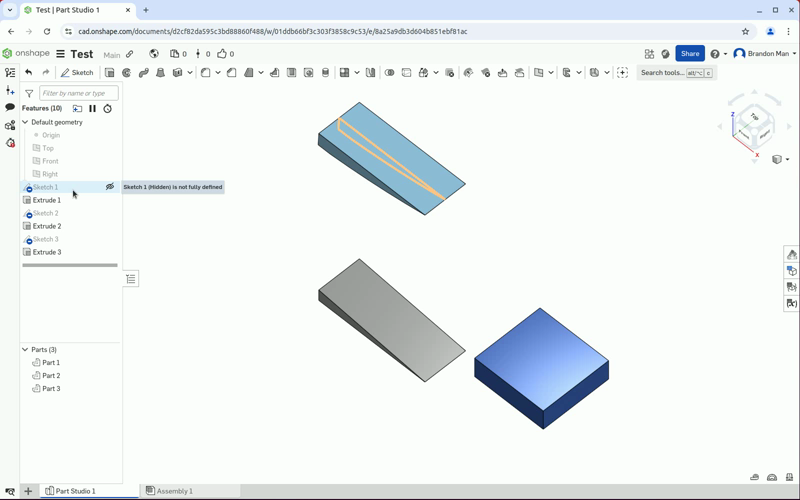
click(73, 189)